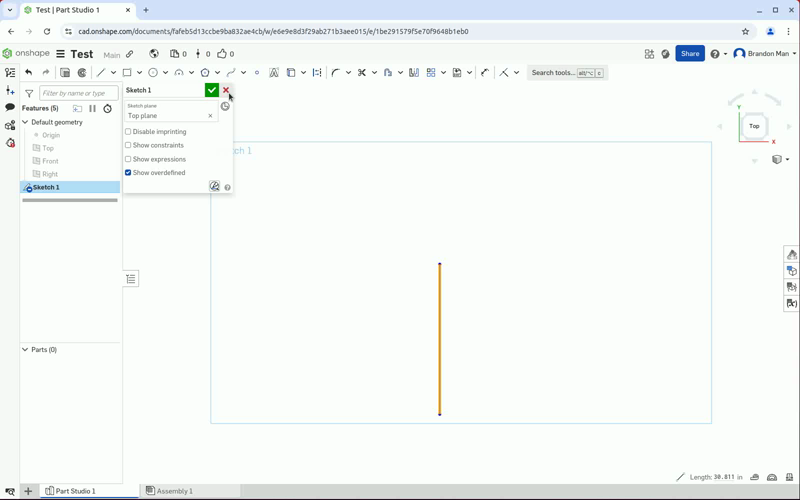
key(shift+h)
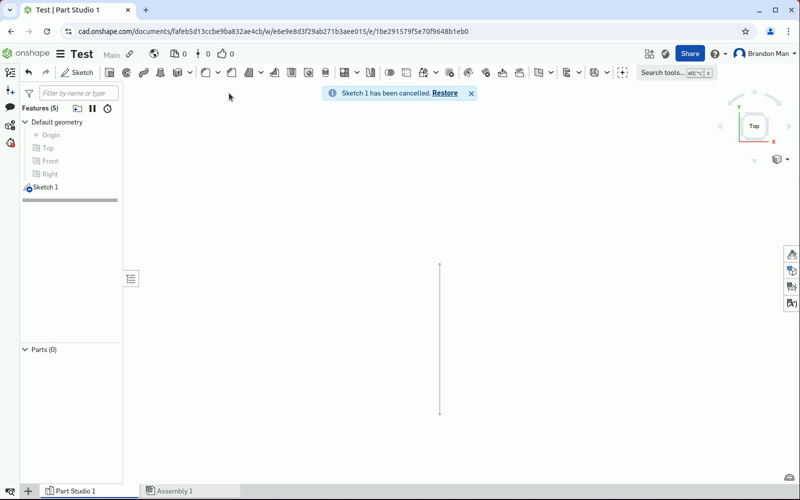
mouse_move(73, 352)
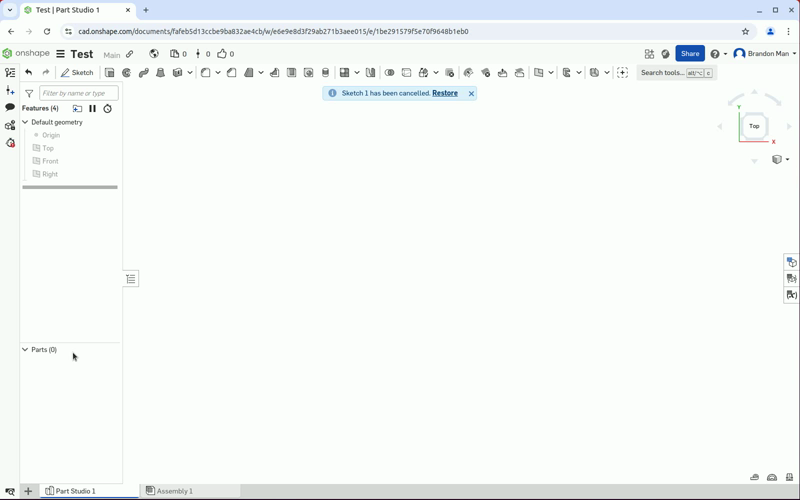
key(y)
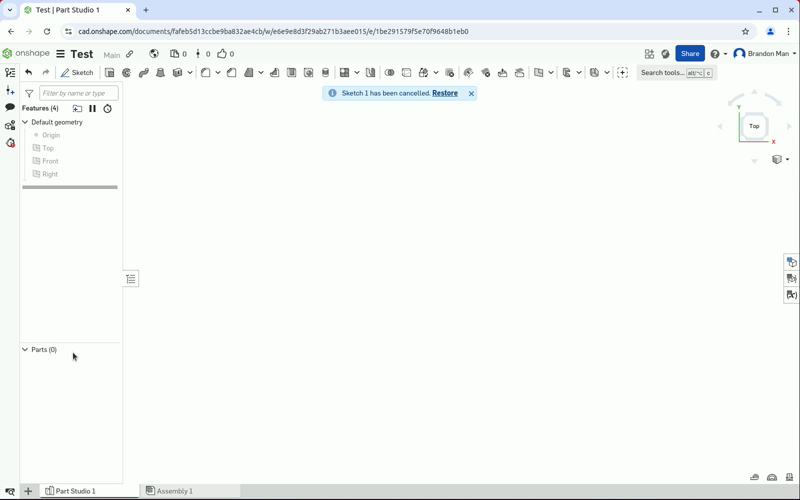
key(shift+p)
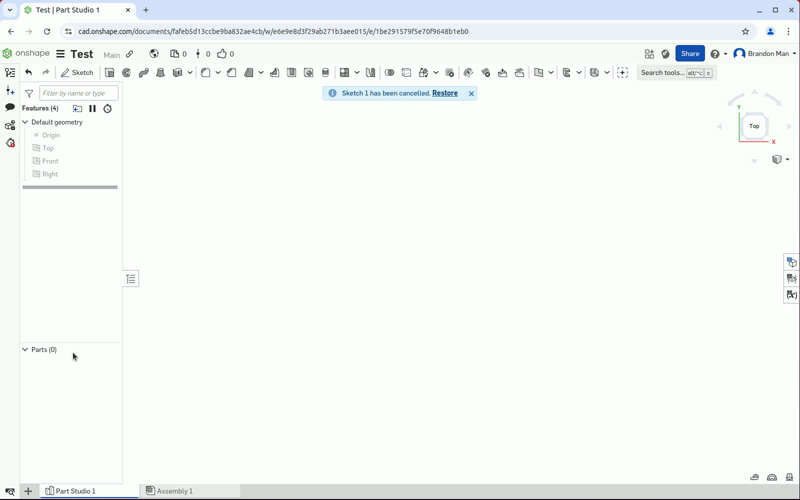
key(space)
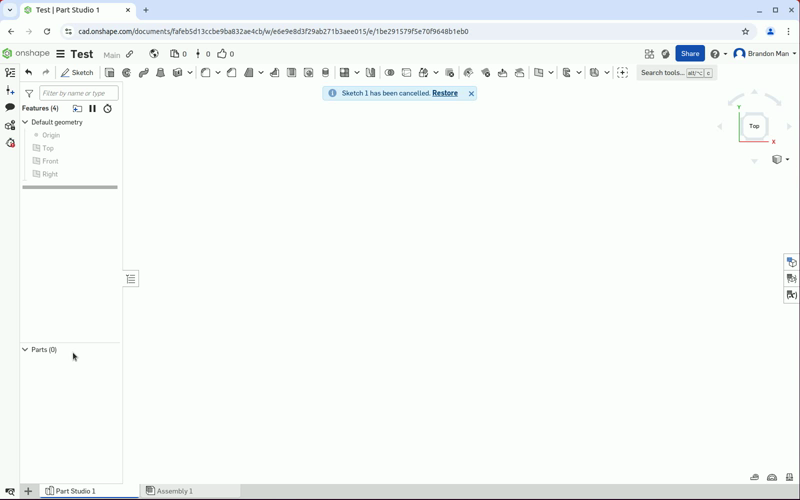
key_down(shift)
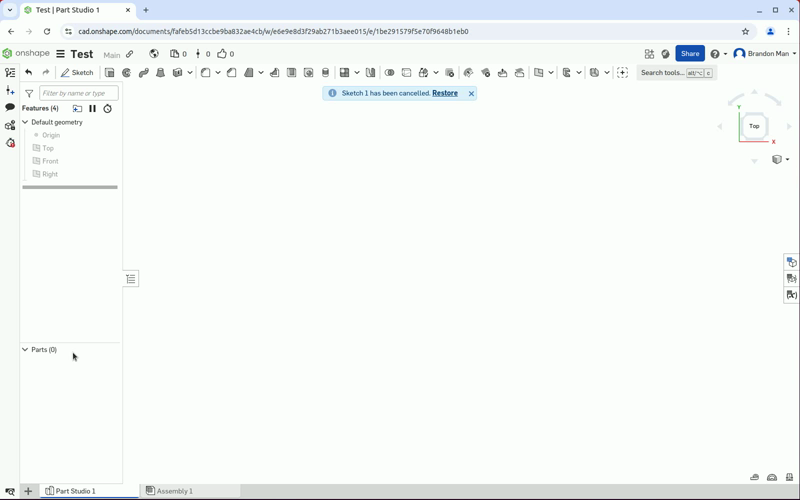
key(up)
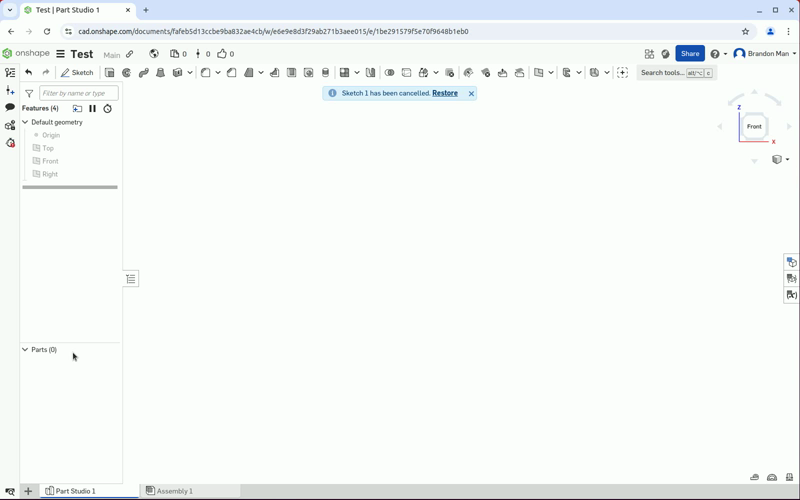
key_up(shift)
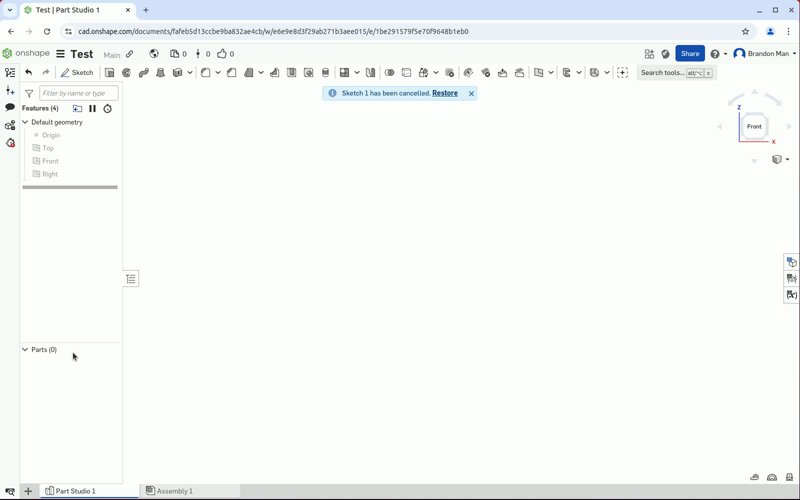
mouse_move(73, 352)
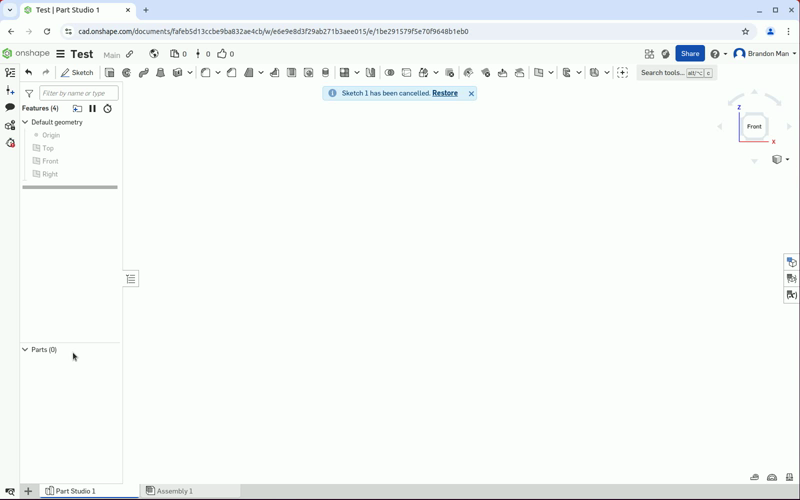
key(shift+y)
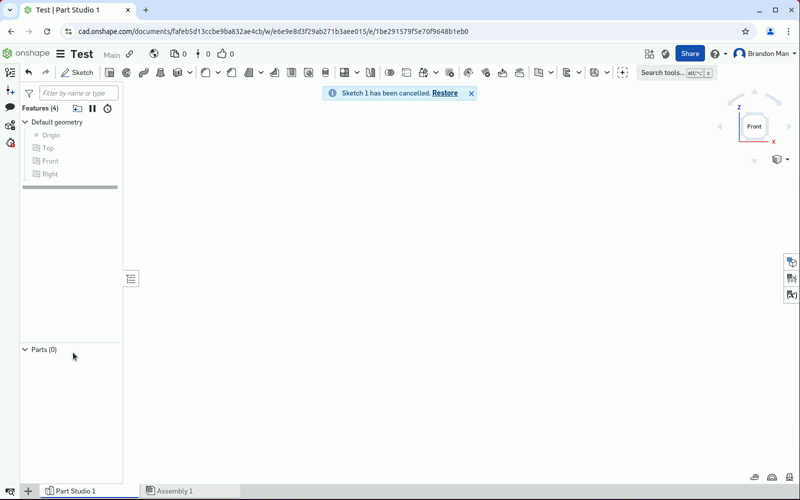
key(shift+s)
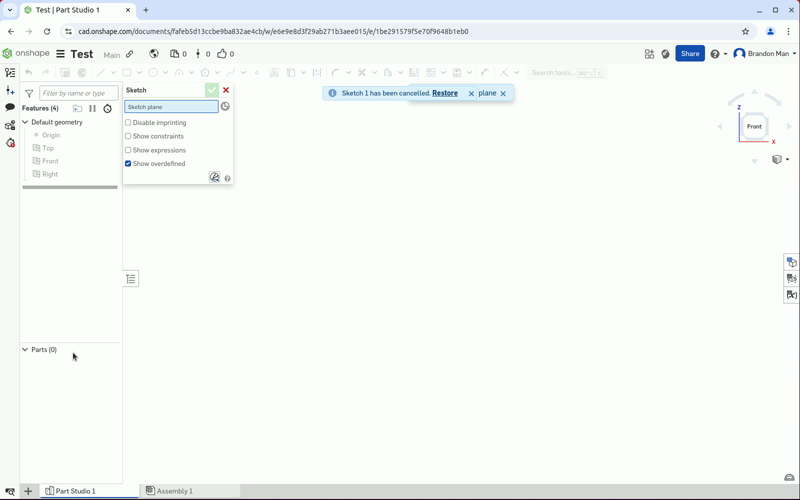
mouse_move(73, 163)
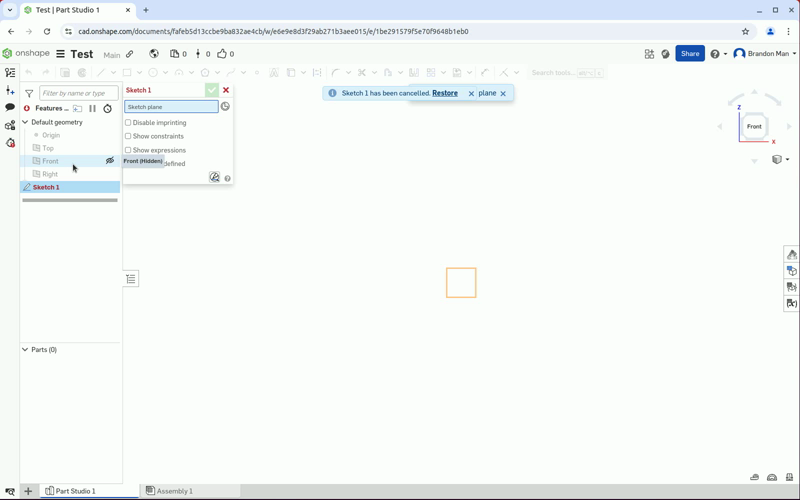
click(73, 163)
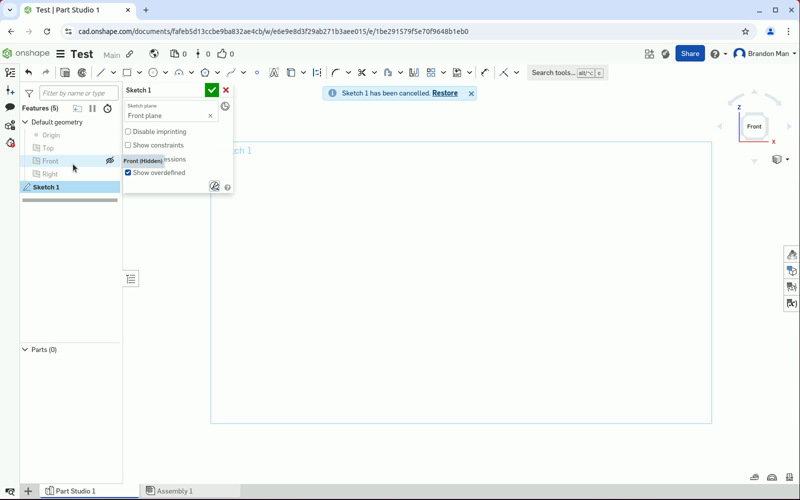
mouse_move(73, 352)
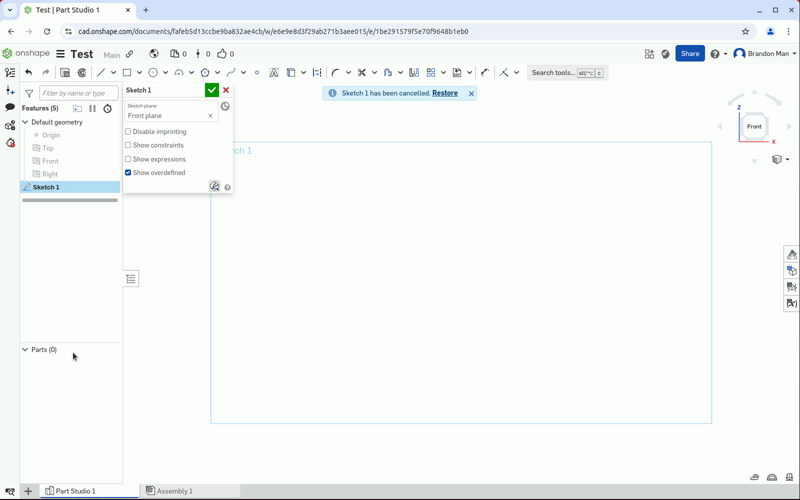
key(y)
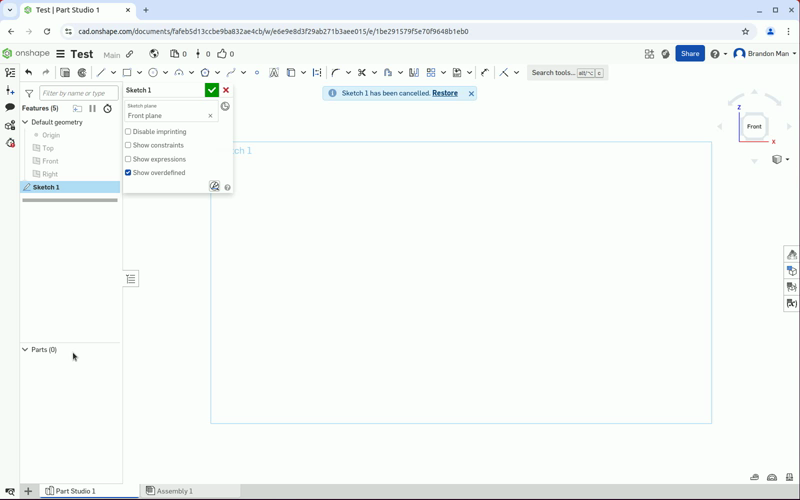
key(l)
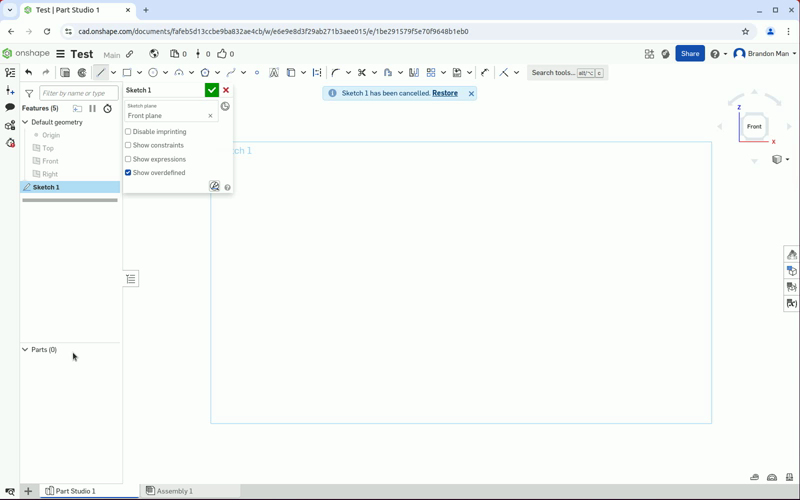
key_down(shift)
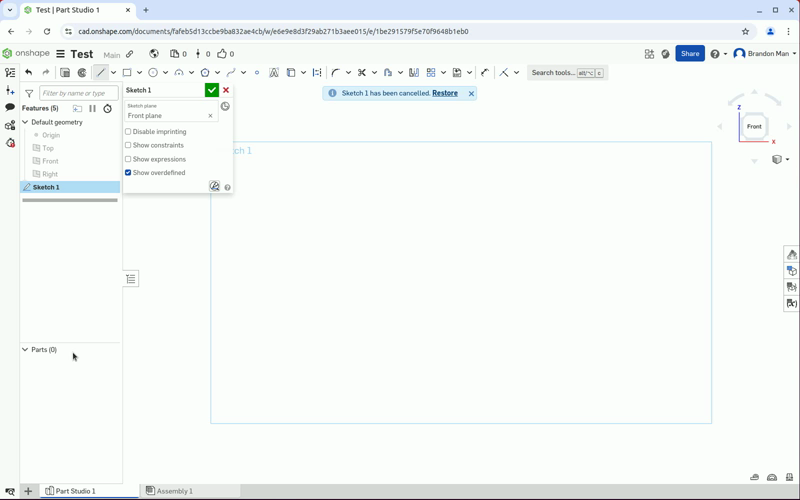
mouse_move(389, 316)
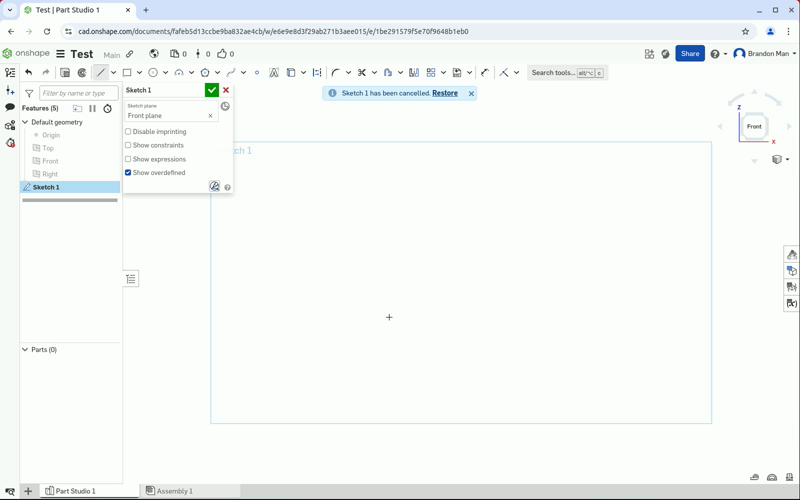
click(389, 316)
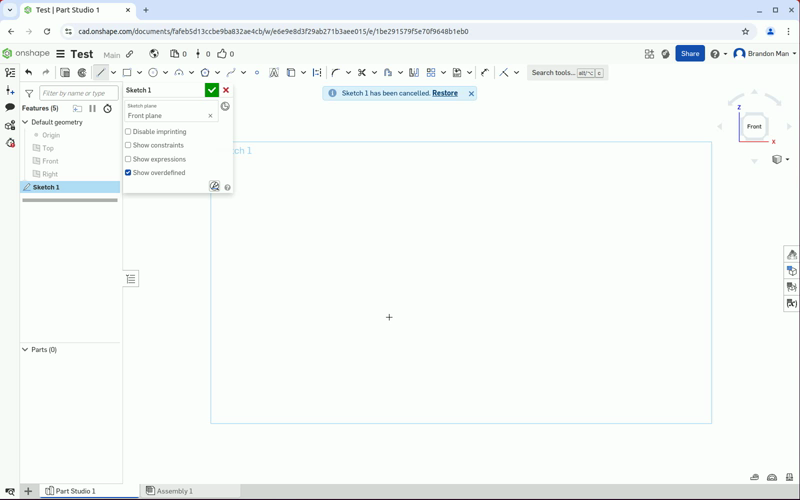
key_up(shift)
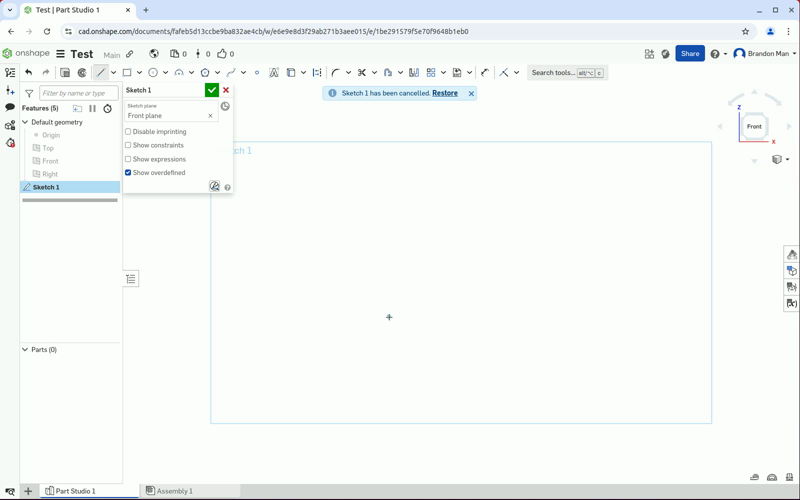
key_down(shift)
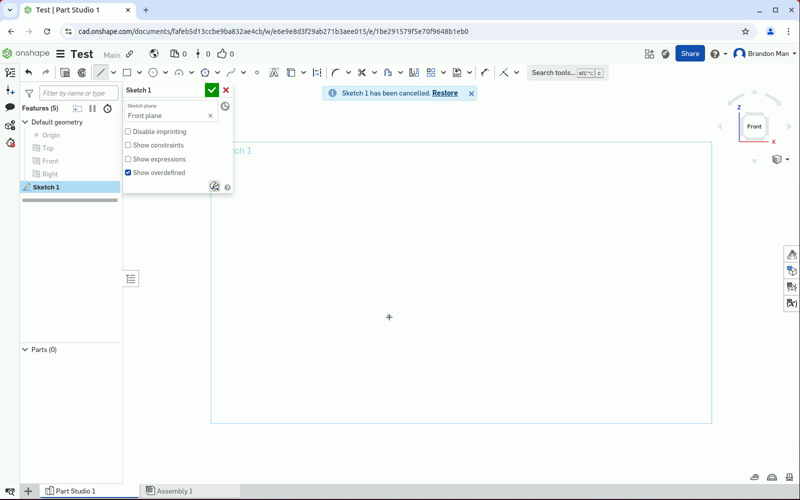
mouse_move(526, 317)
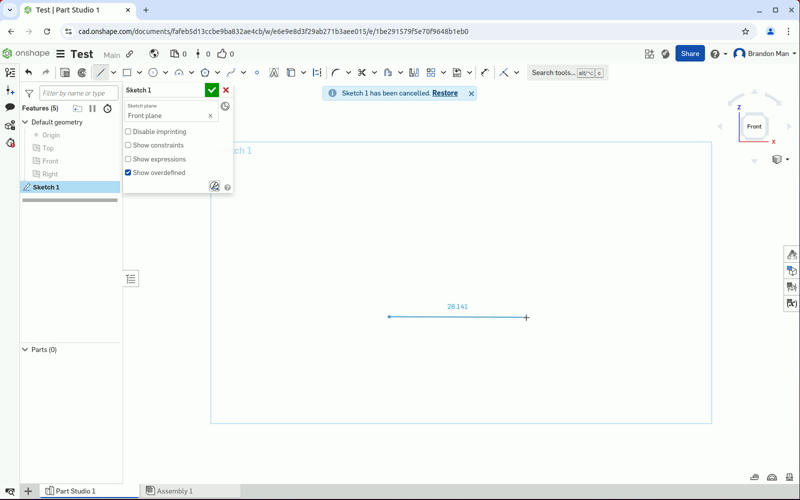
click(526, 317)
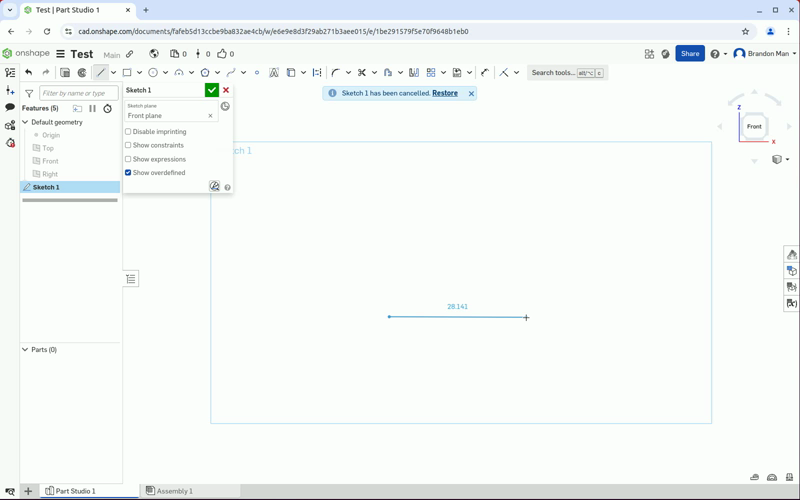
key_up(shift)
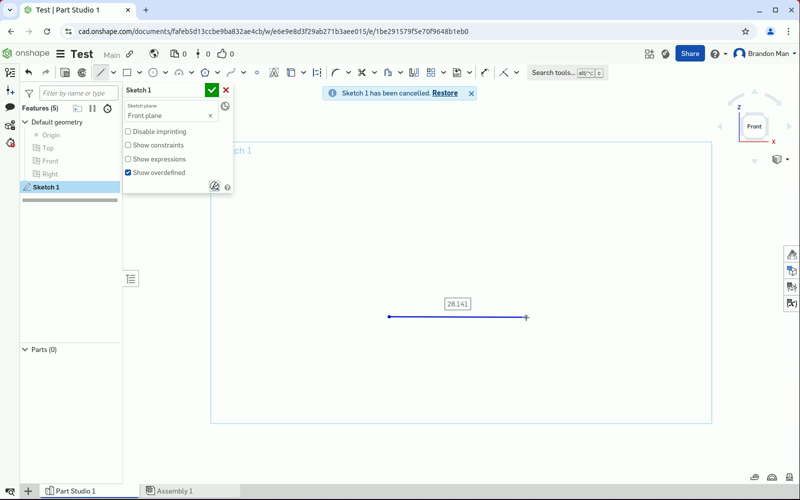
key_down(shift)
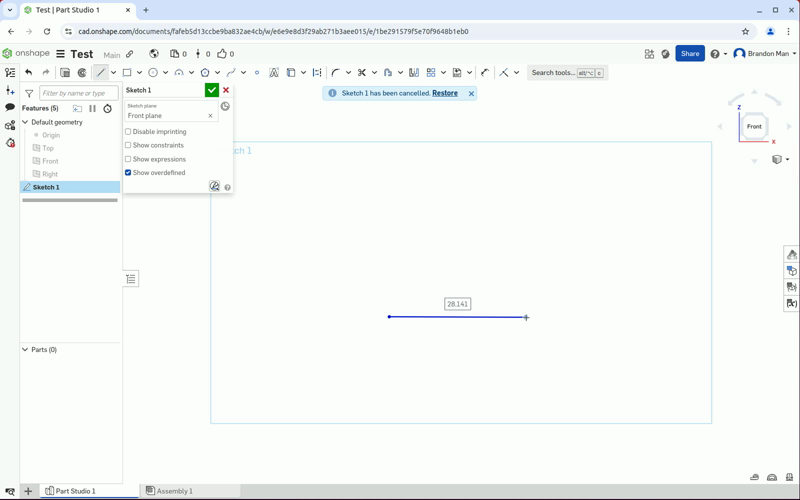
mouse_move(556, 317)
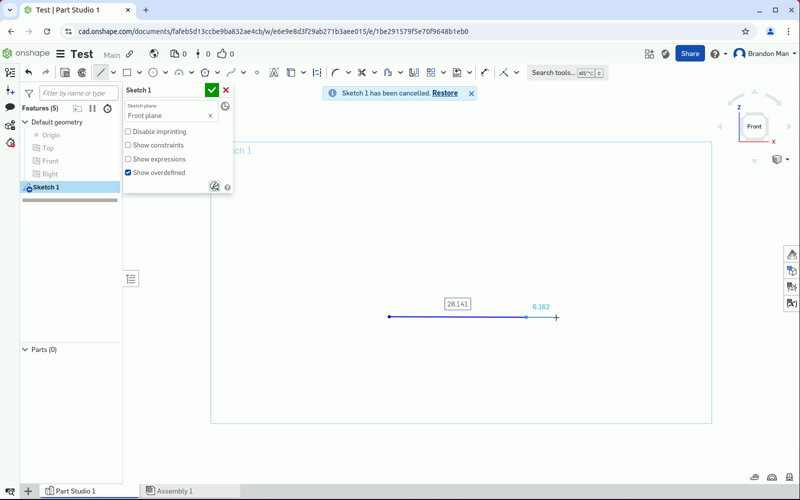
mouse_move(526, 275)
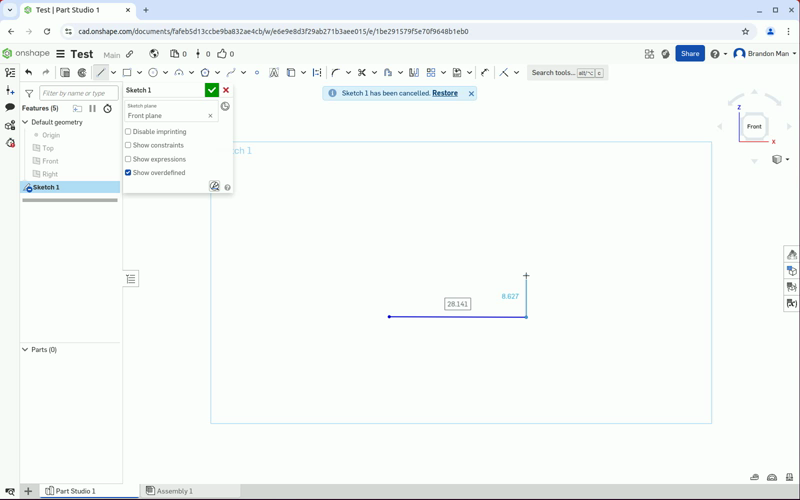
click(526, 275)
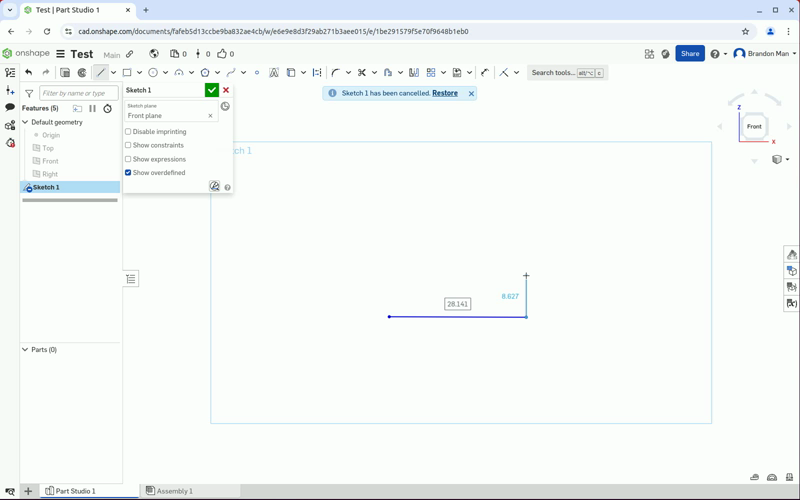
key_up(shift)
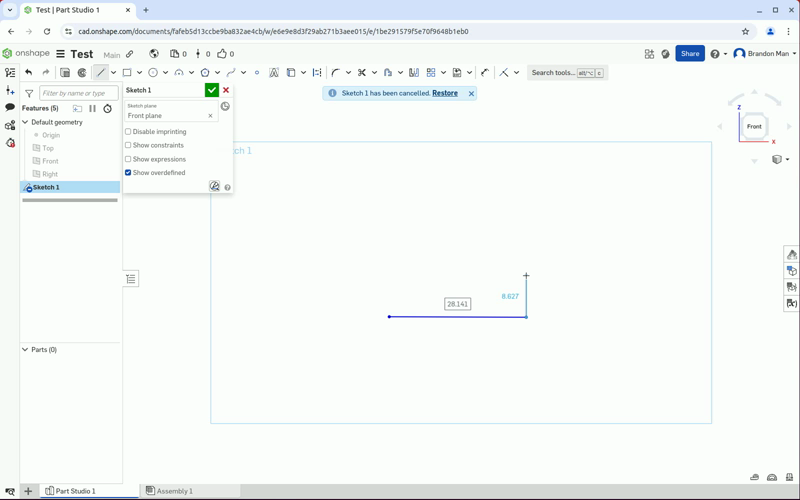
key(esc)
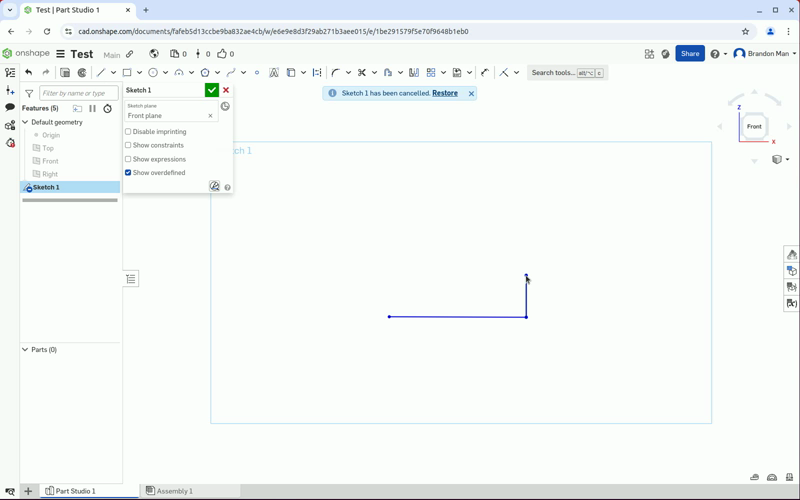
key(a)
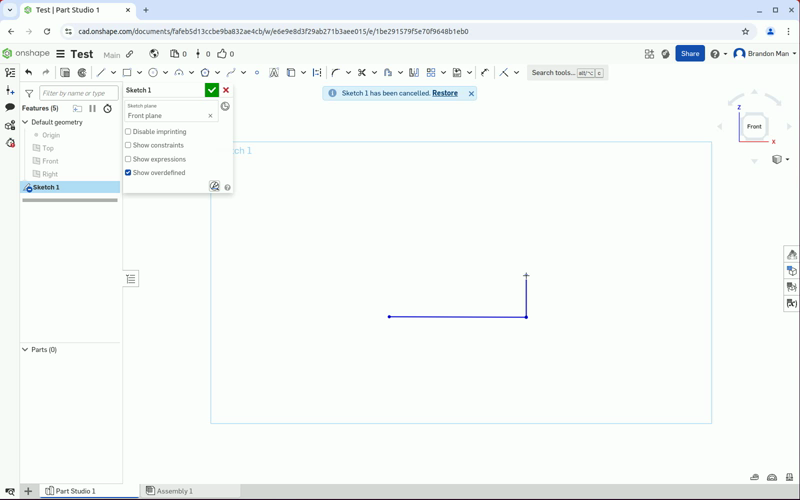
mouse_move(526, 275)
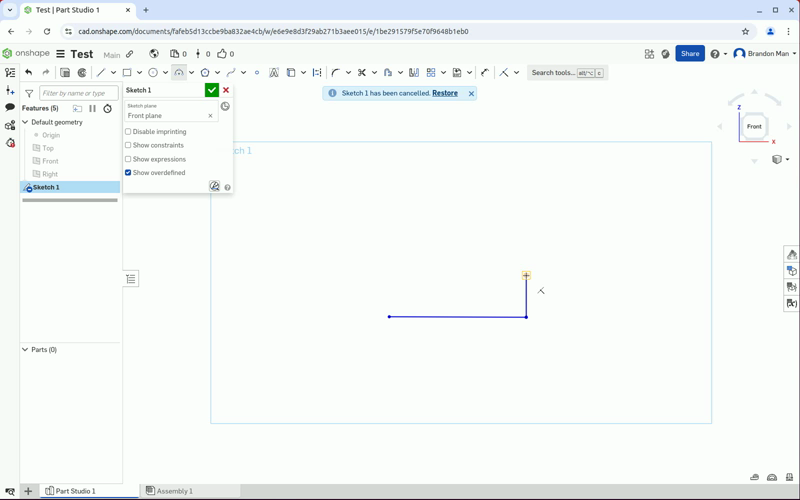
click(526, 275)
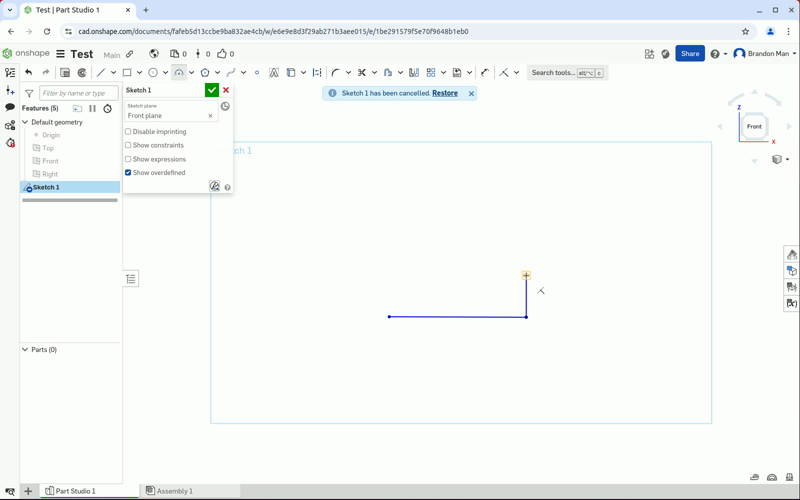
key_down(shift)
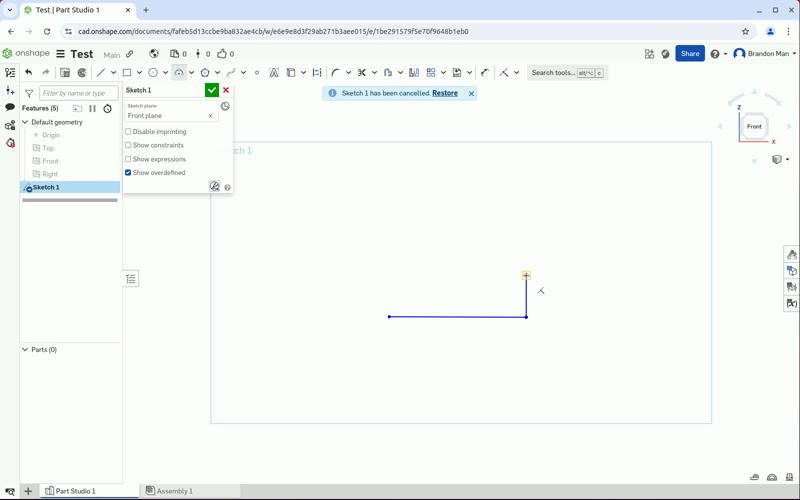
mouse_move(484, 233)
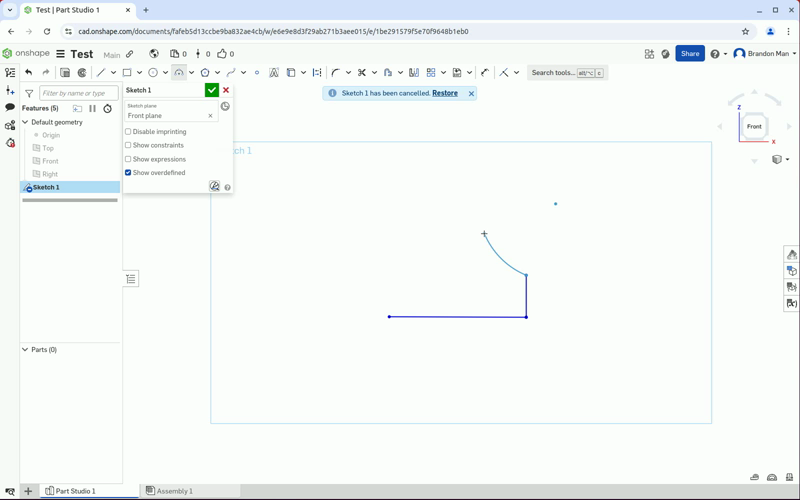
click(484, 233)
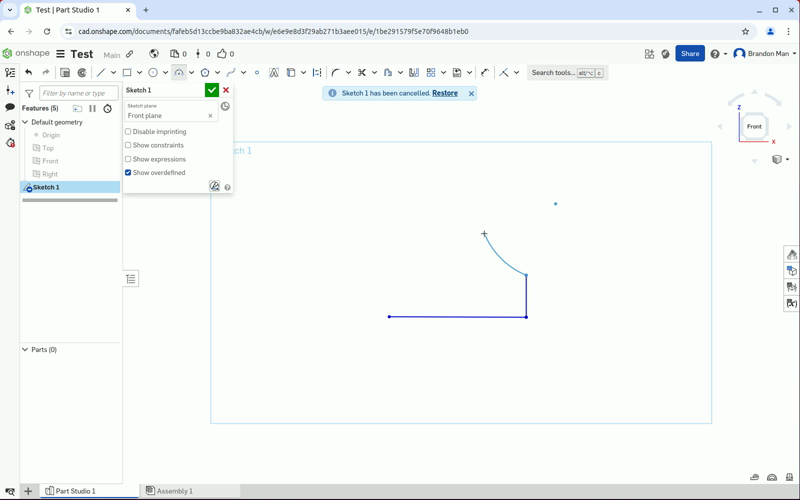
mouse_move(496, 262)
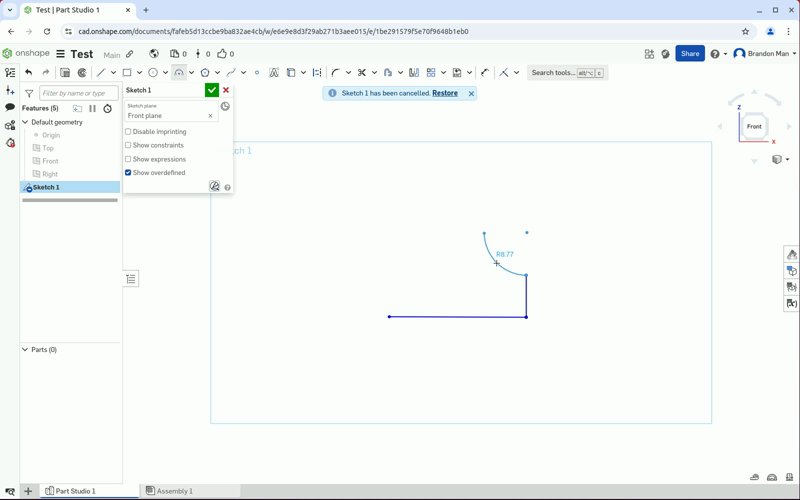
click(496, 262)
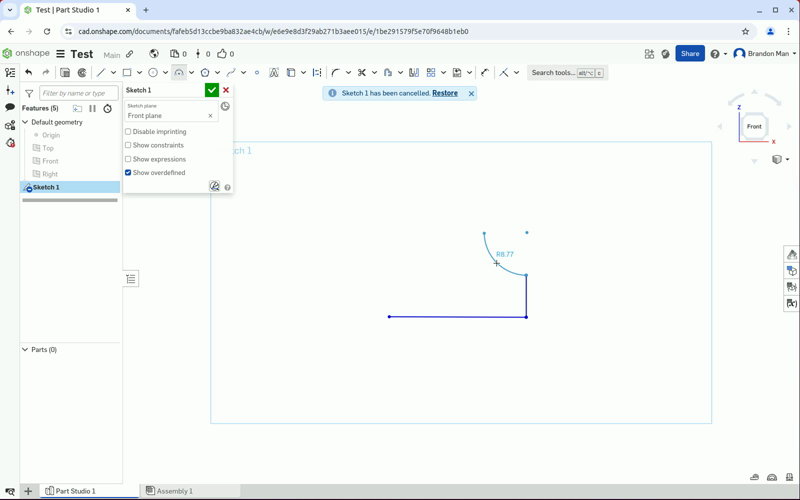
key_up(shift)
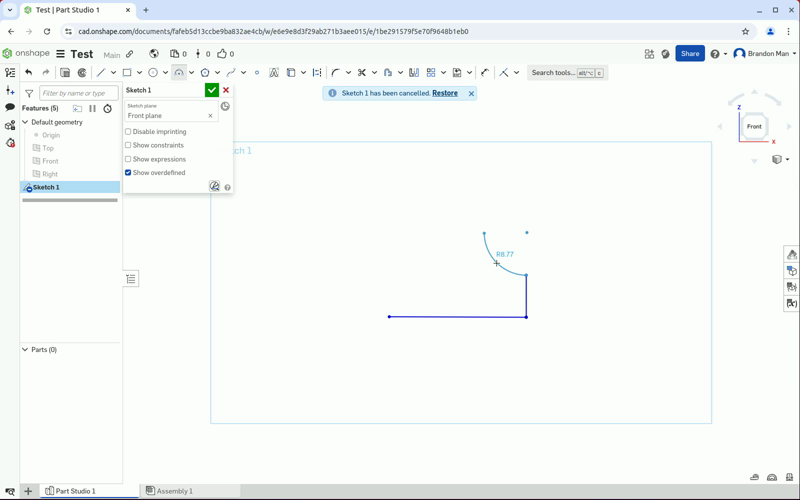
key(esc)
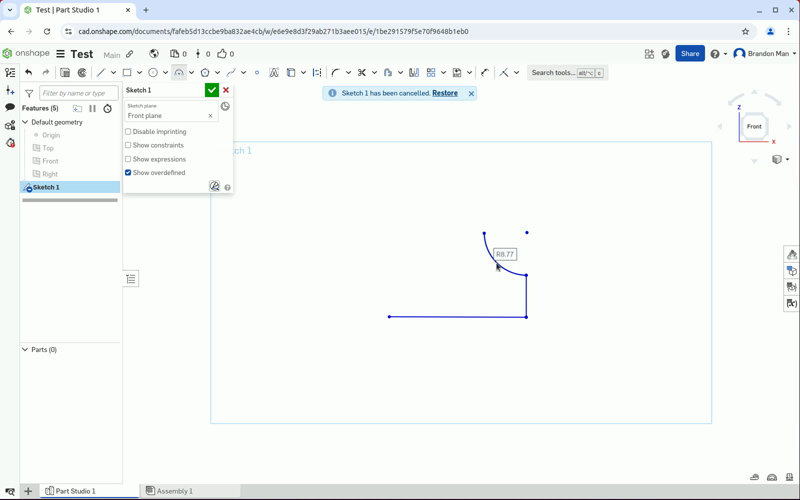
key(l)
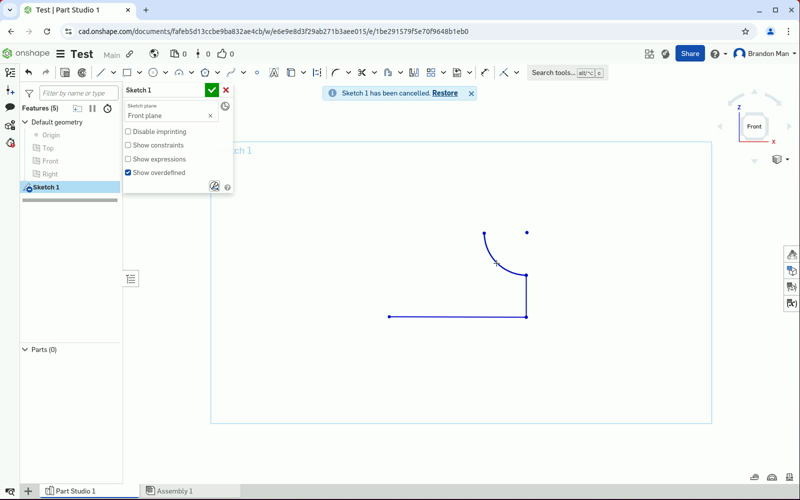
mouse_move(484, 233)
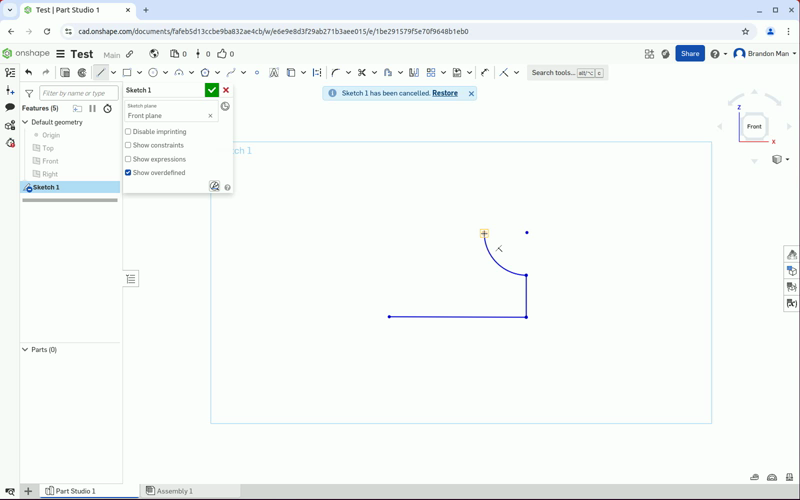
click(484, 233)
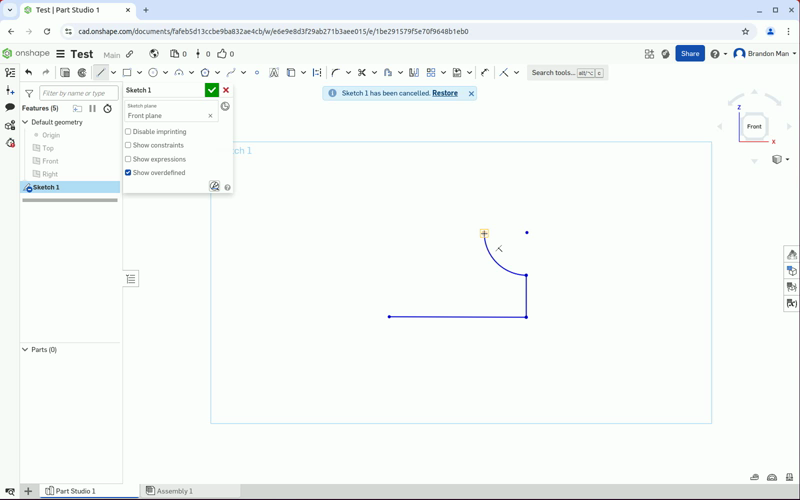
key_down(shift)
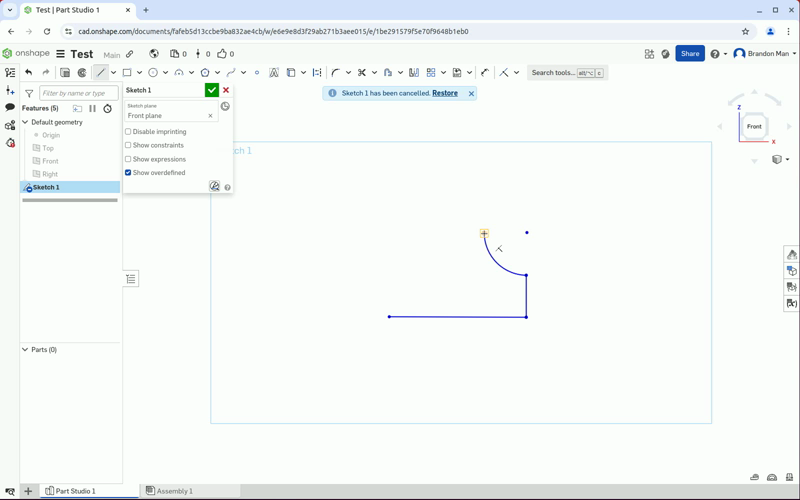
mouse_move(389, 233)
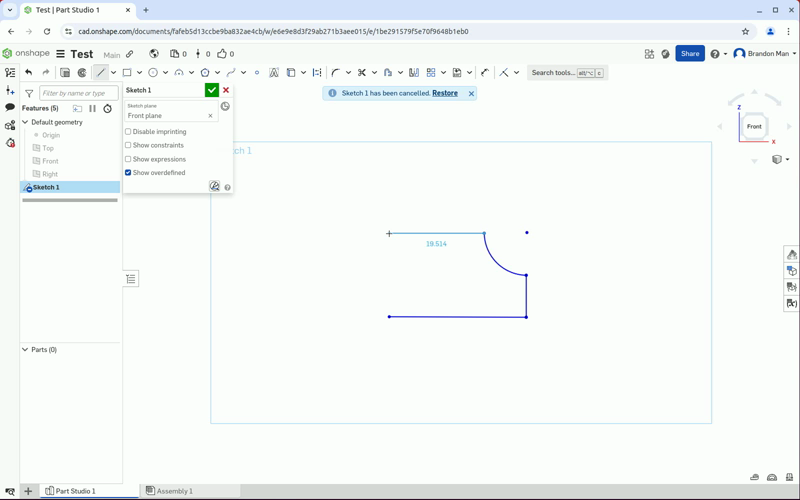
click(389, 233)
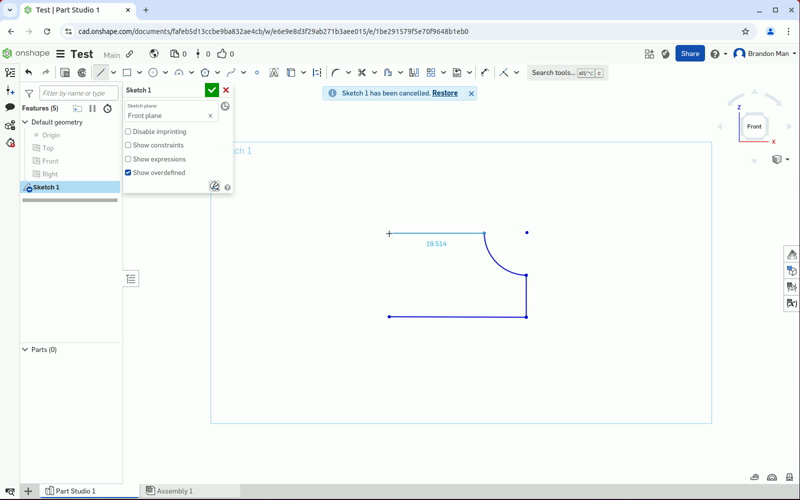
key_up(shift)
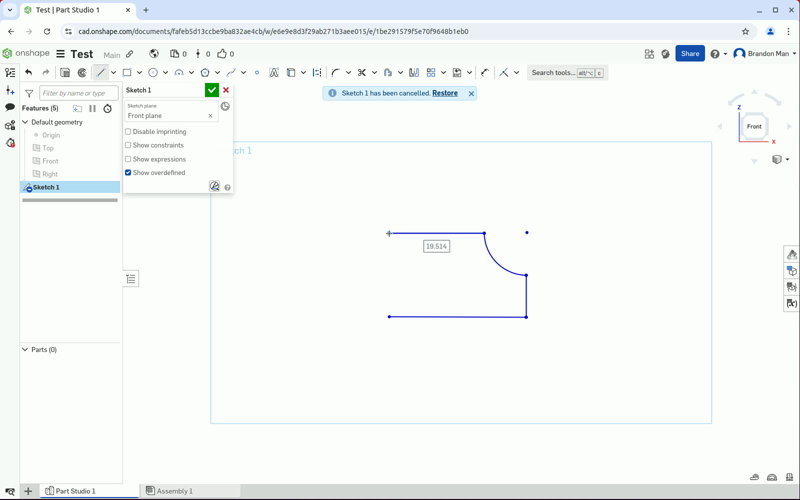
key(esc)
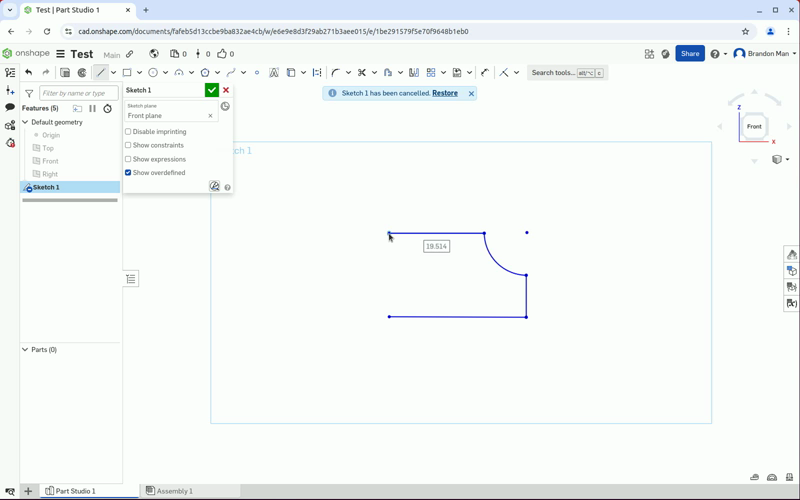
key(a)
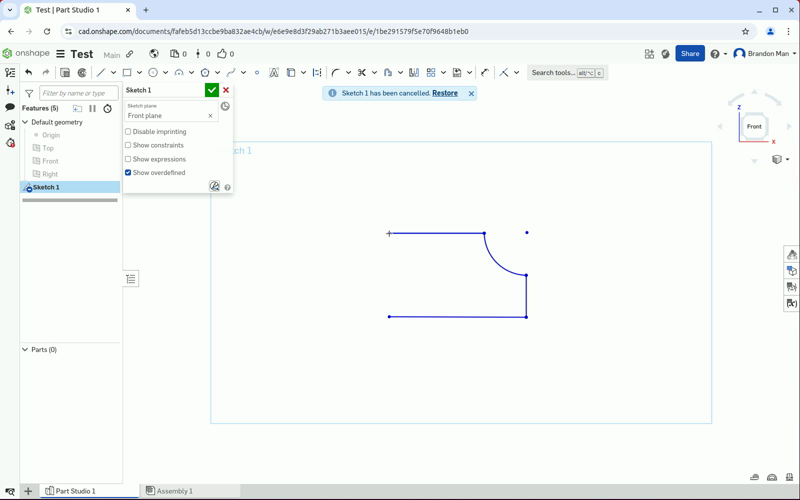
mouse_move(389, 233)
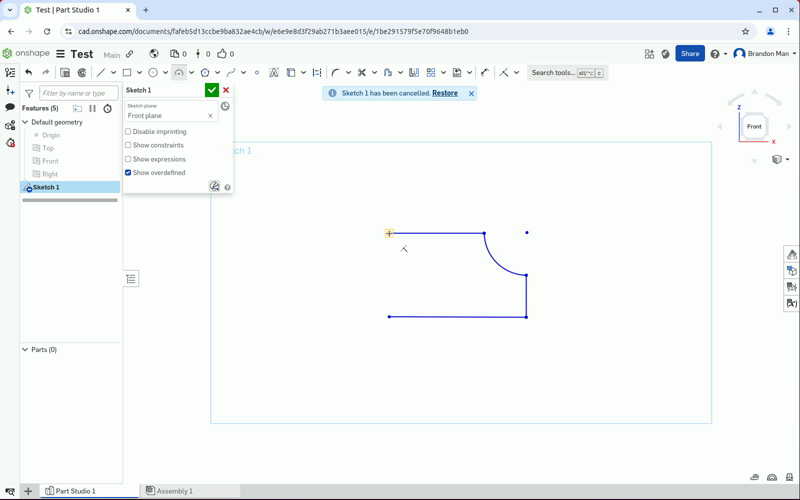
click(389, 233)
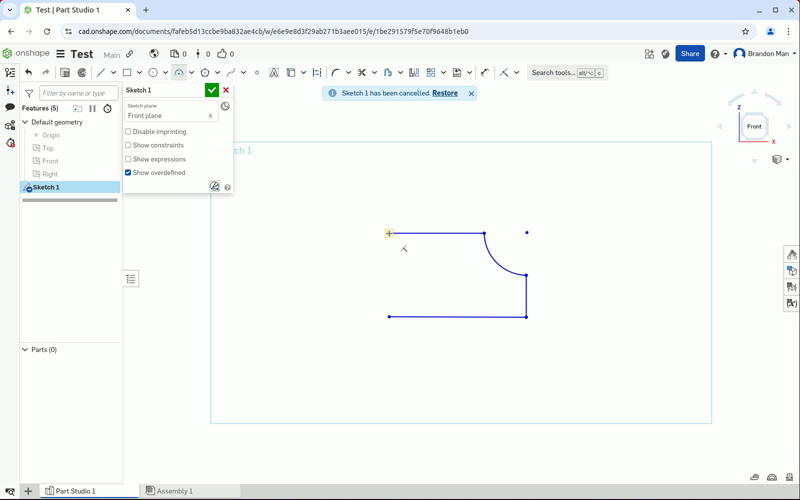
mouse_move(389, 316)
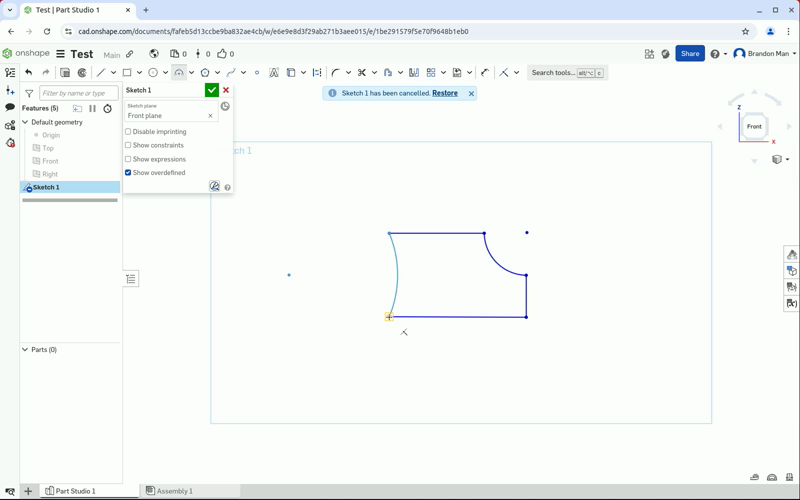
click(389, 316)
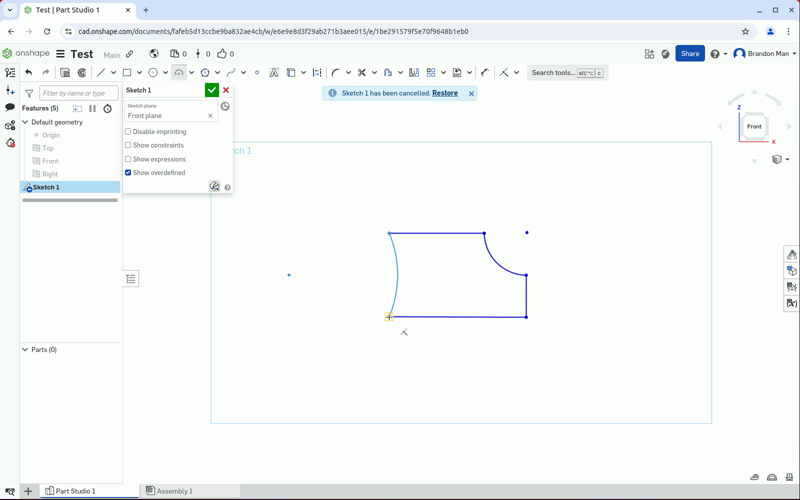
key_down(shift)
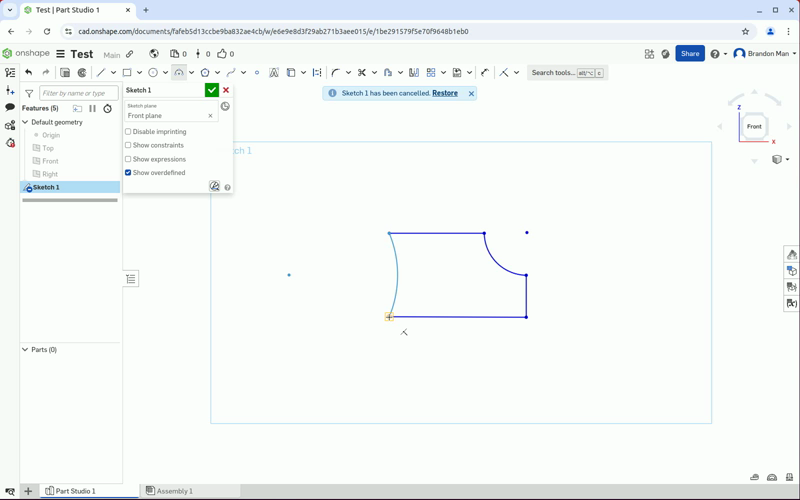
mouse_move(431, 275)
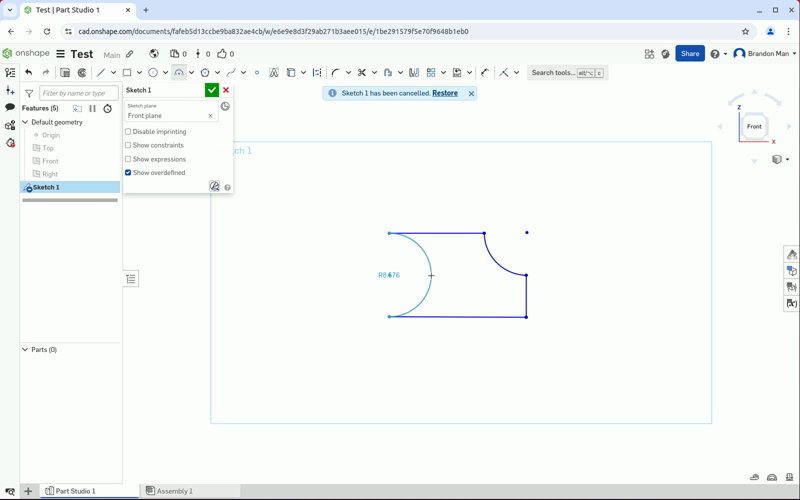
click(431, 275)
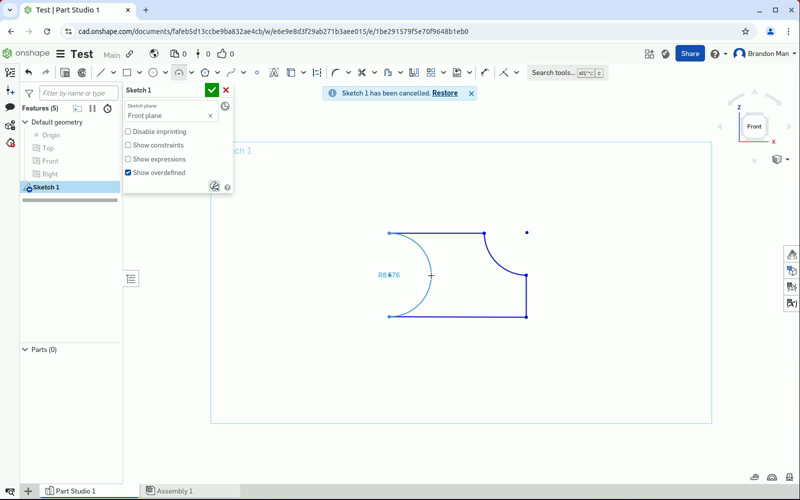
key_up(shift)
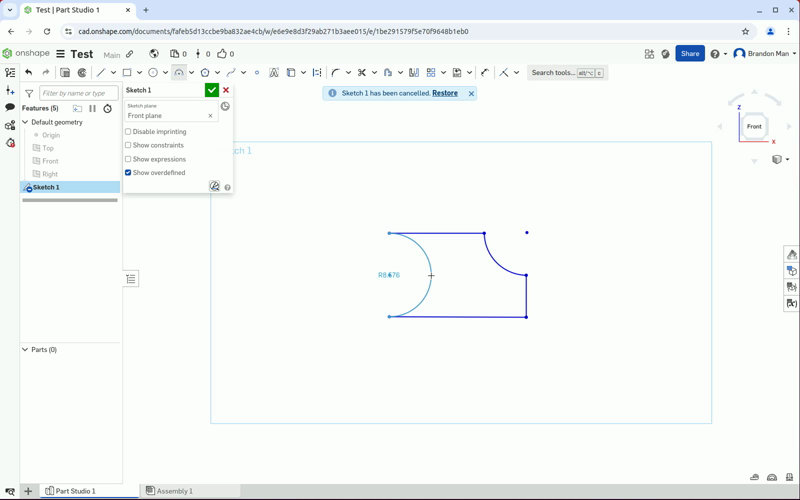
key(esc)
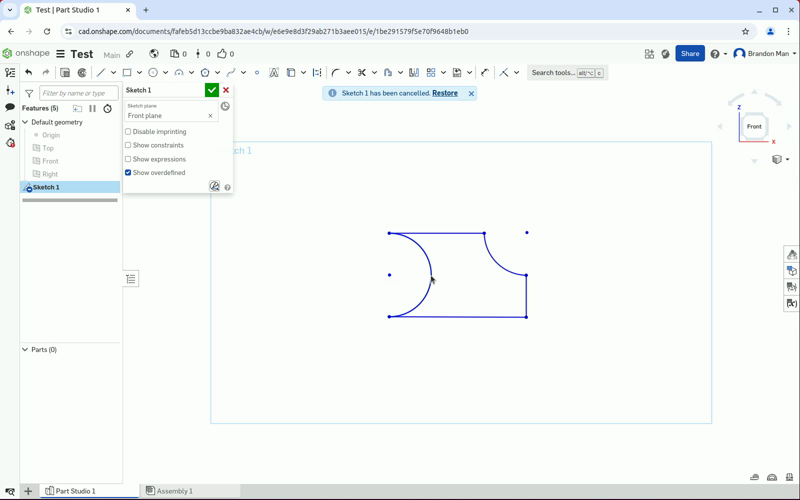
mouse_move(427, 240)
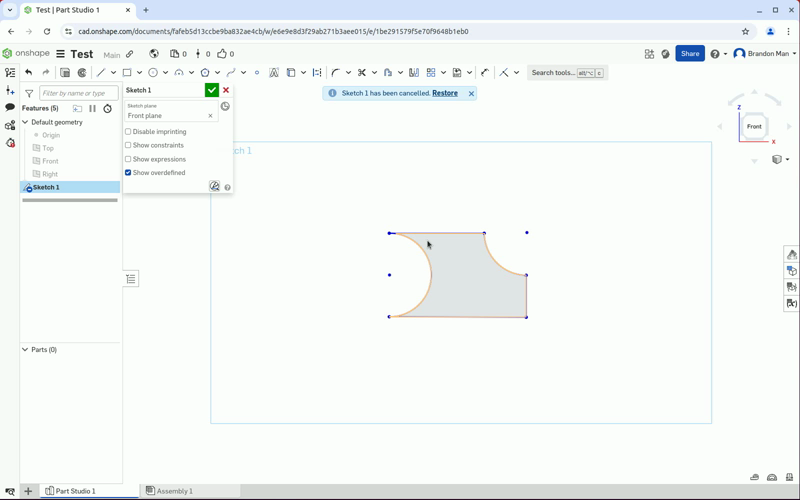
click(427, 240)
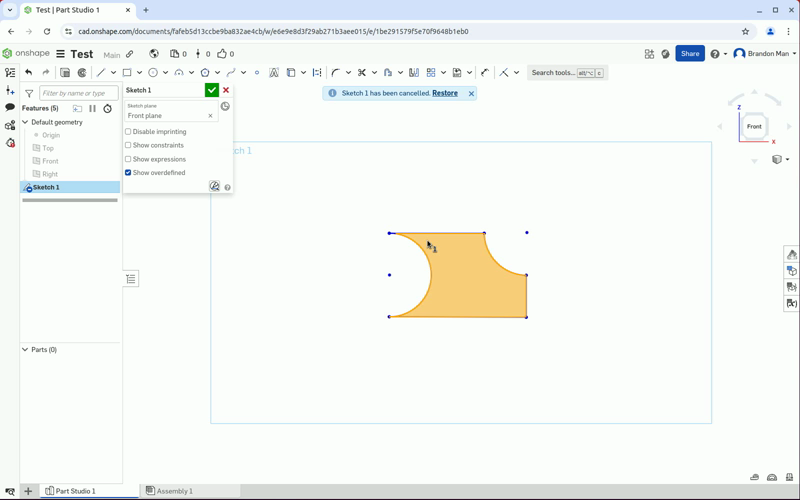
mouse_move(73, 352)
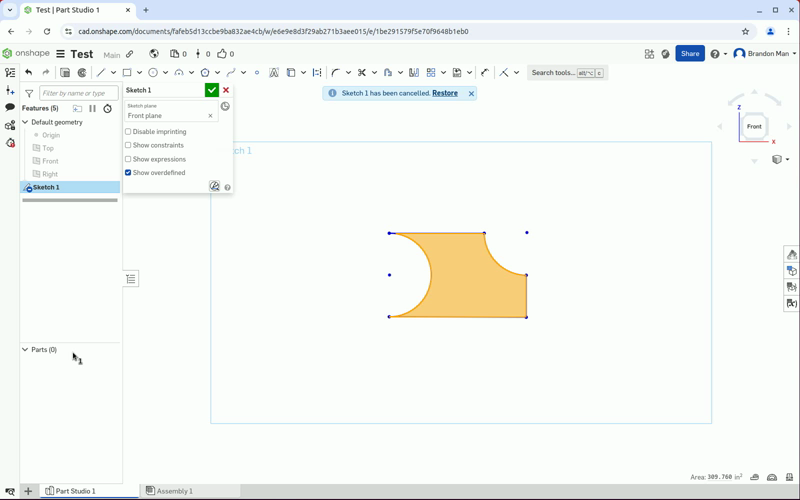
key(shift+y)
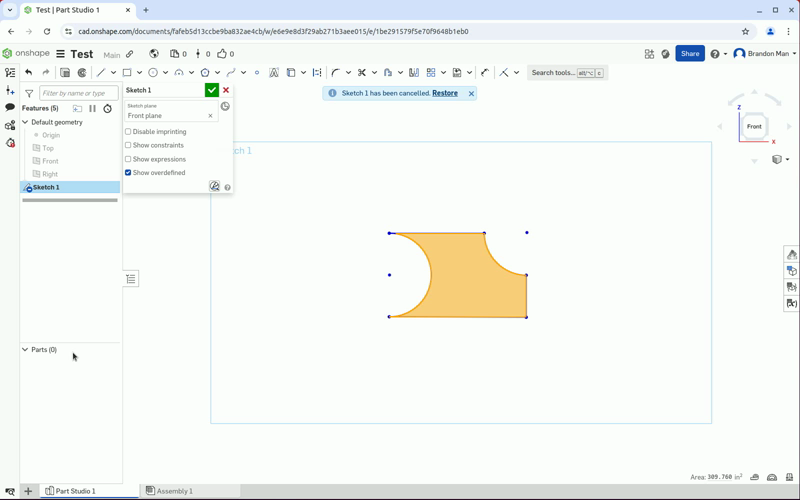
key(shift+e)
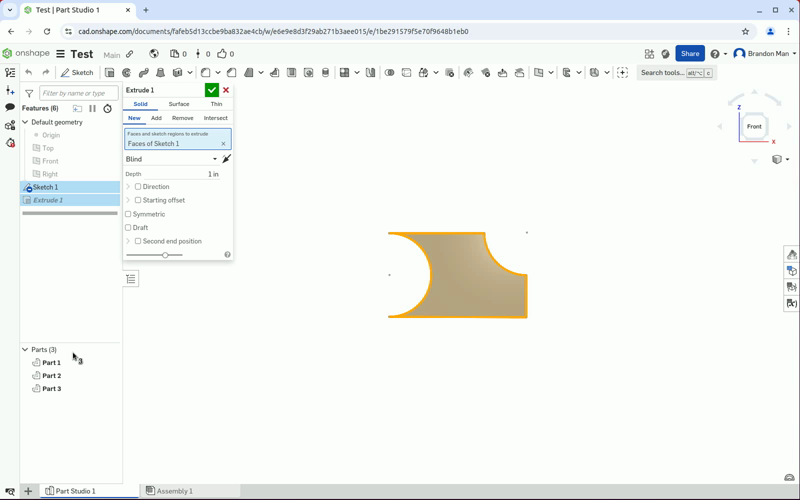
mouse_move(143, 106)
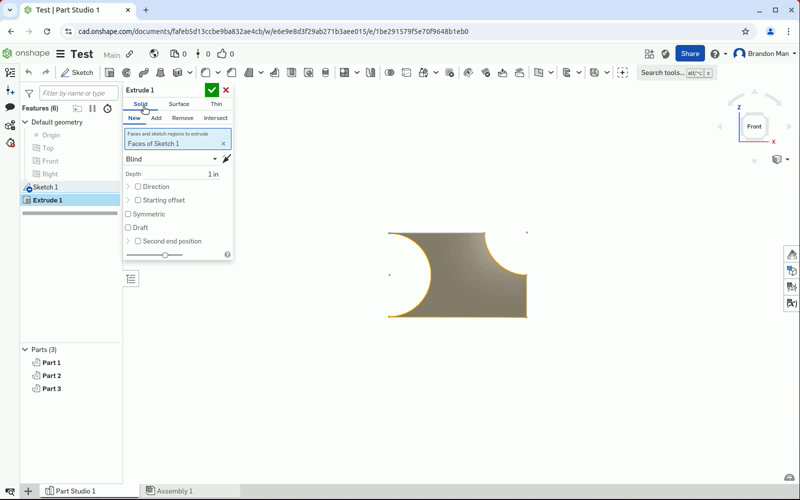
click(143, 106)
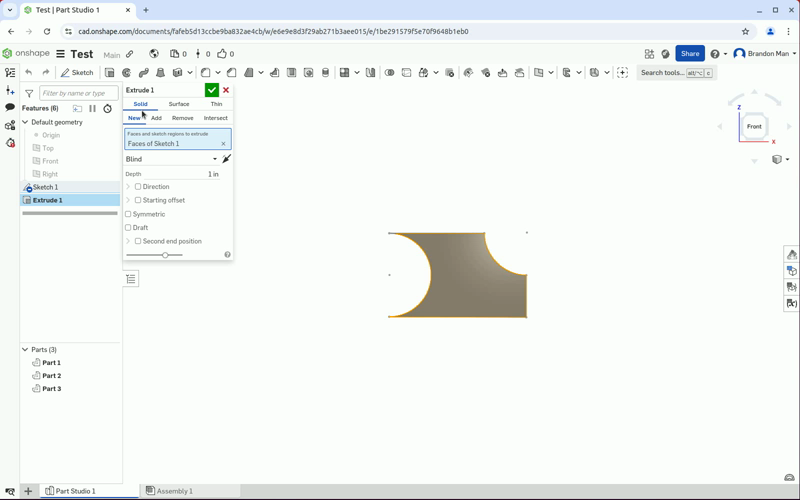
mouse_move(137, 120)
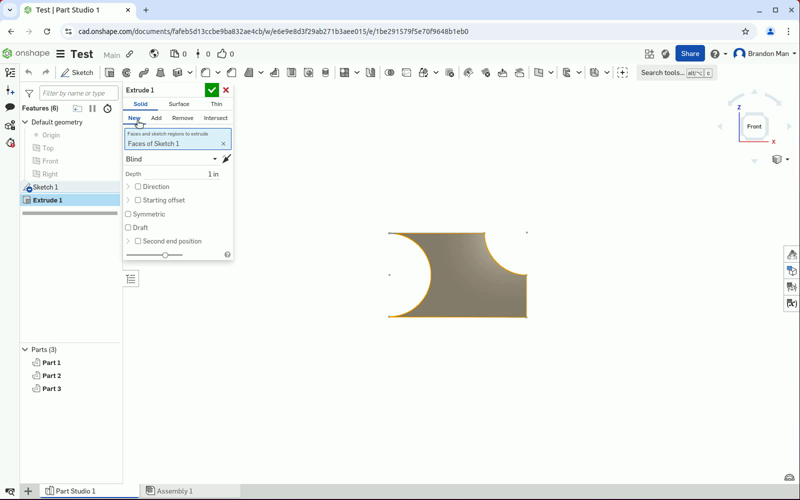
click(137, 120)
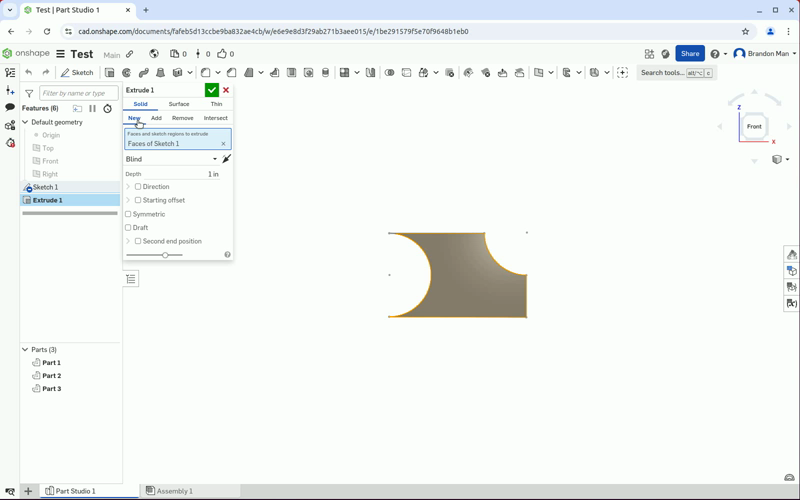
key(tab, 4)
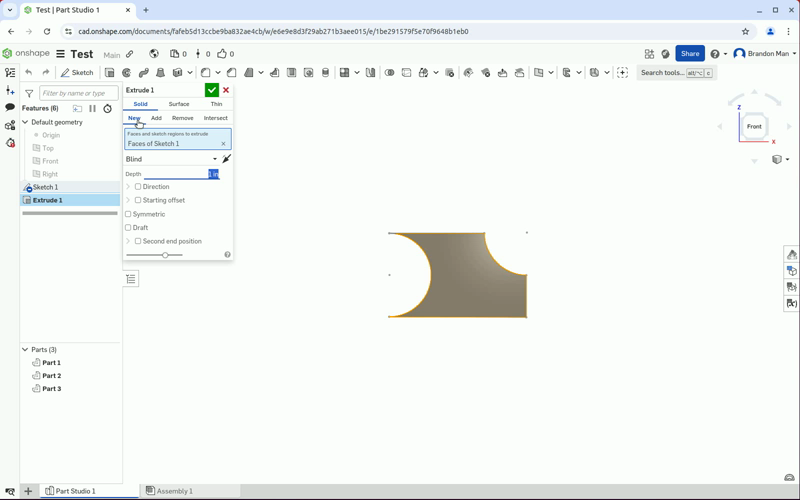
text(6.74)
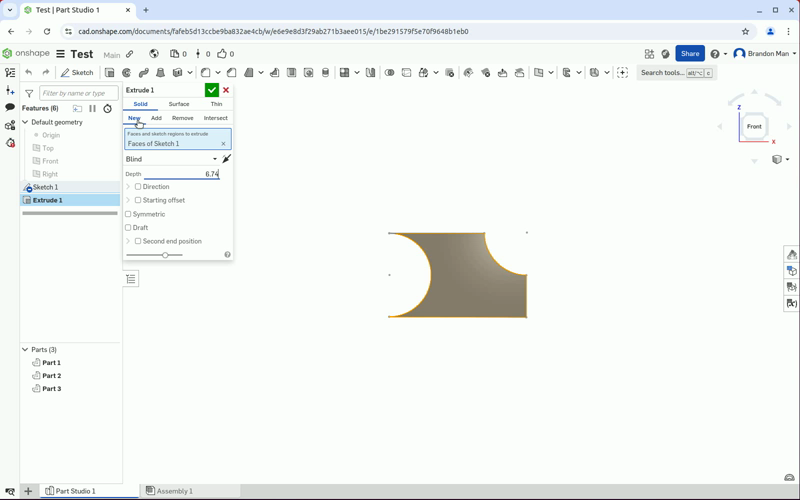
key(enter)
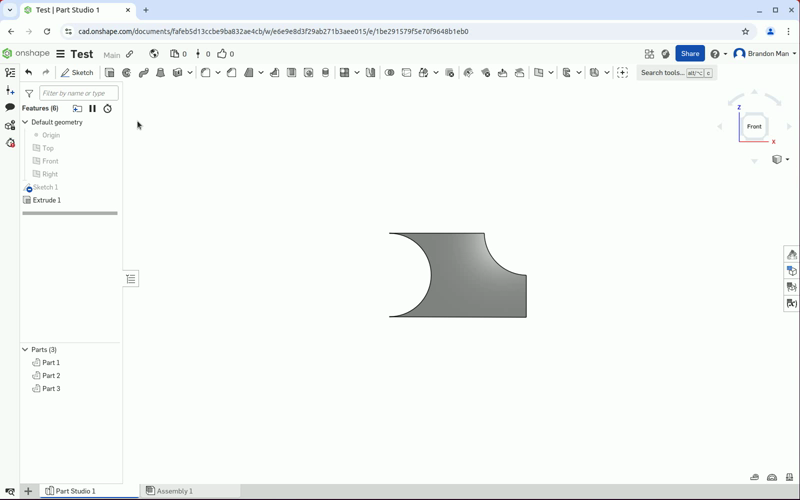
key(shift+h)
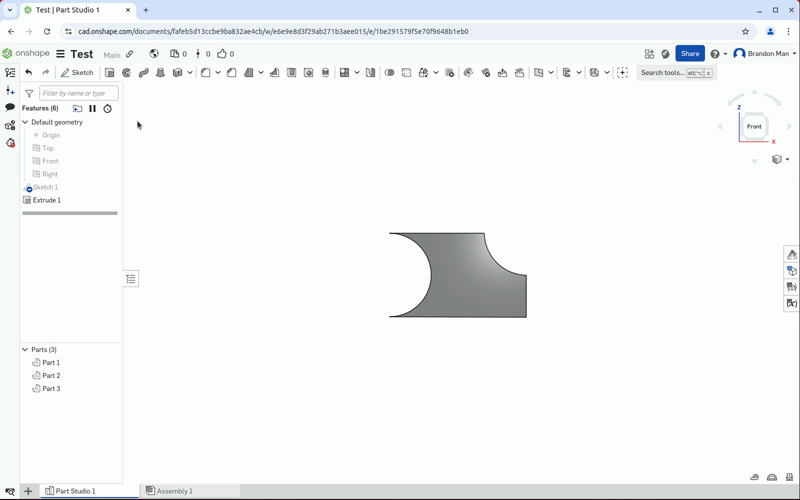
key(shift+h)
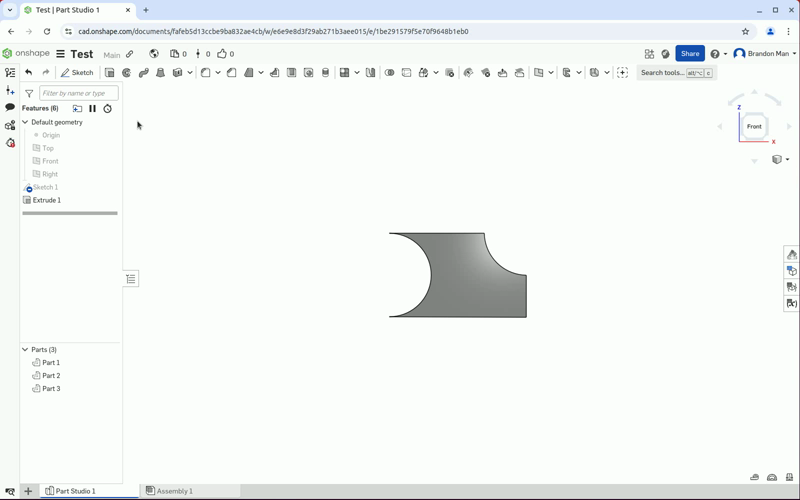
mouse_move(73, 189)
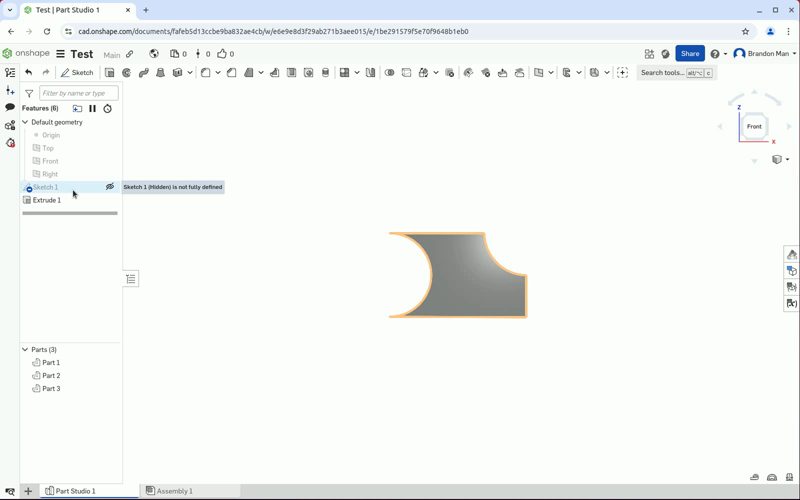
click(73, 189)
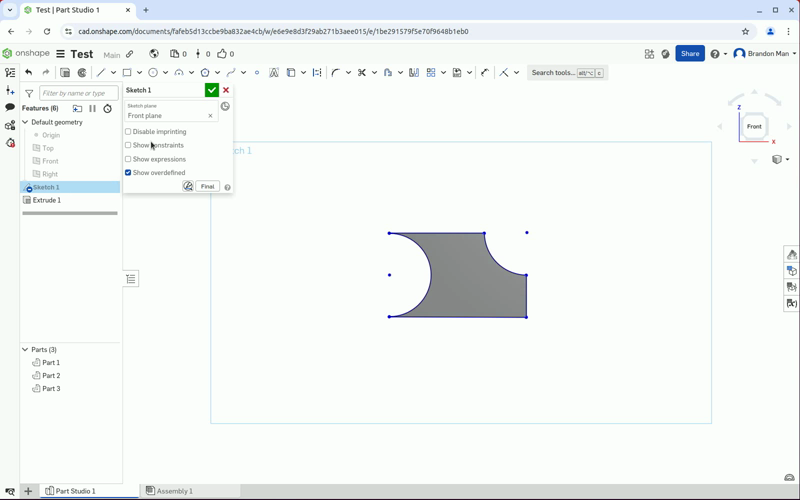
mouse_move(229, 92)
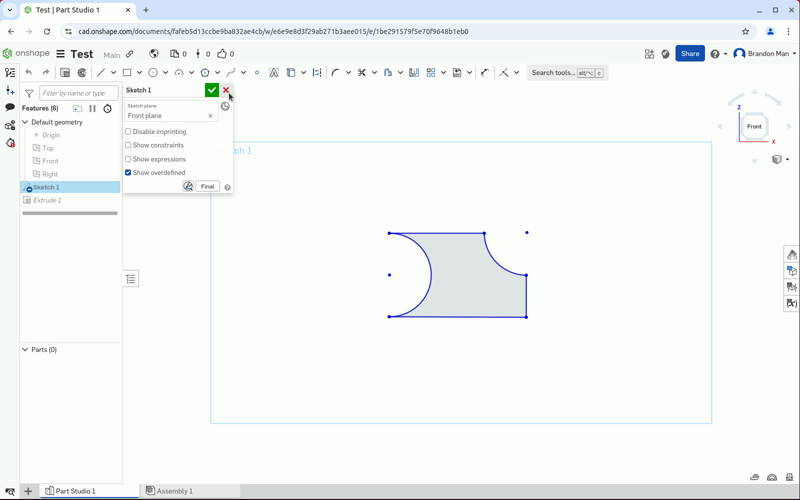
click(229, 92)
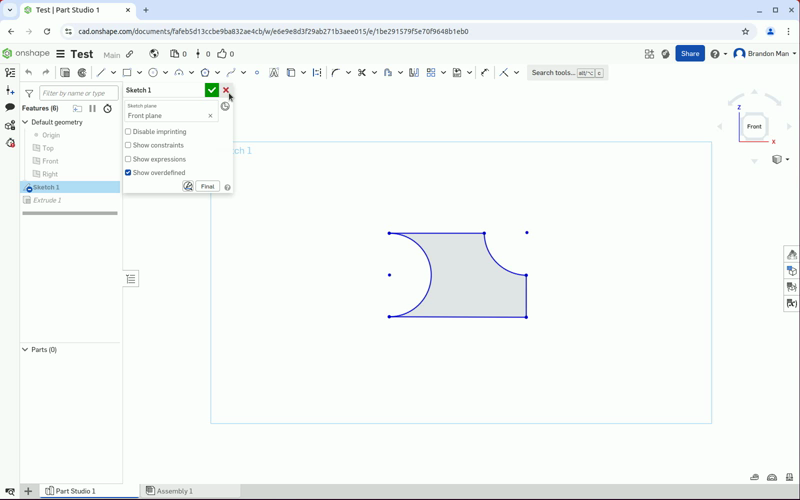
key(shift+s)
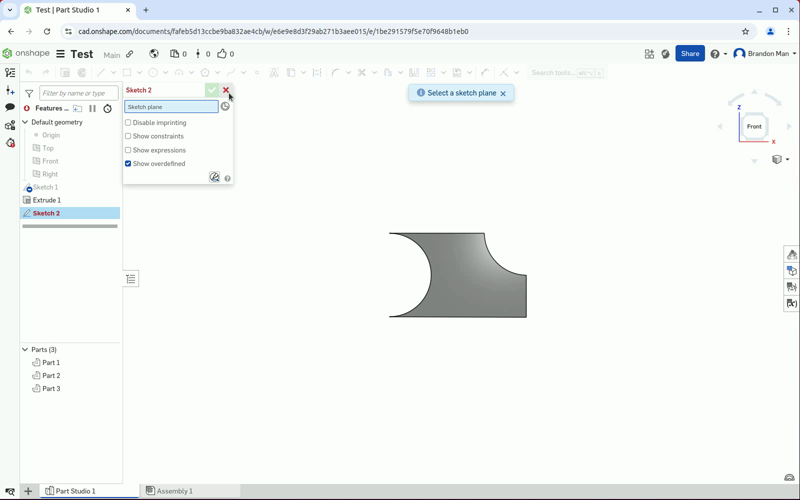
mouse_move(73, 163)
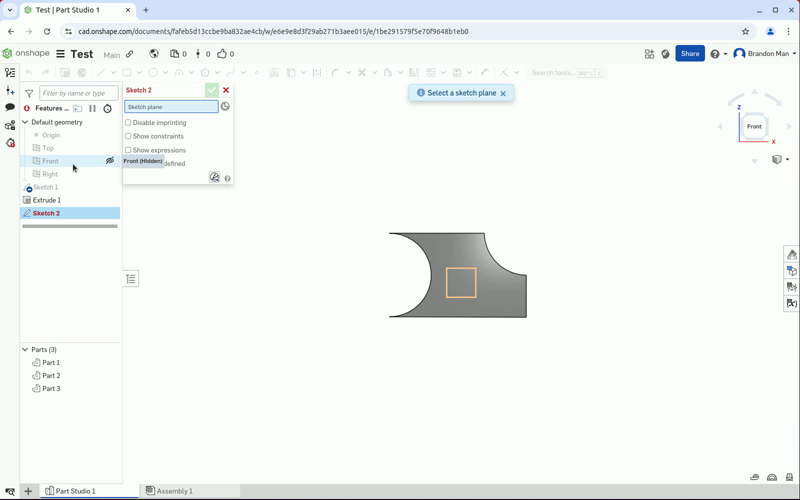
click(73, 163)
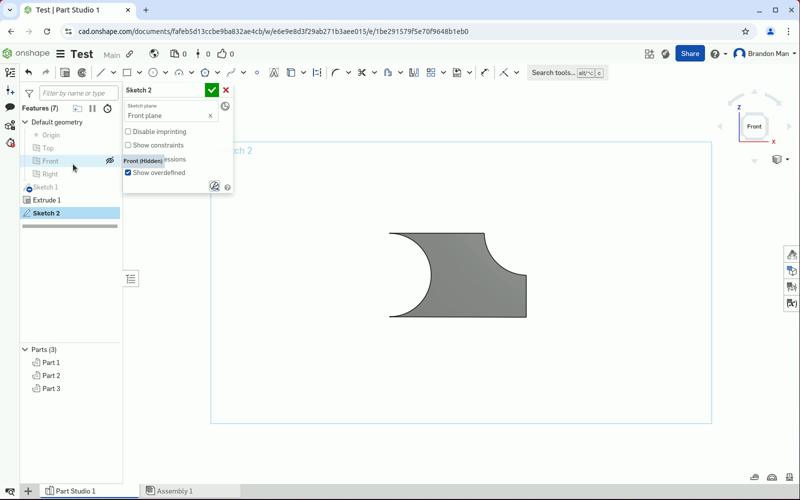
mouse_move(73, 352)
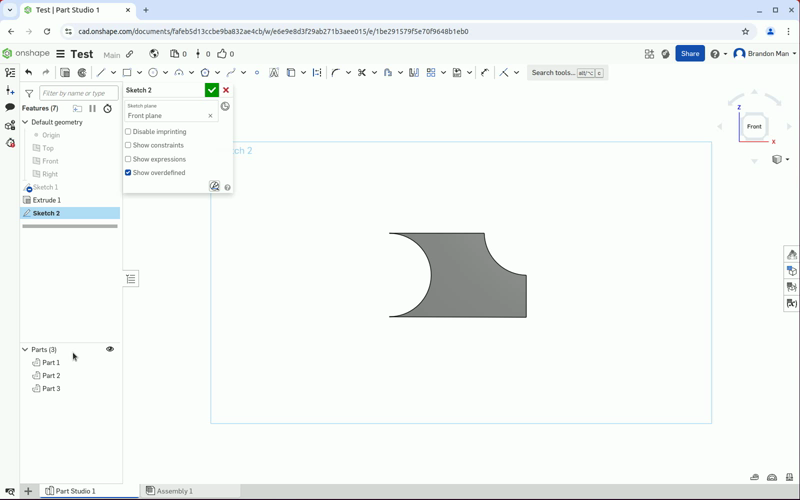
key(y)
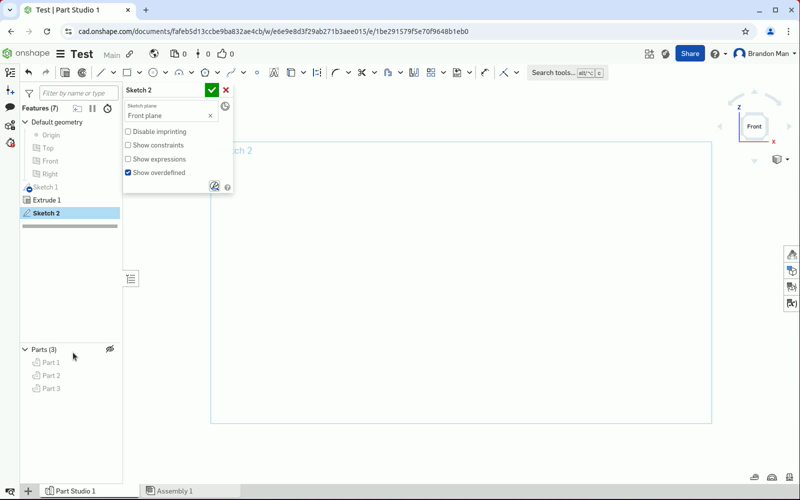
key(a)
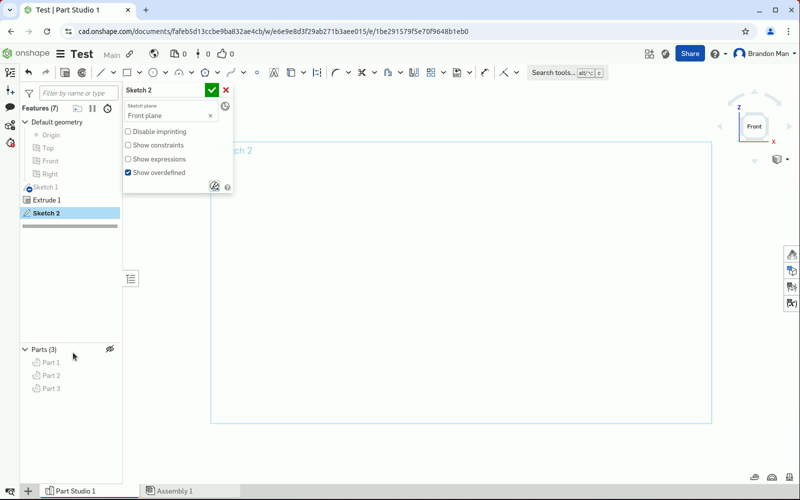
key_down(shift)
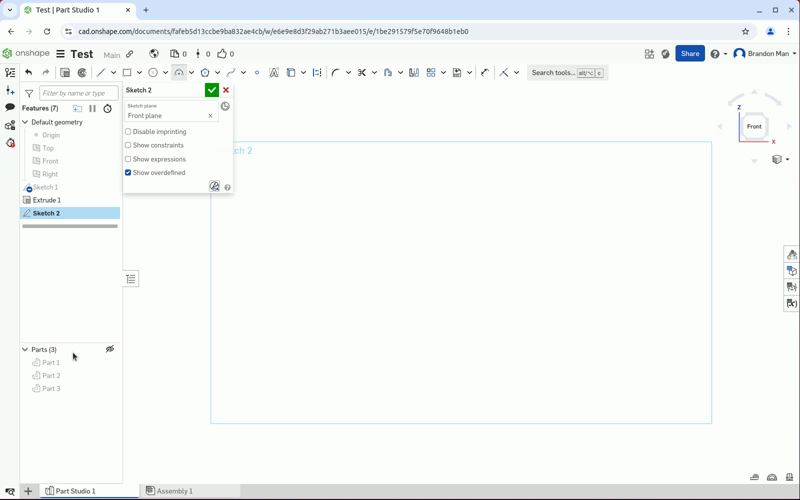
mouse_move(389, 316)
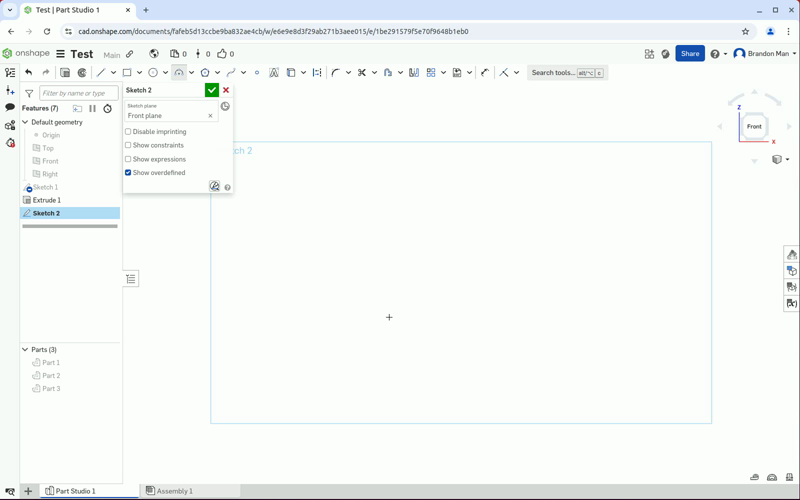
click(389, 316)
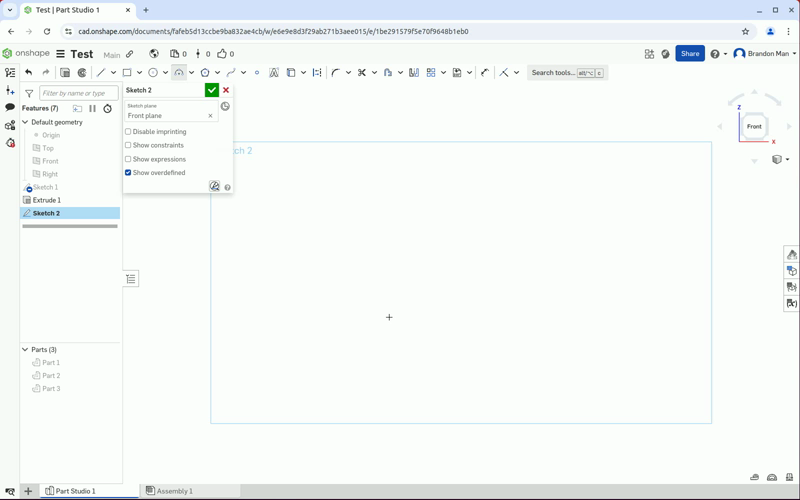
key_up(shift)
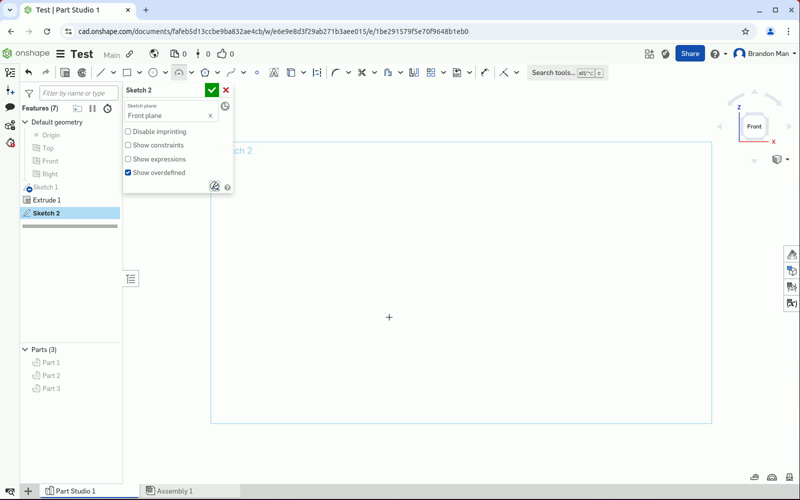
key_down(shift)
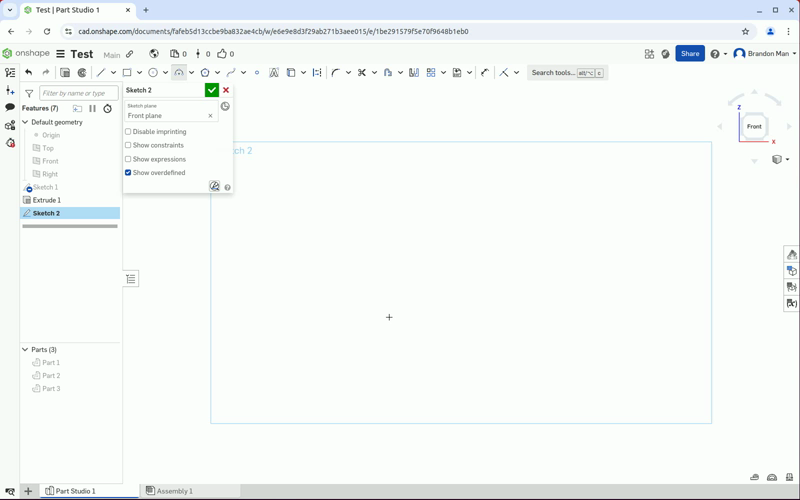
mouse_move(389, 233)
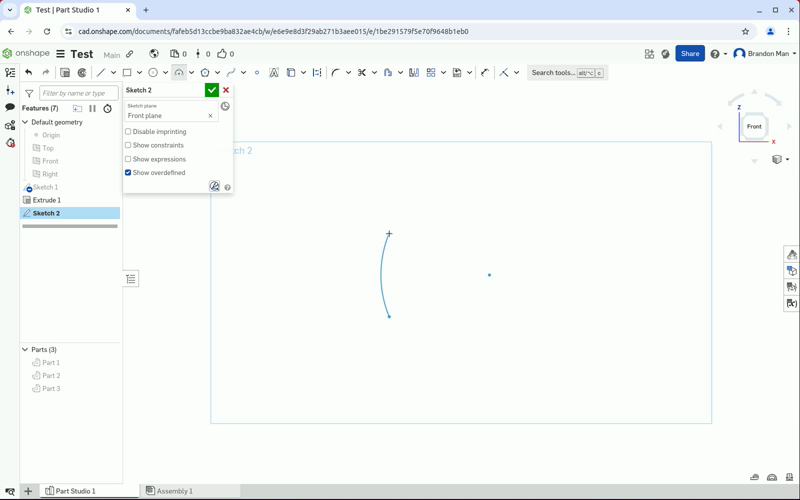
click(389, 233)
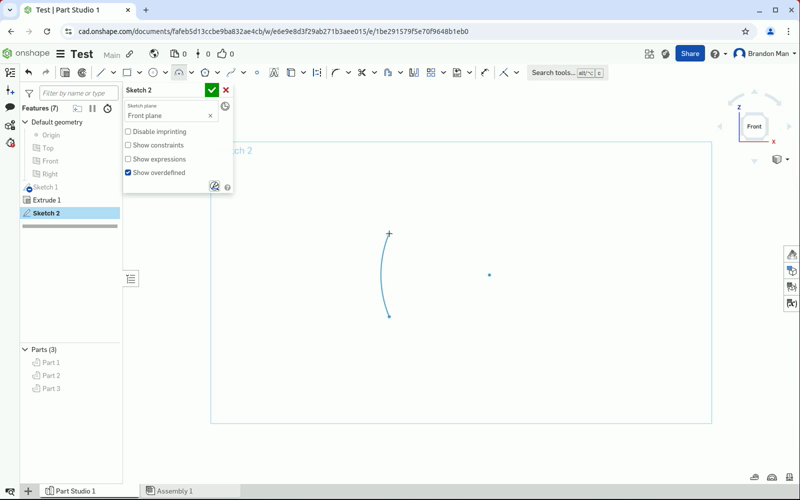
mouse_move(431, 275)
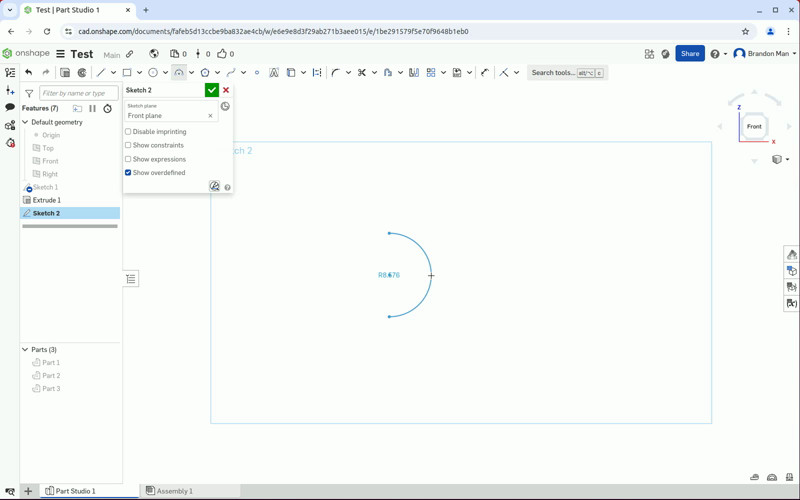
click(431, 275)
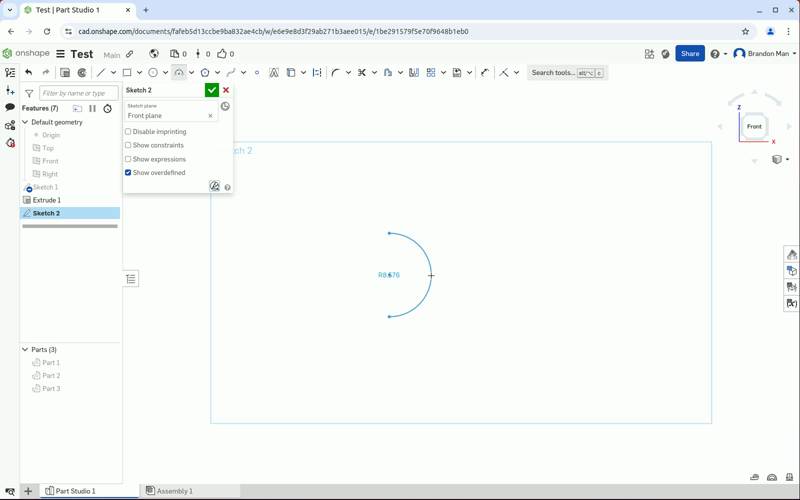
key_up(shift)
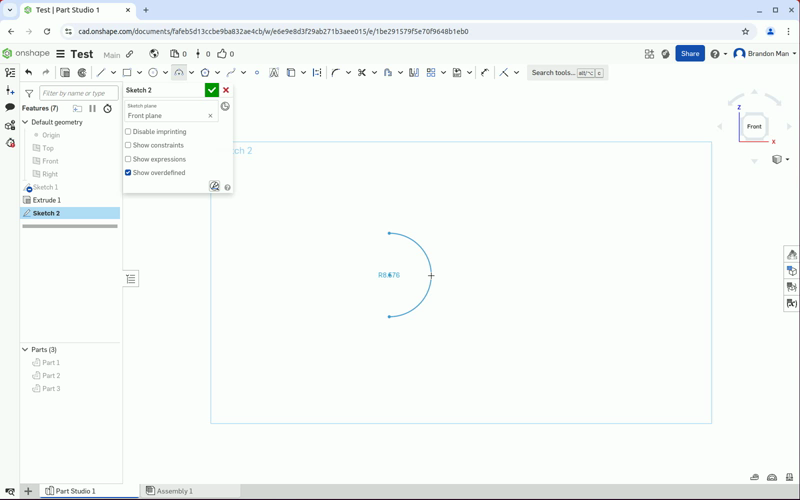
key(esc)
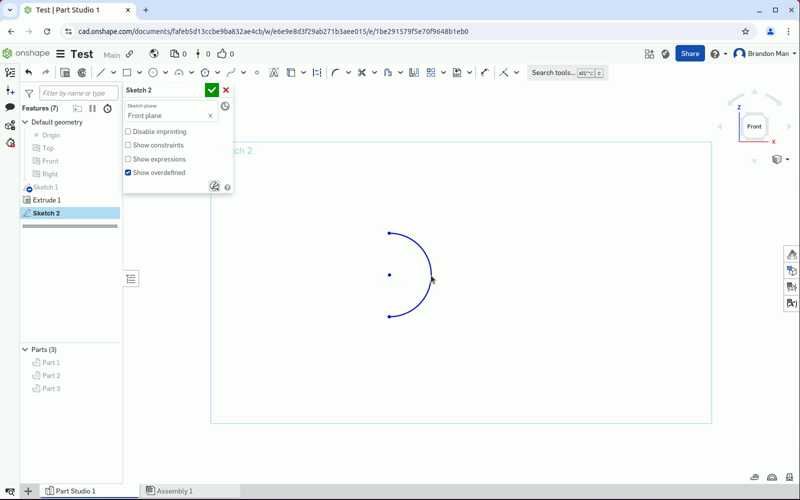
key(l)
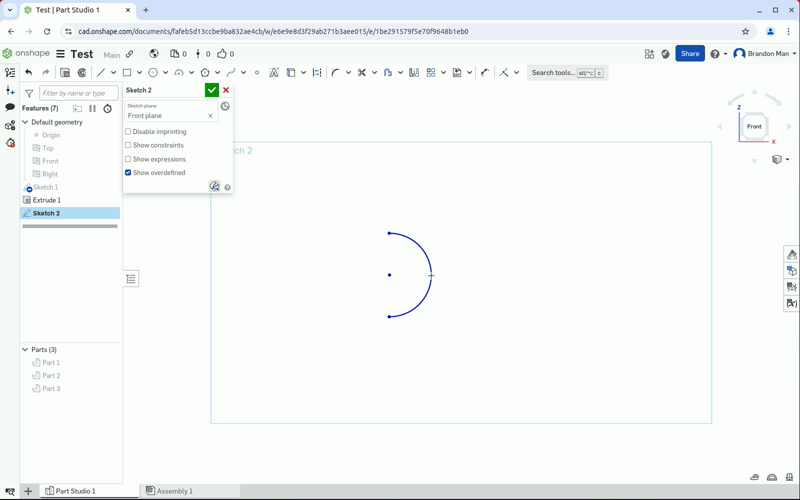
mouse_move(389, 233)
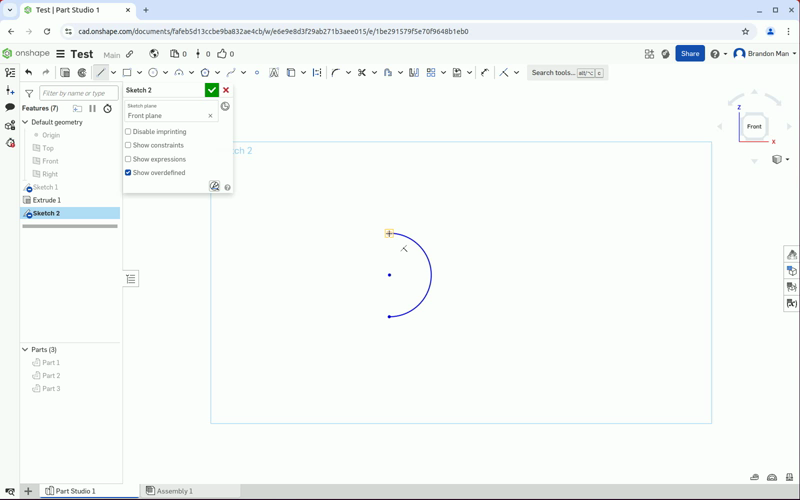
click(389, 233)
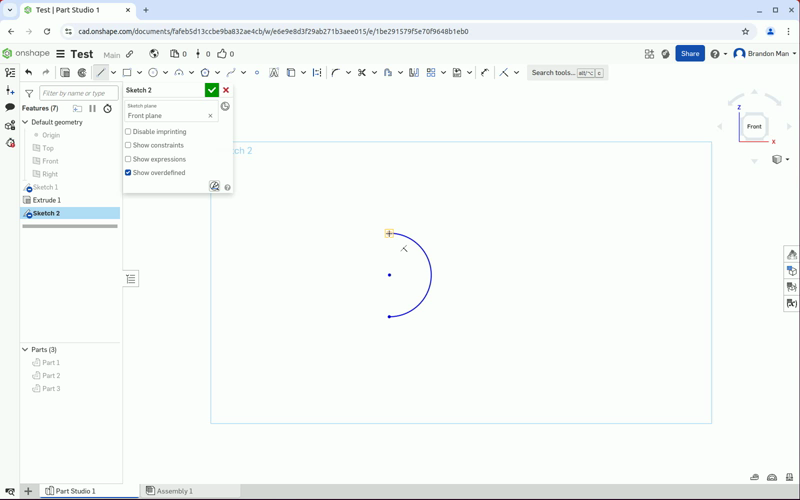
key_down(shift)
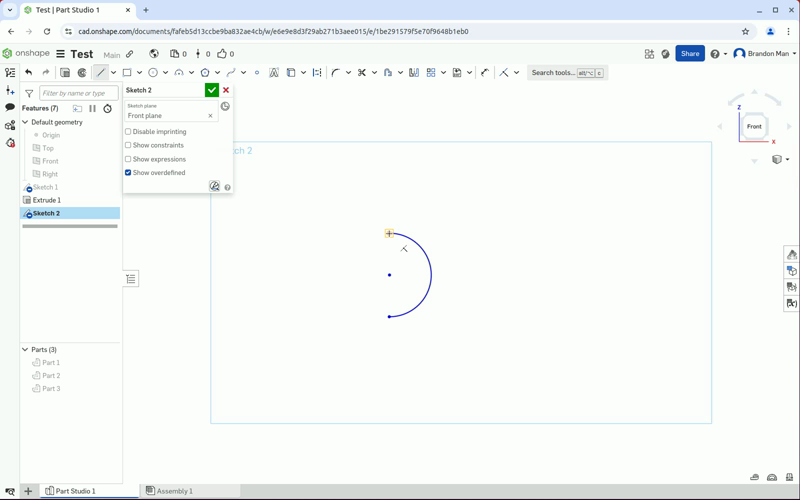
mouse_move(419, 233)
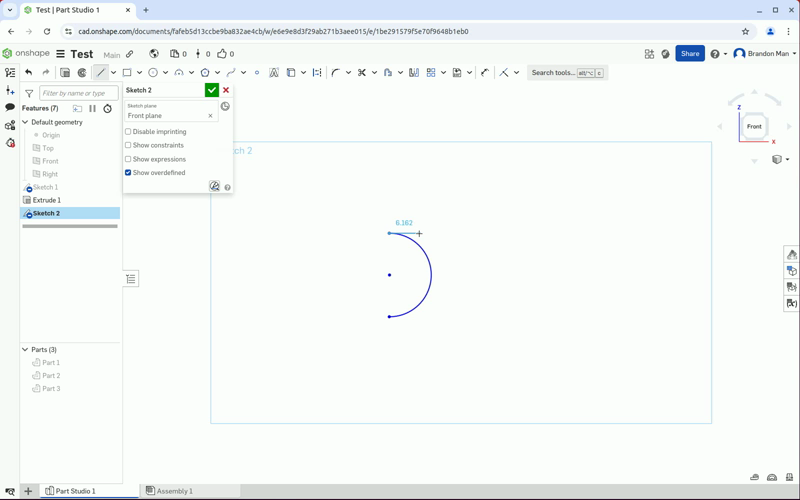
mouse_move(389, 258)
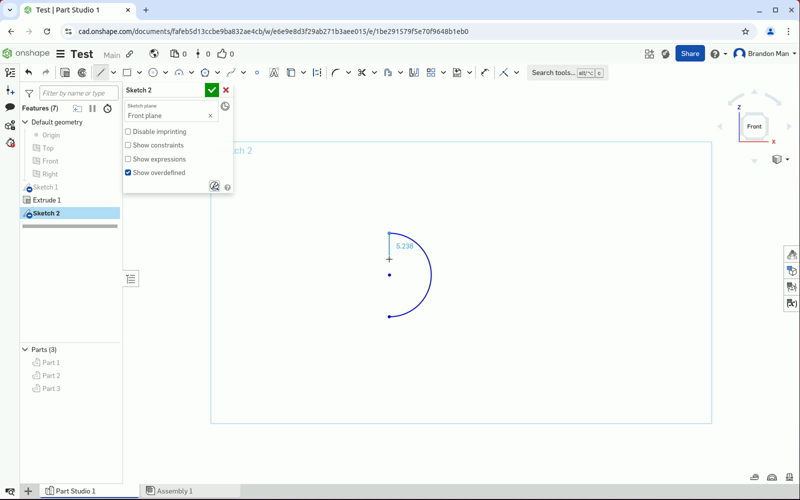
click(389, 258)
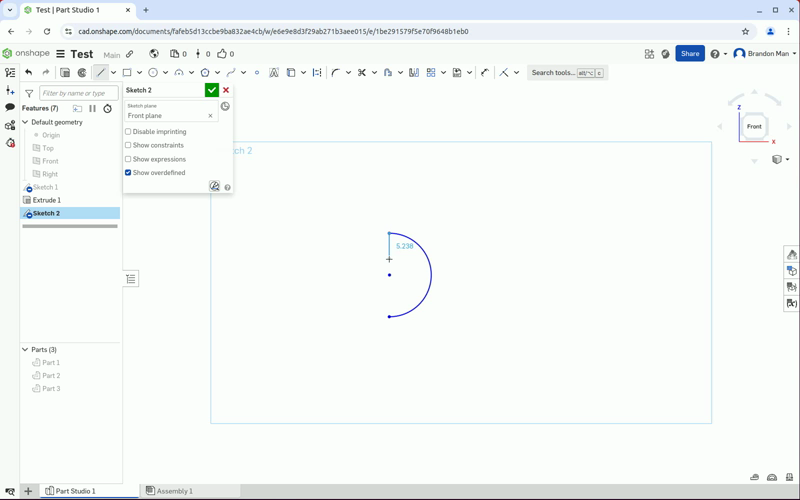
key_up(shift)
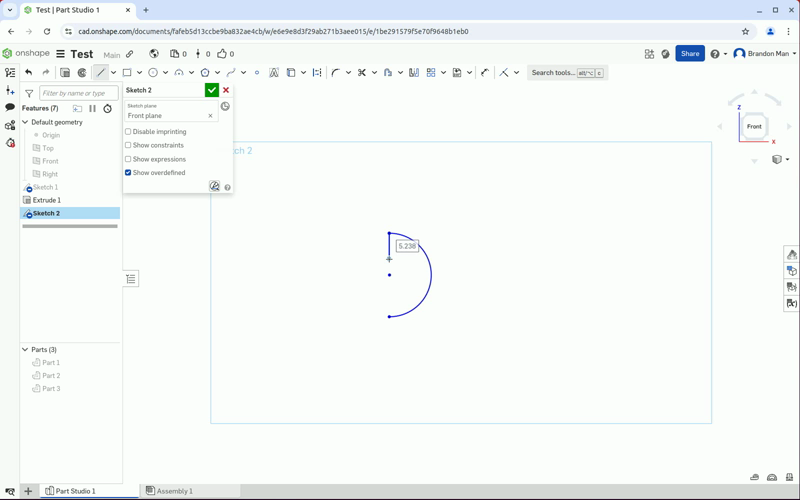
key(esc)
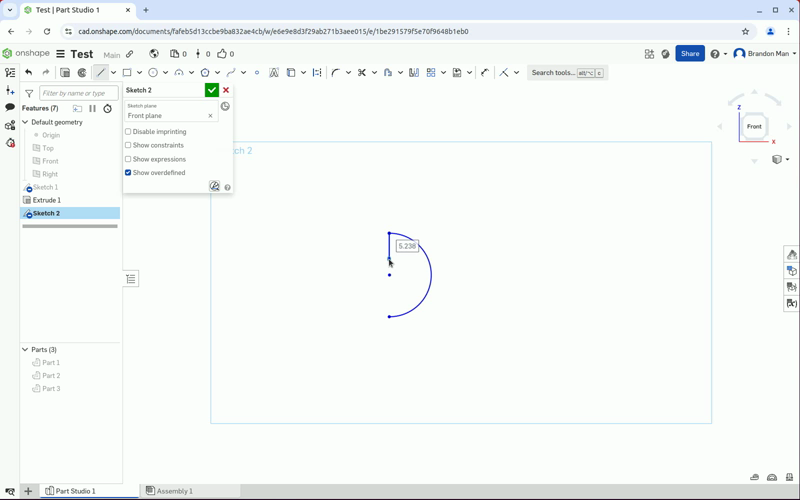
key(a)
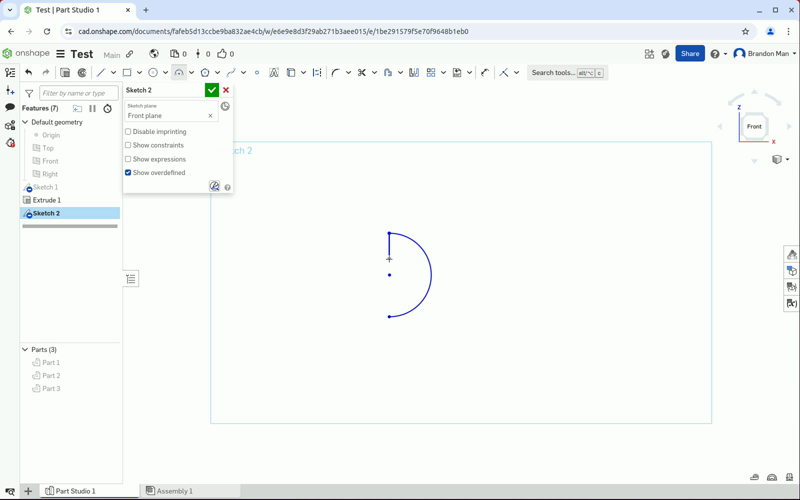
mouse_move(389, 258)
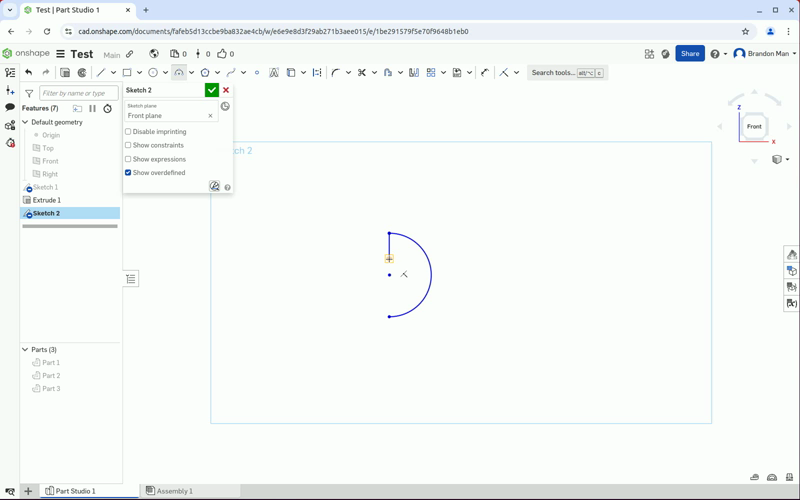
click(389, 258)
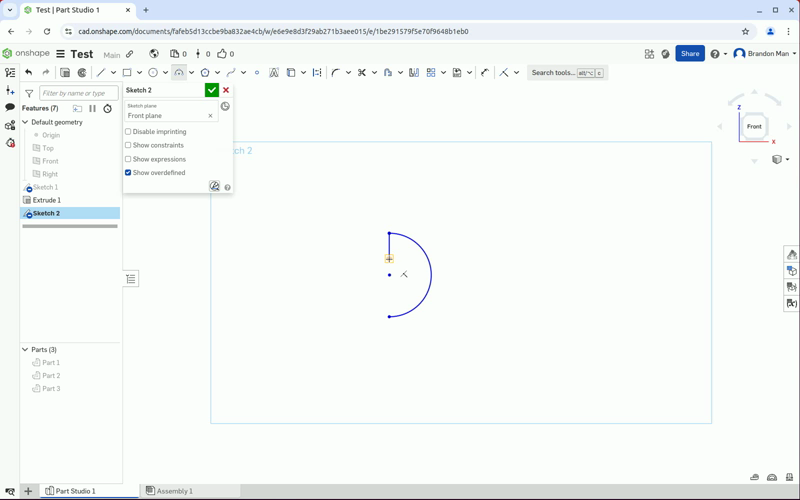
key_down(shift)
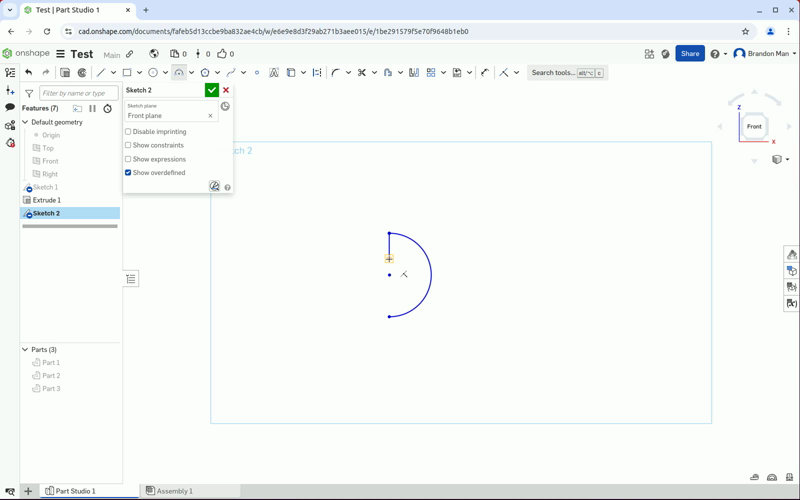
mouse_move(389, 292)
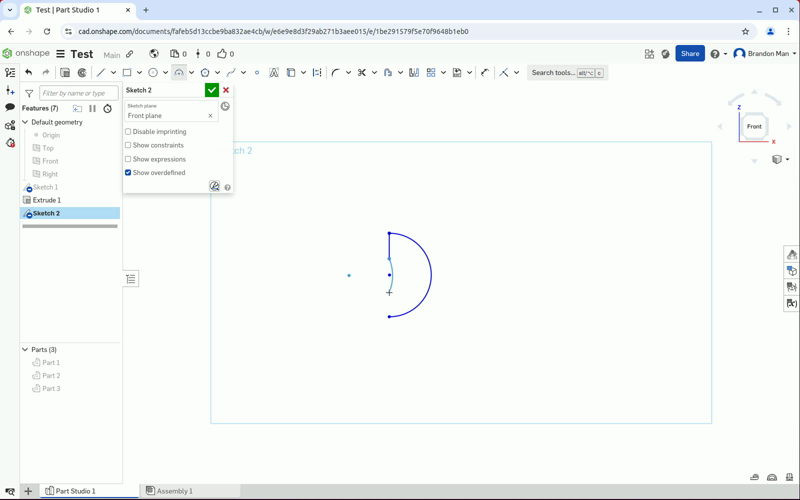
click(389, 292)
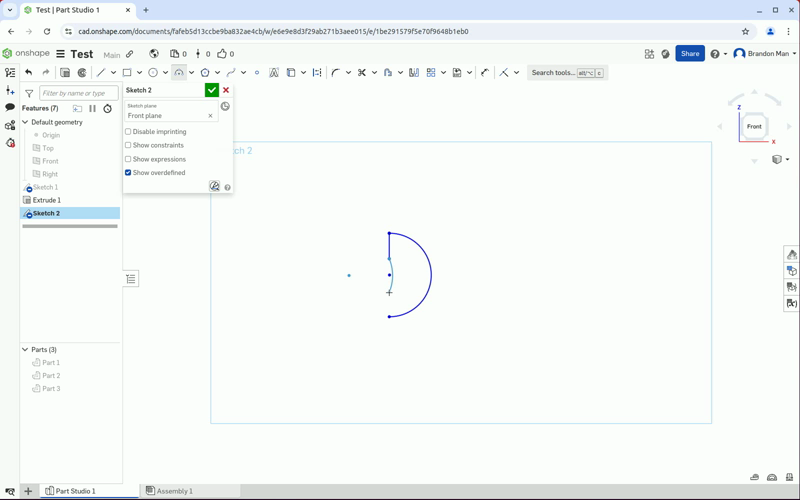
mouse_move(405, 275)
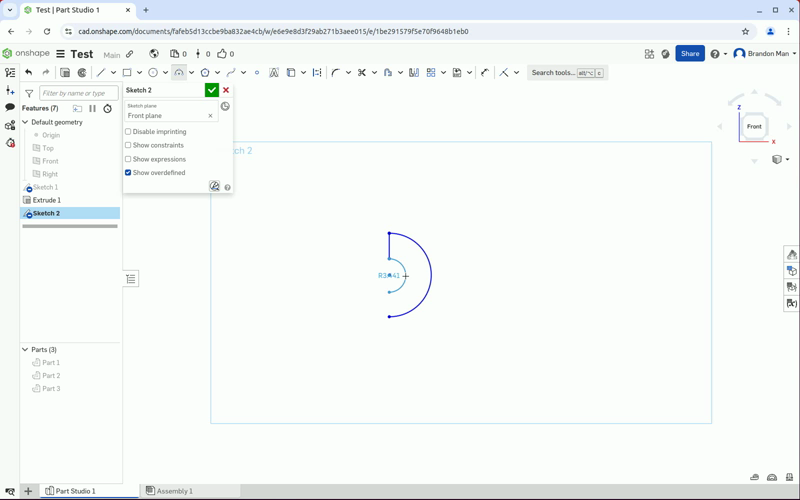
click(405, 275)
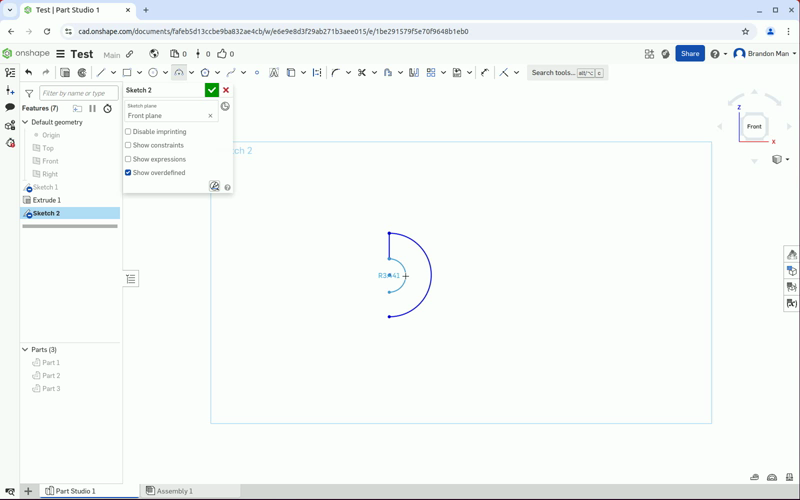
key_up(shift)
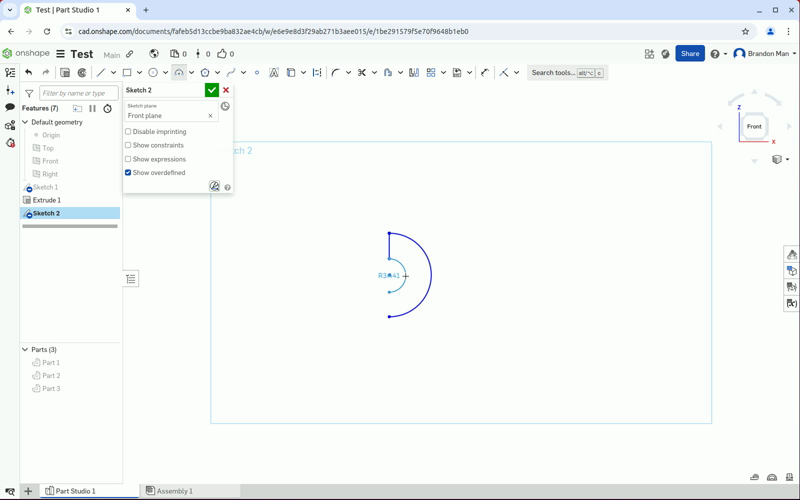
key(esc)
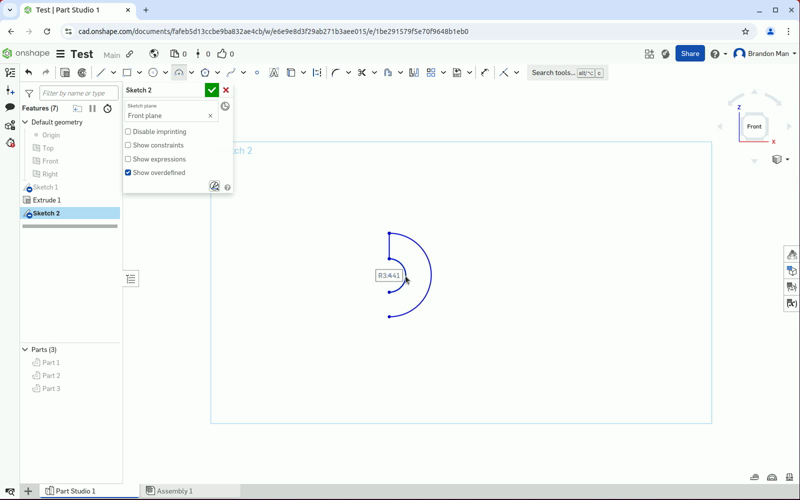
key(l)
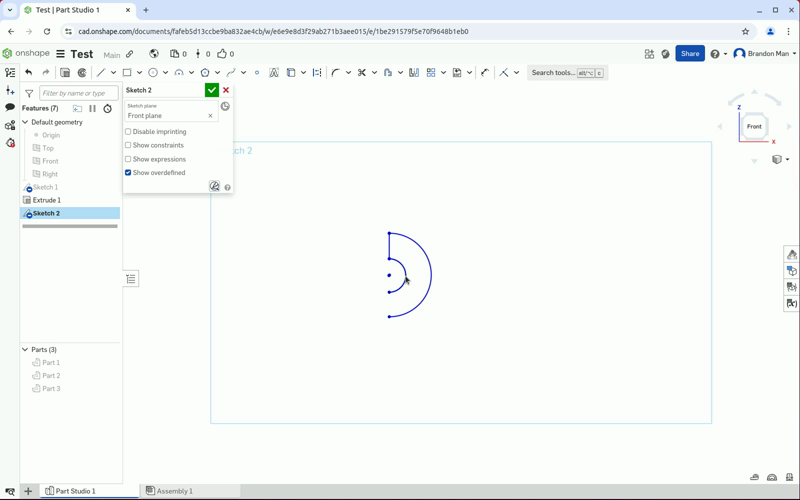
mouse_move(389, 292)
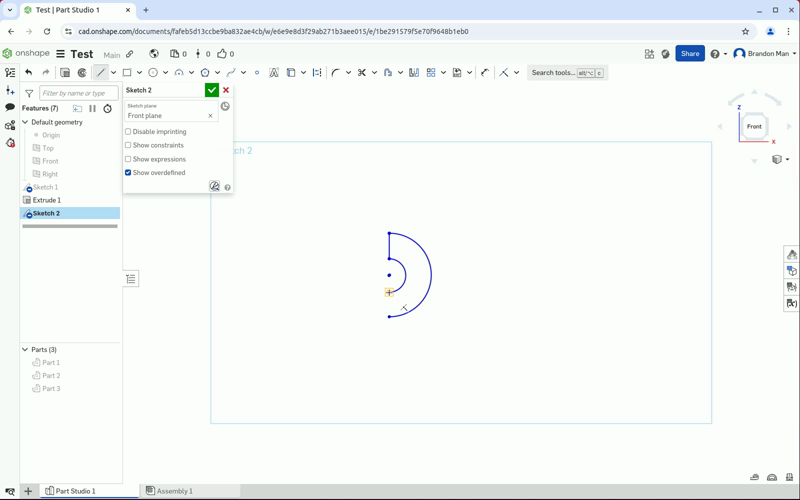
click(389, 292)
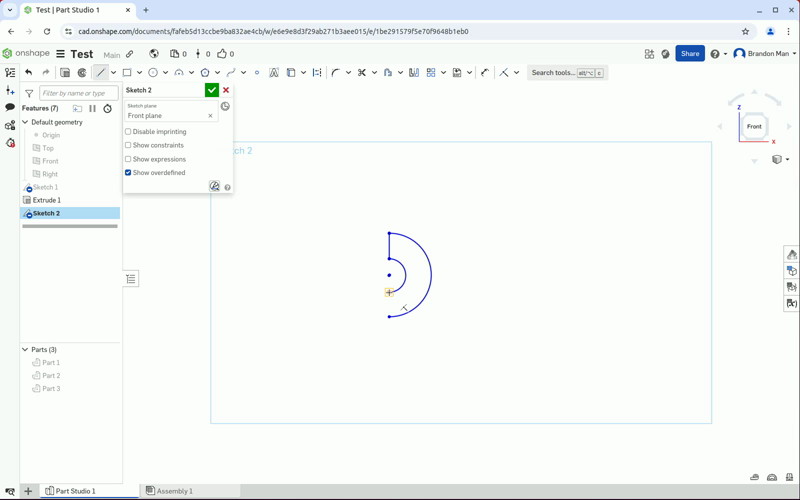
mouse_move(419, 292)
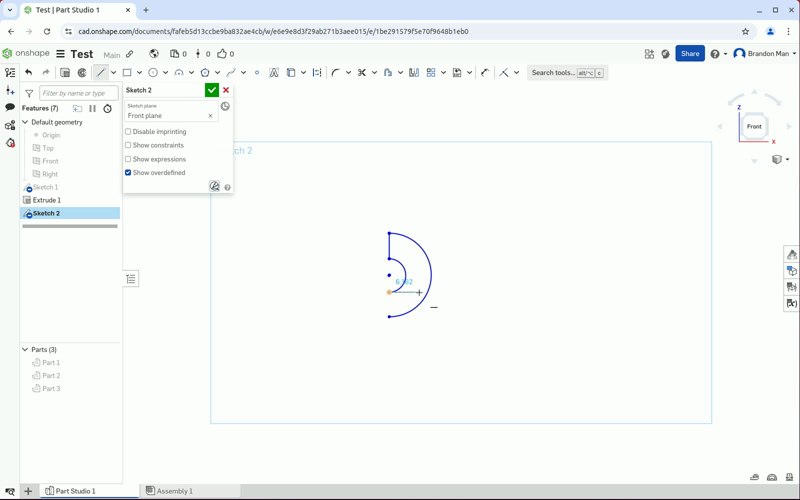
key_down(shift)
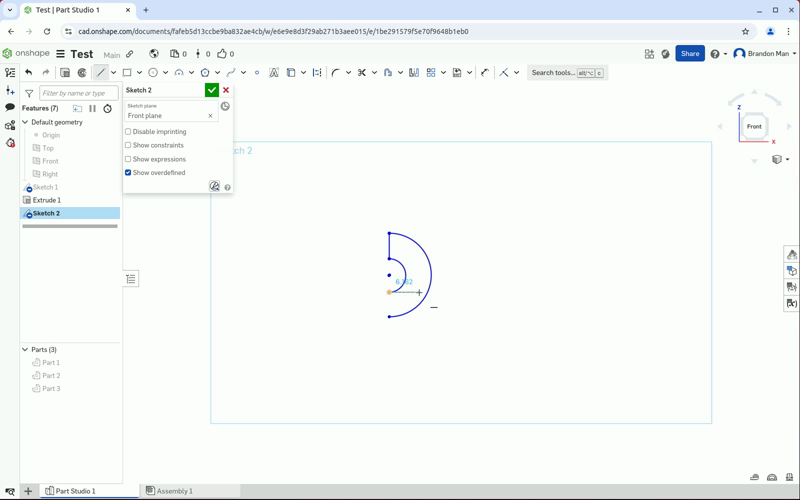
mouse_move(389, 316)
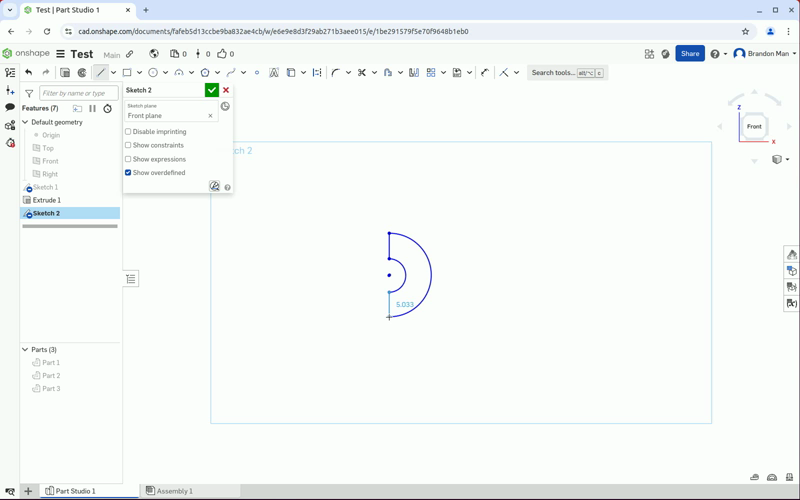
key_up(shift)
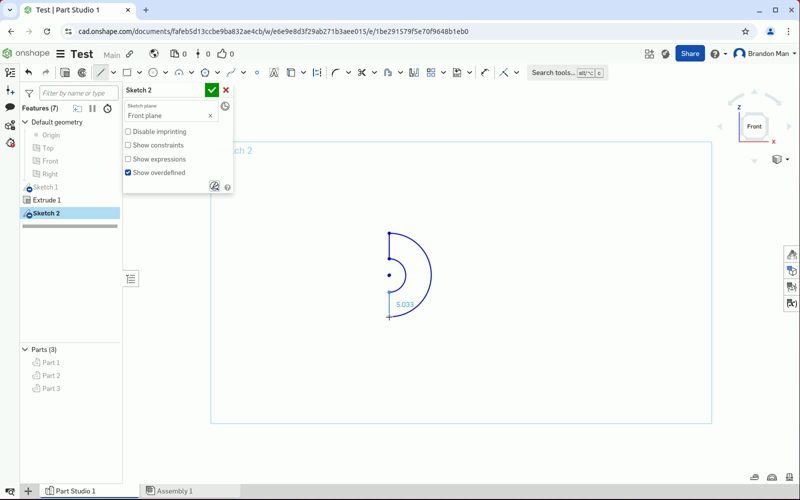
click(389, 316)
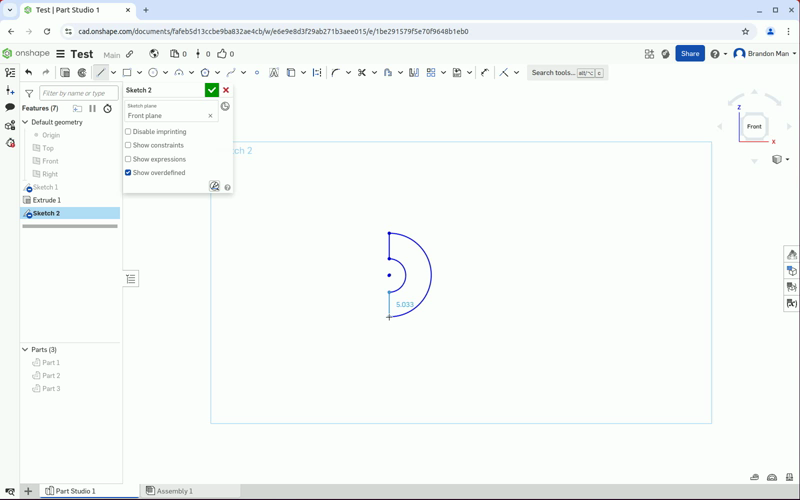
key(esc)
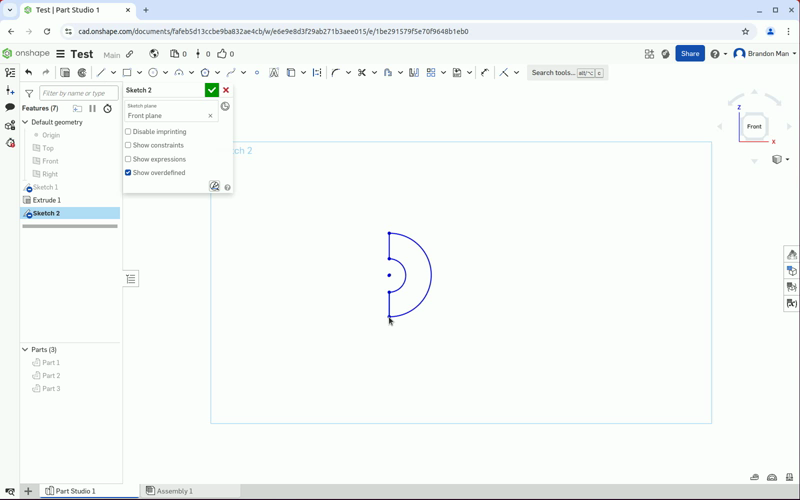
mouse_move(412, 268)
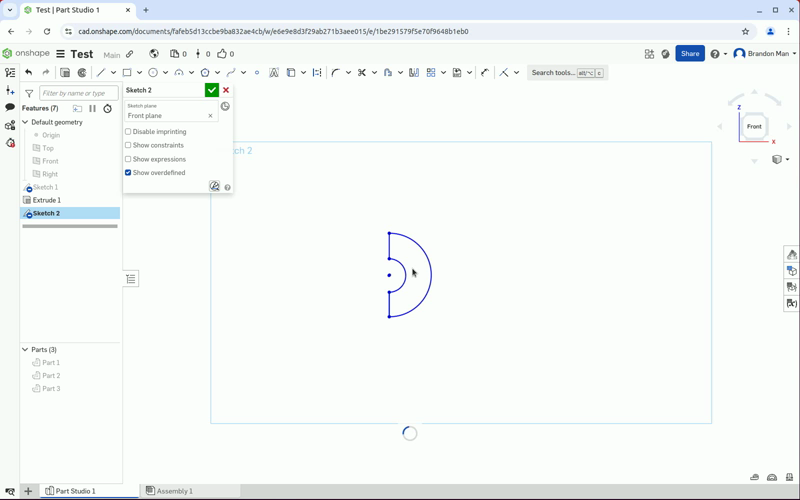
scroll(6)
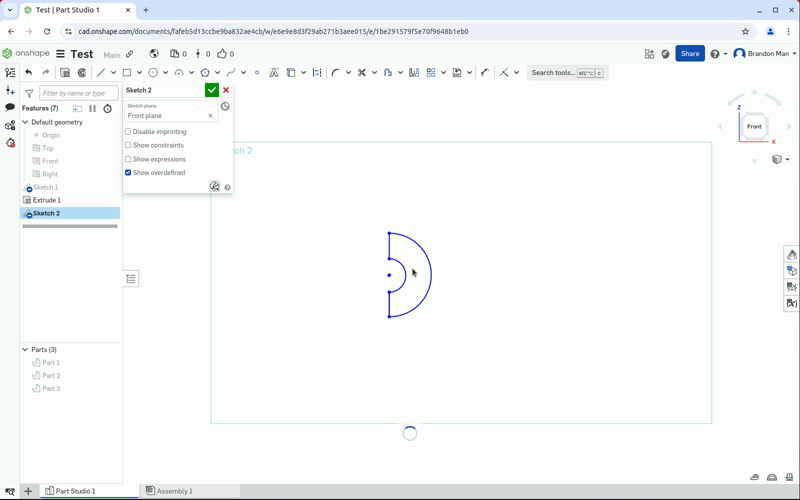
scroll(6)
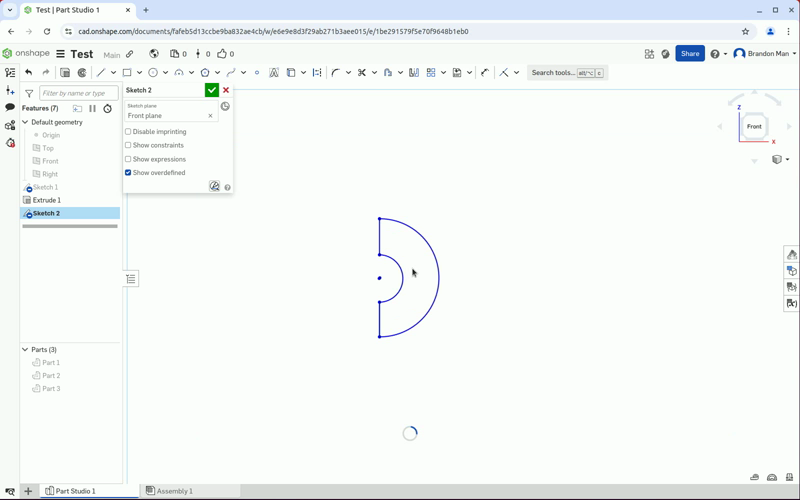
scroll(6)
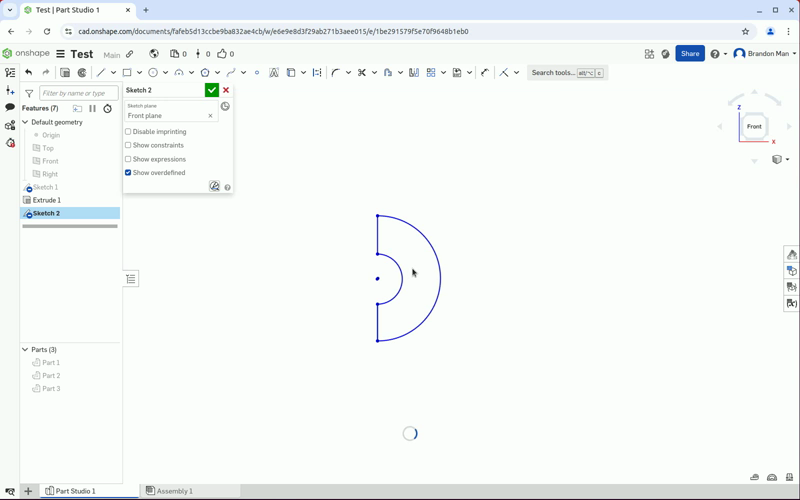
scroll(6)
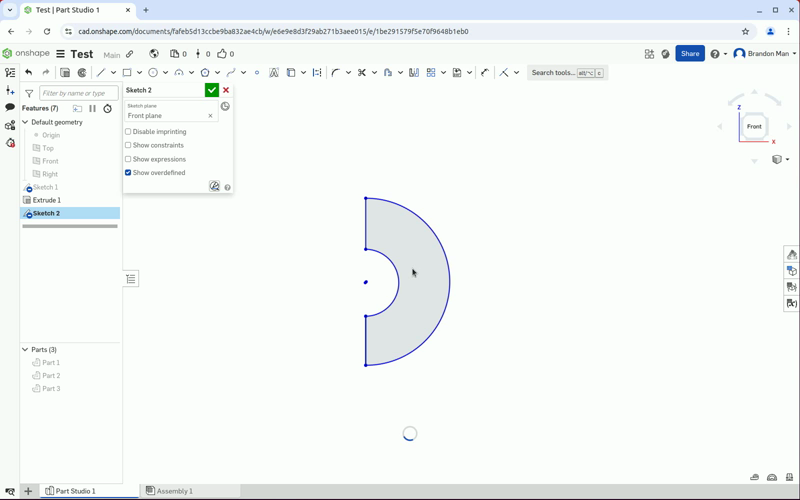
scroll(6)
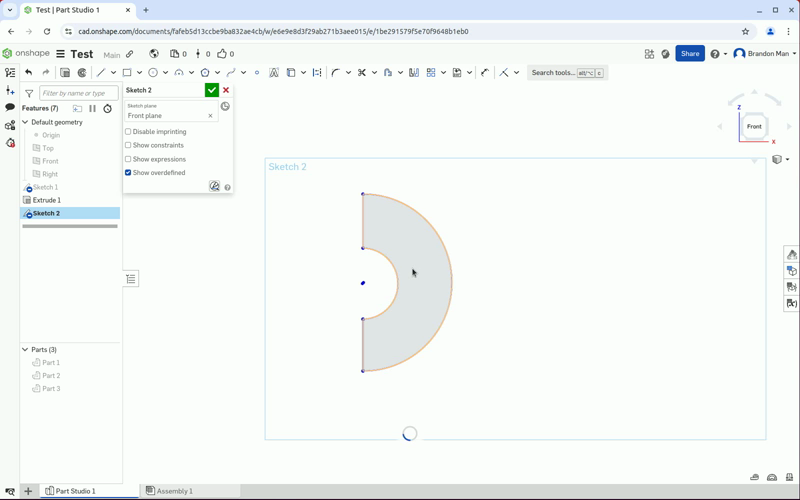
scroll(6)
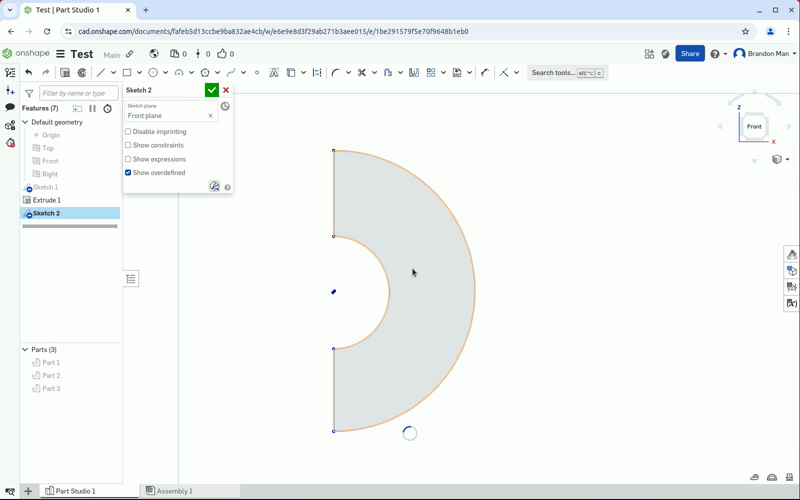
scroll(6)
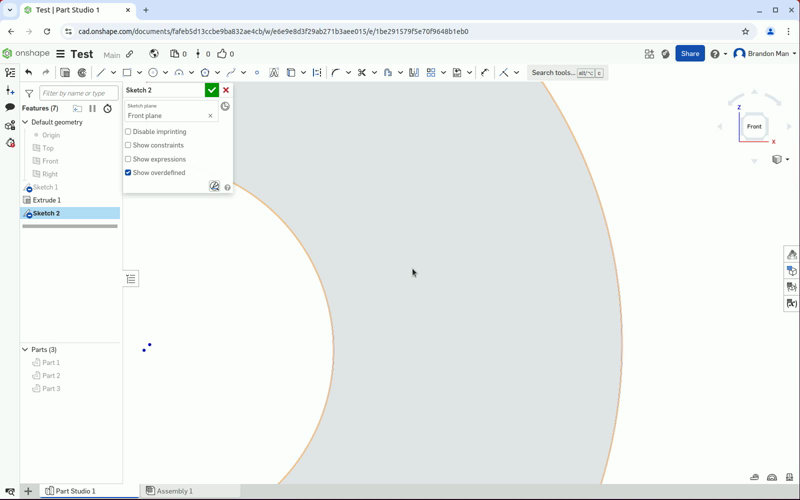
click(412, 268)
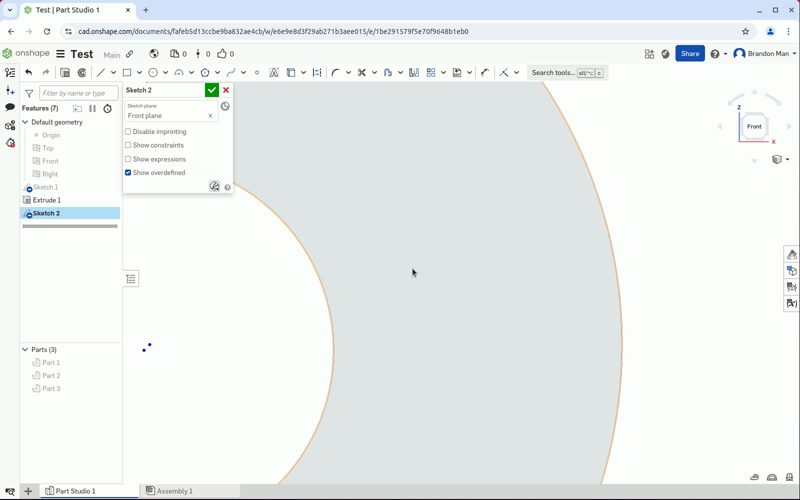
scroll(-6)
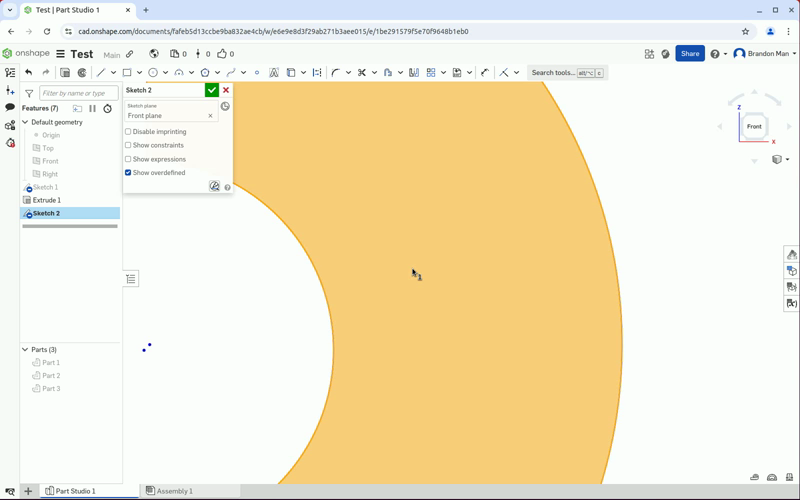
scroll(-6)
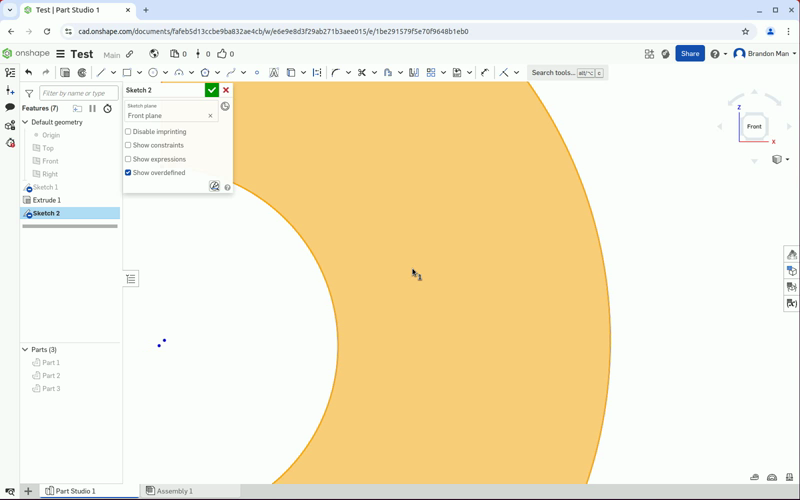
scroll(-6)
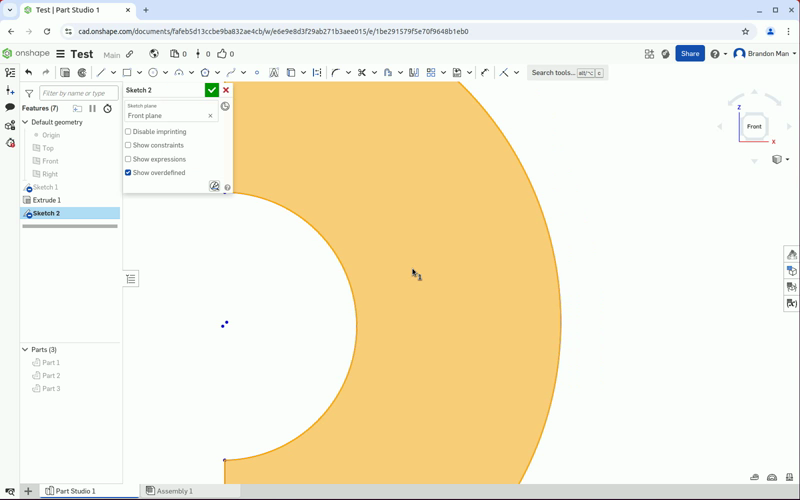
scroll(-6)
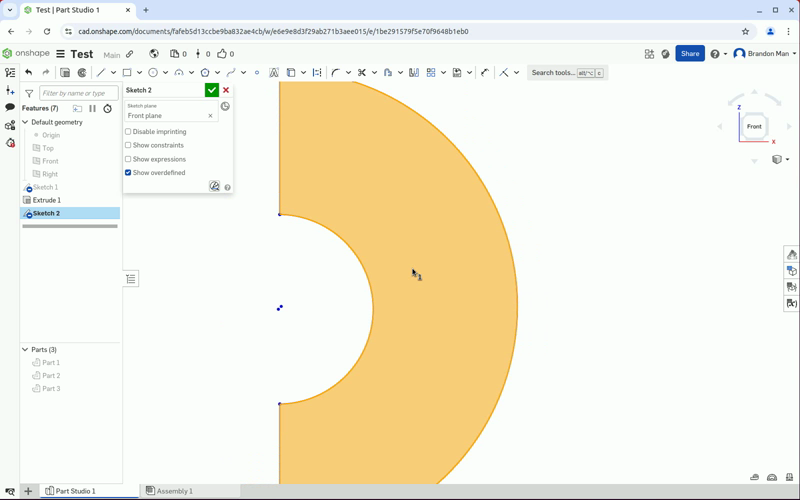
scroll(-6)
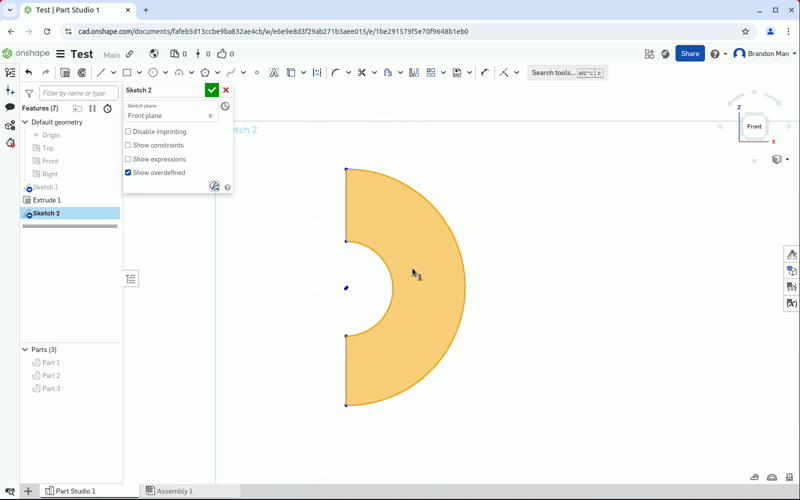
scroll(-6)
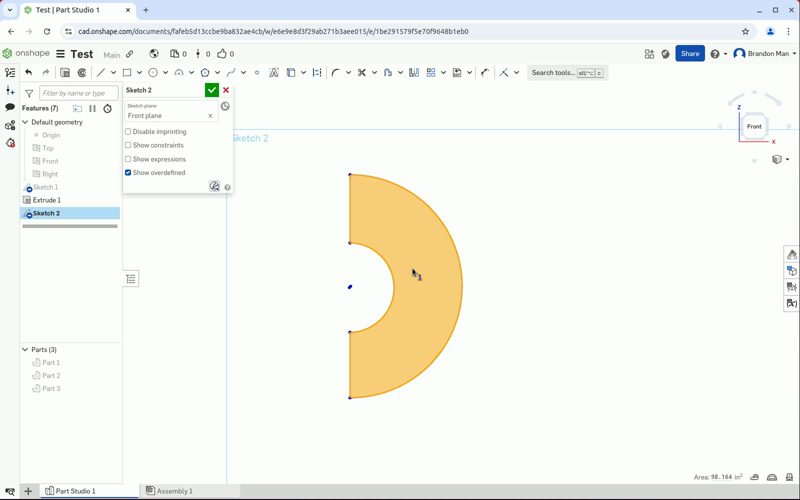
scroll(-6)
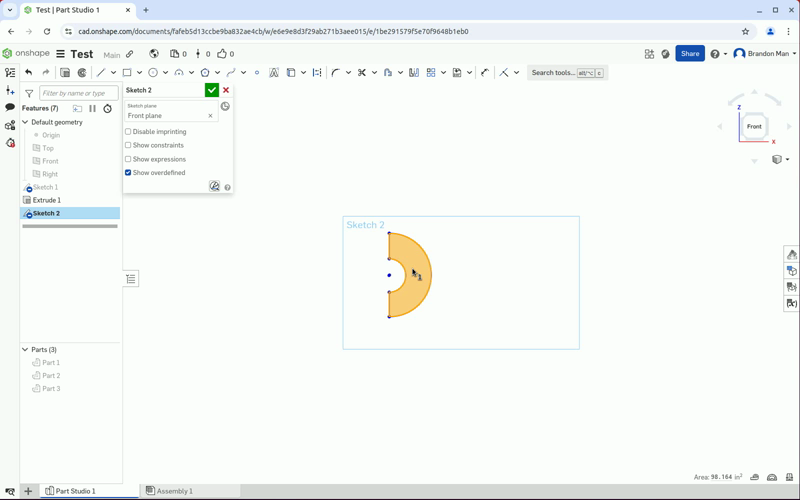
mouse_move(73, 352)
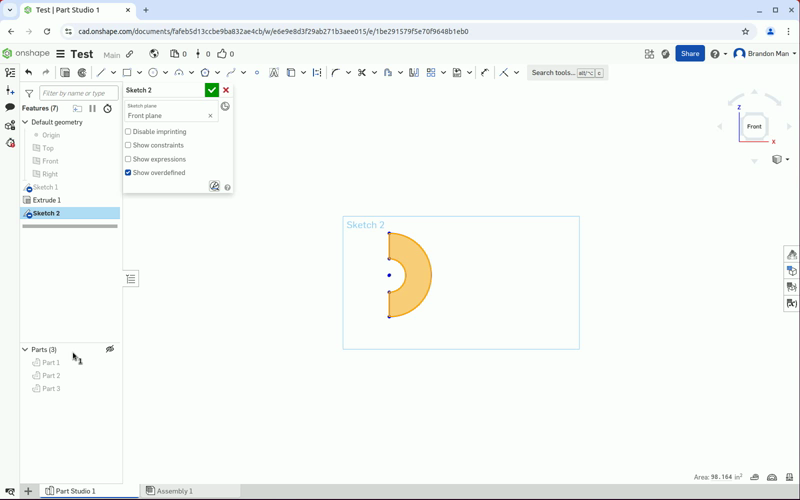
key(shift+y)
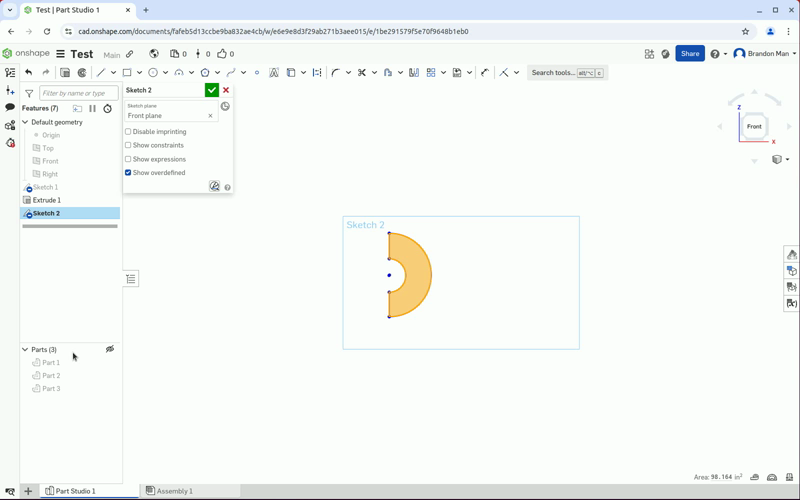
key(shift+e)
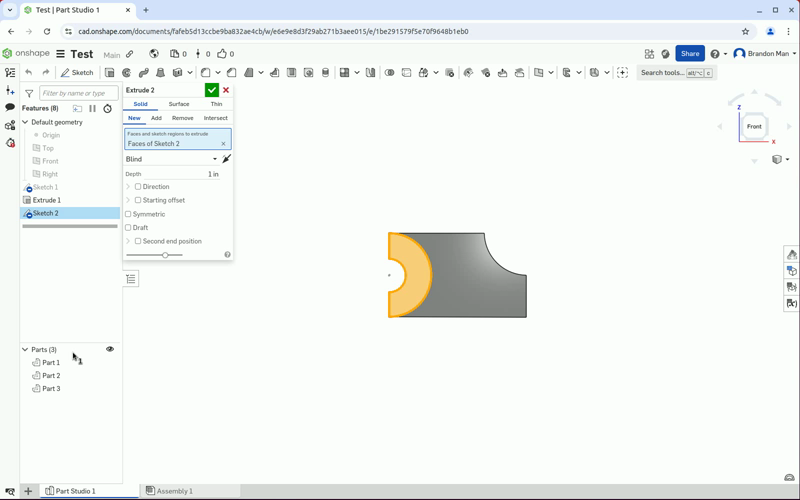
mouse_move(143, 106)
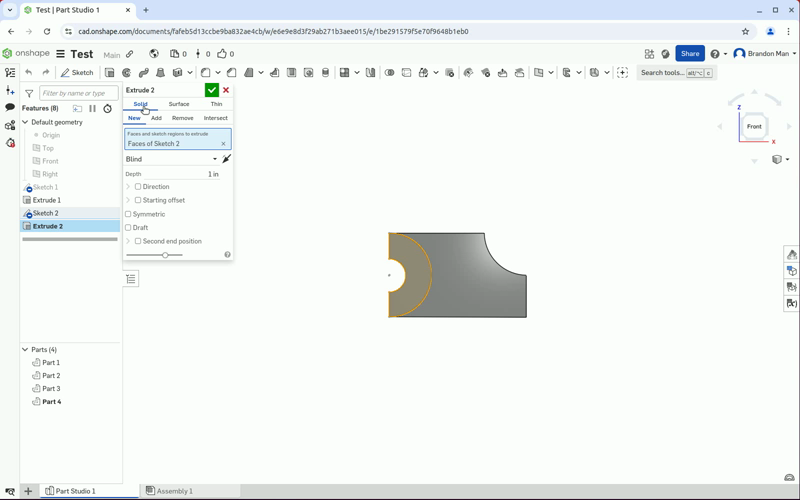
click(143, 106)
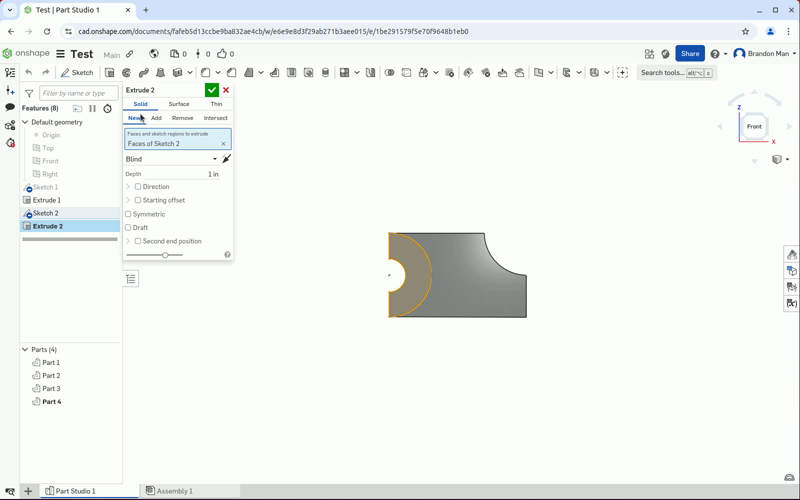
mouse_move(137, 120)
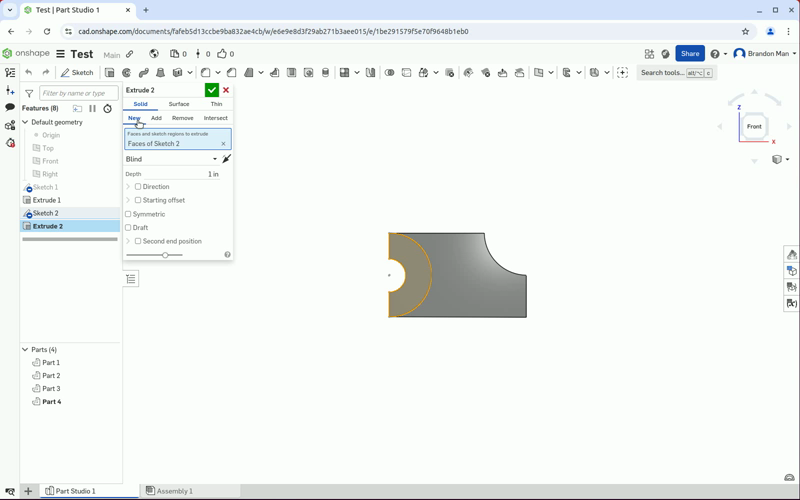
click(137, 120)
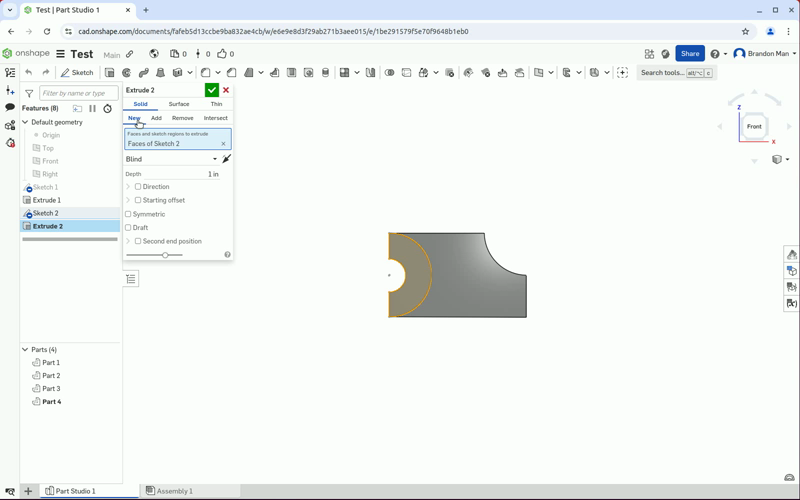
key(tab, 4)
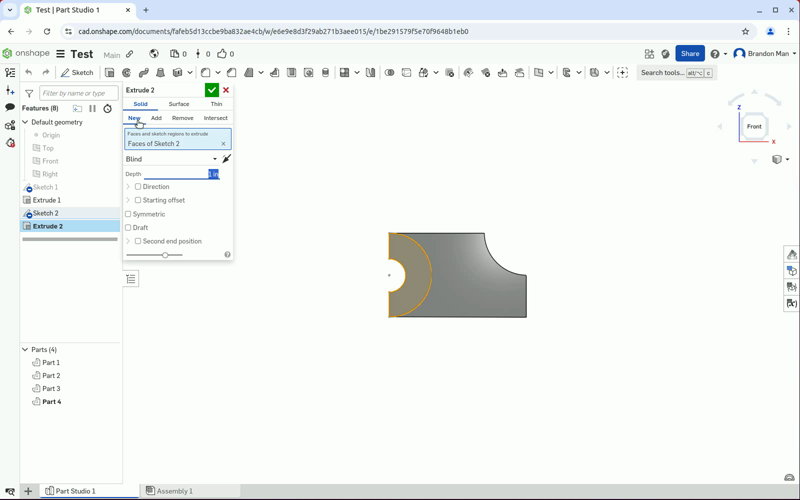
text(6.74)
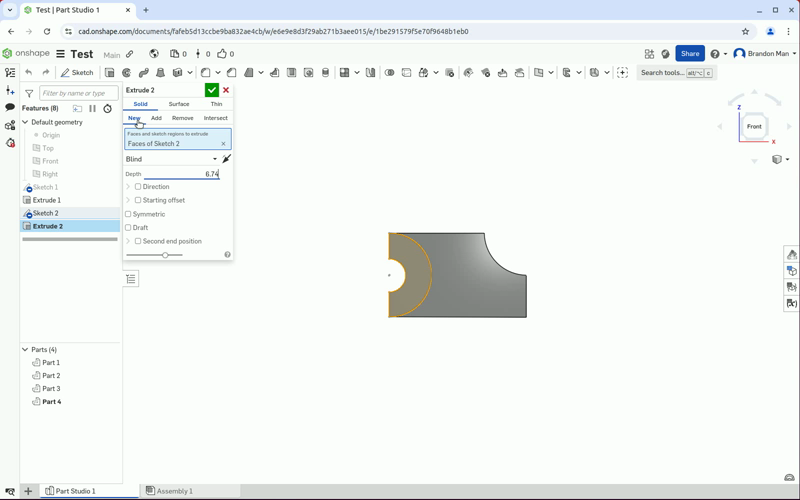
key(enter)
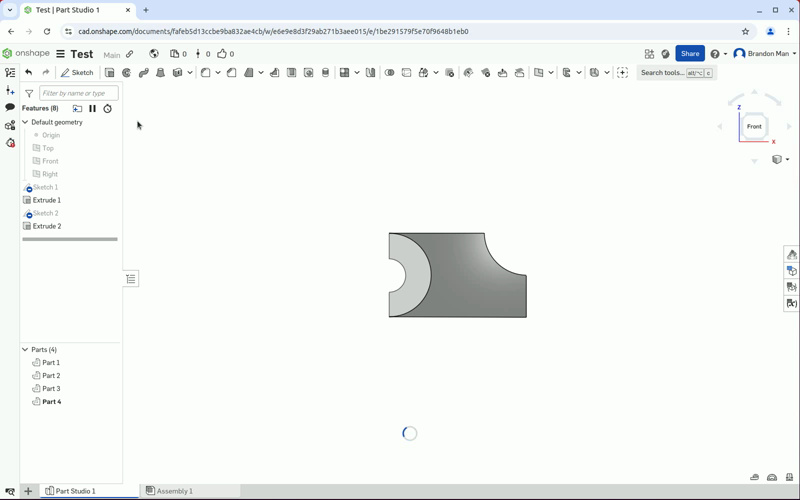
key(shift+h)
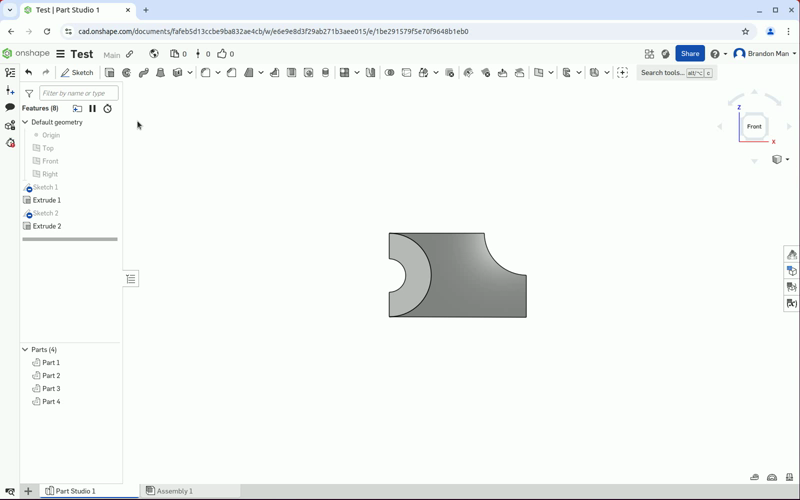
key(shift+h)
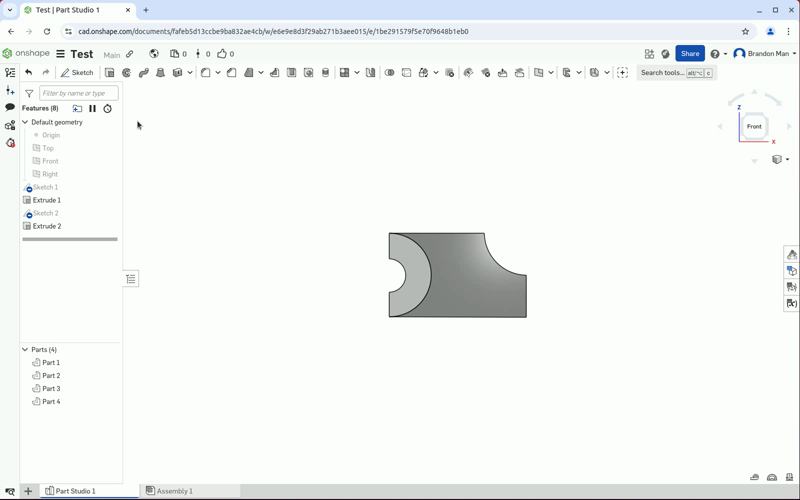
mouse_move(73, 189)
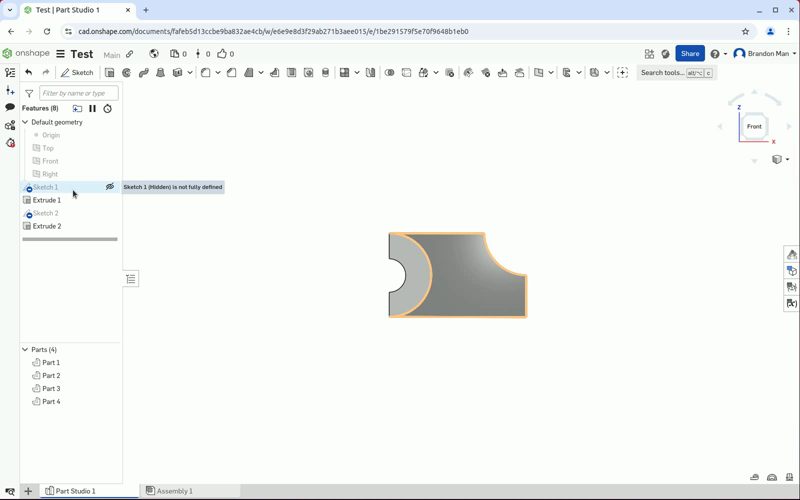
click(73, 189)
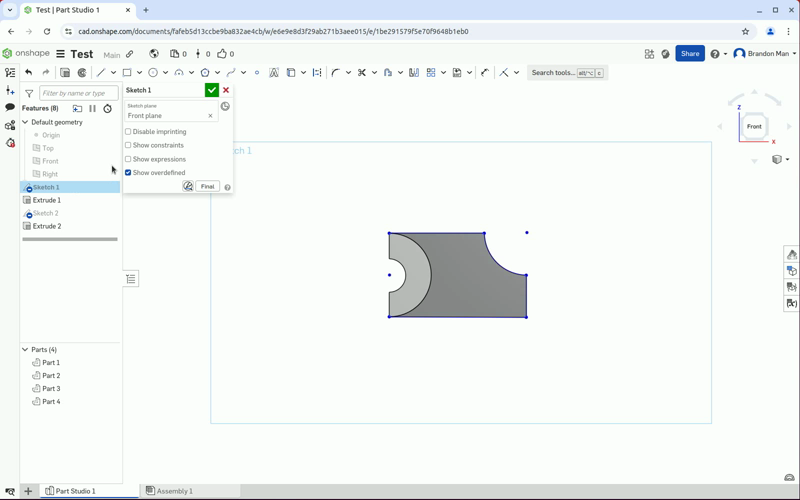
mouse_move(229, 92)
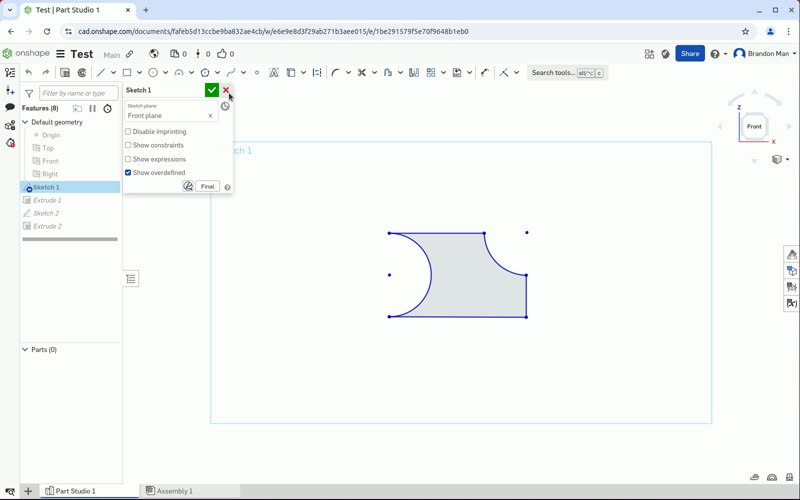
click(229, 92)
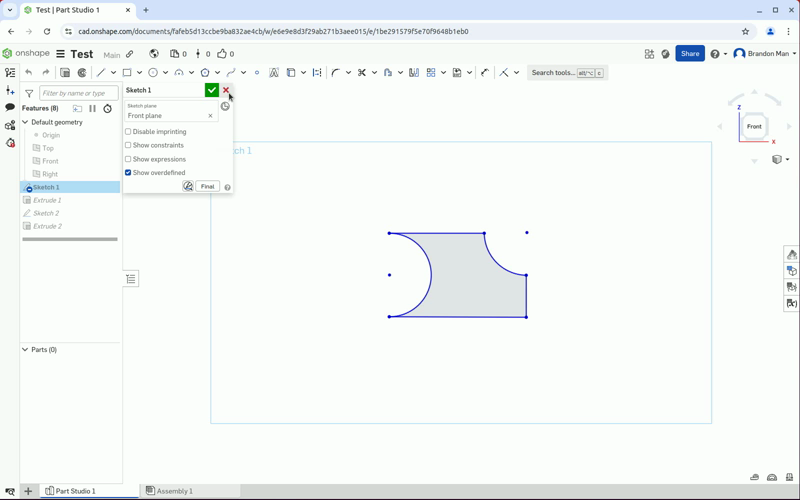
key(shift+s)
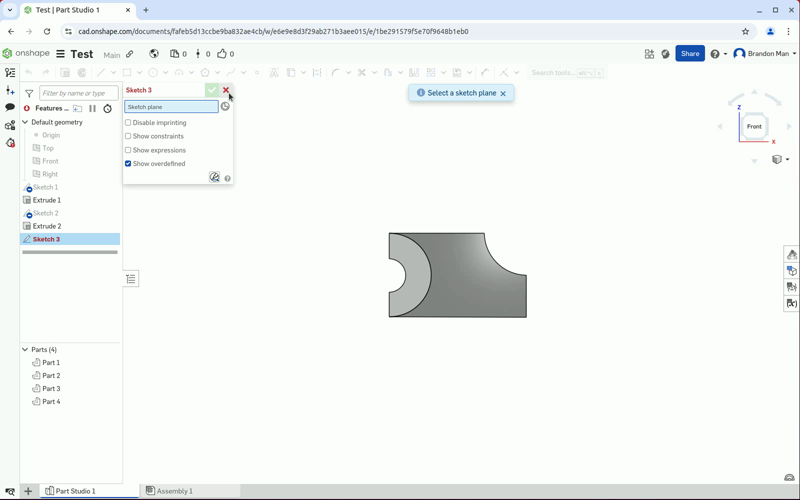
mouse_move(73, 163)
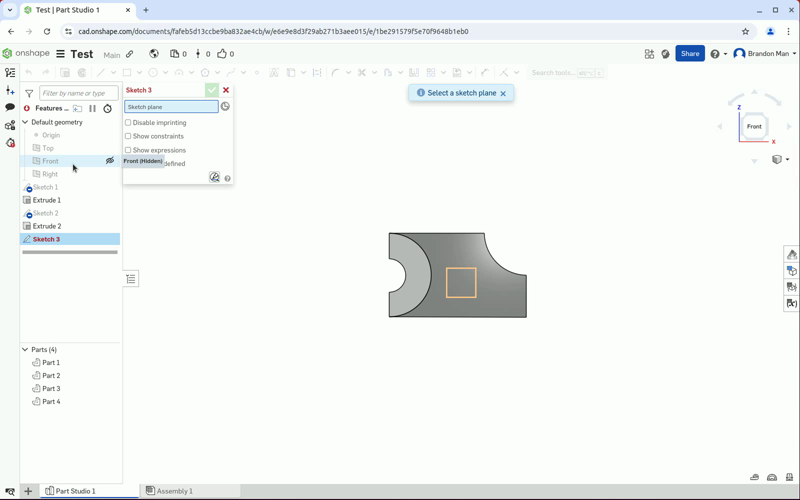
click(73, 163)
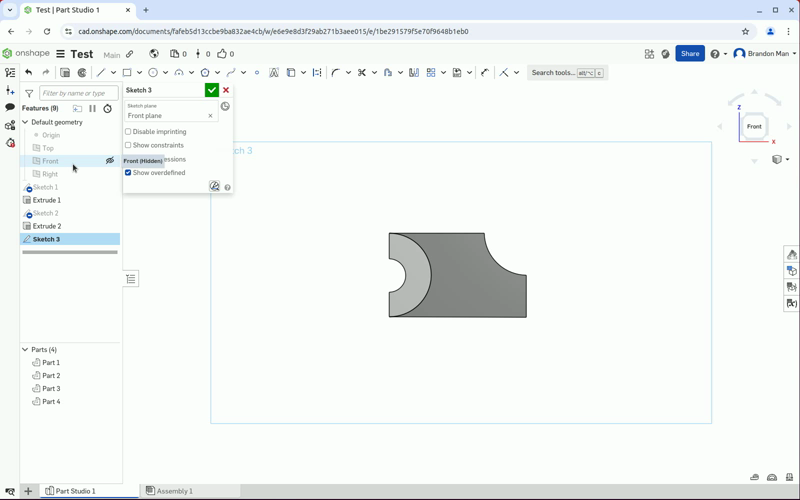
mouse_move(73, 352)
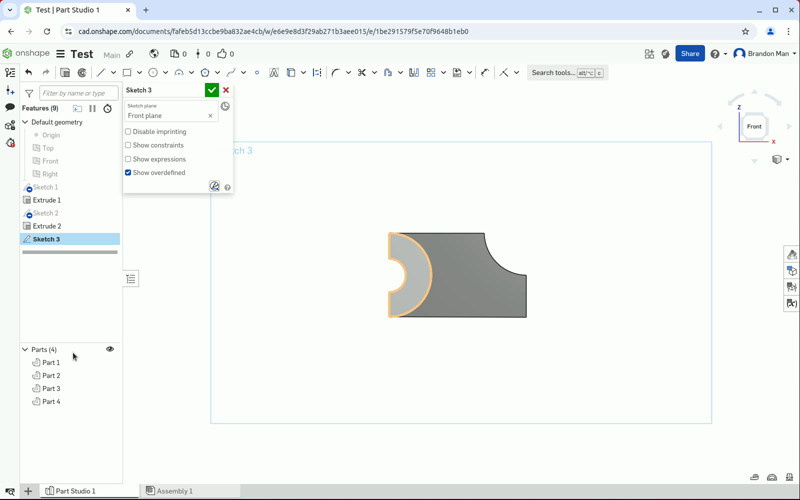
key(y)
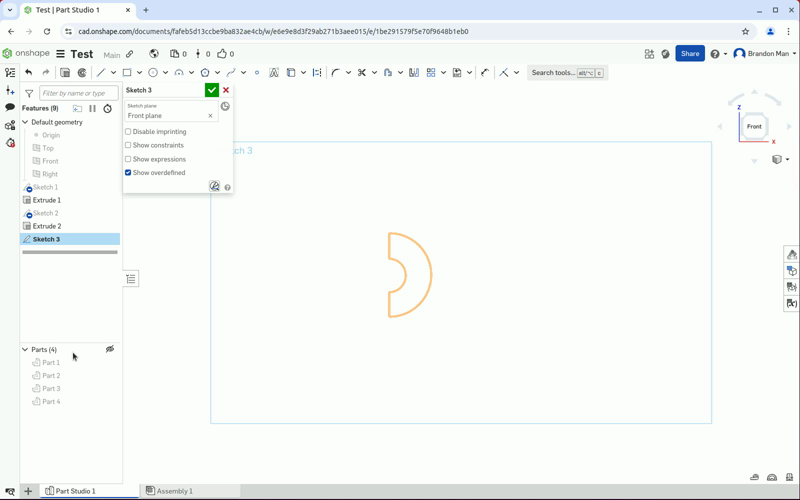
key(a)
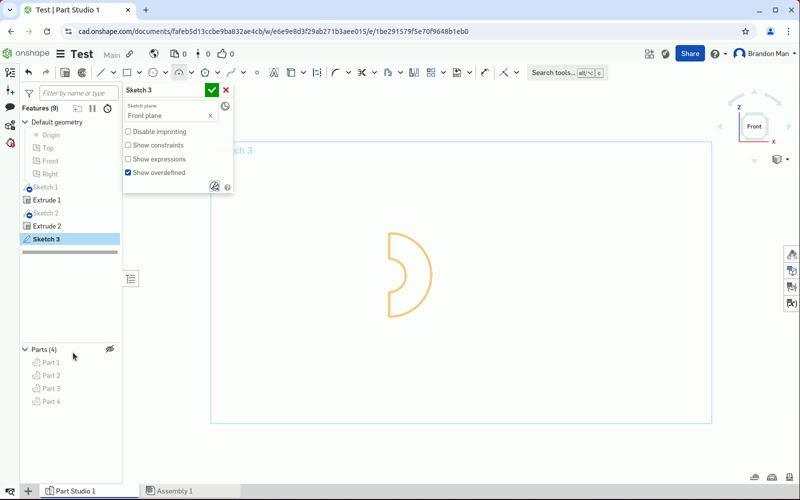
key_down(shift)
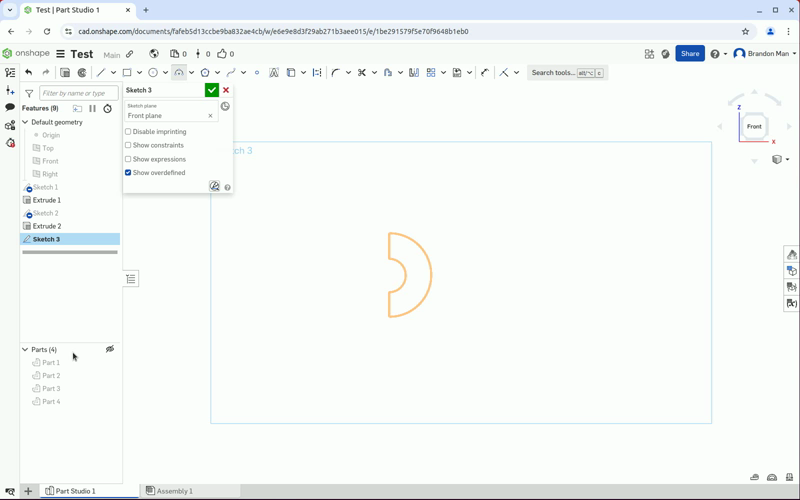
mouse_move(389, 316)
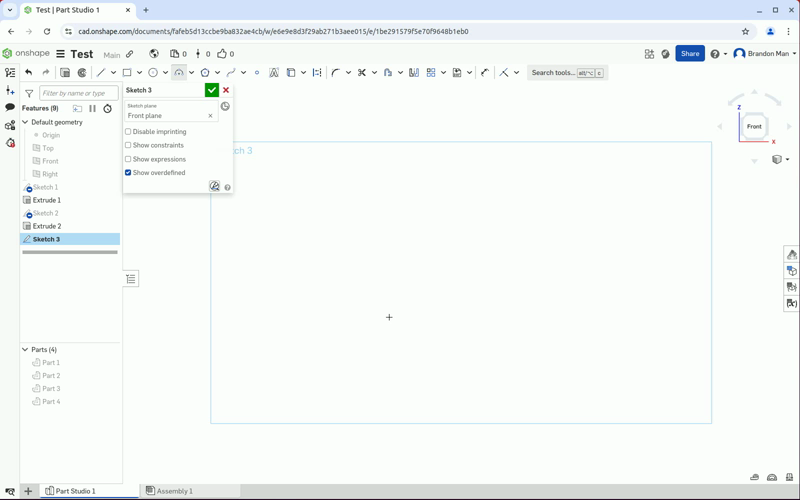
click(389, 316)
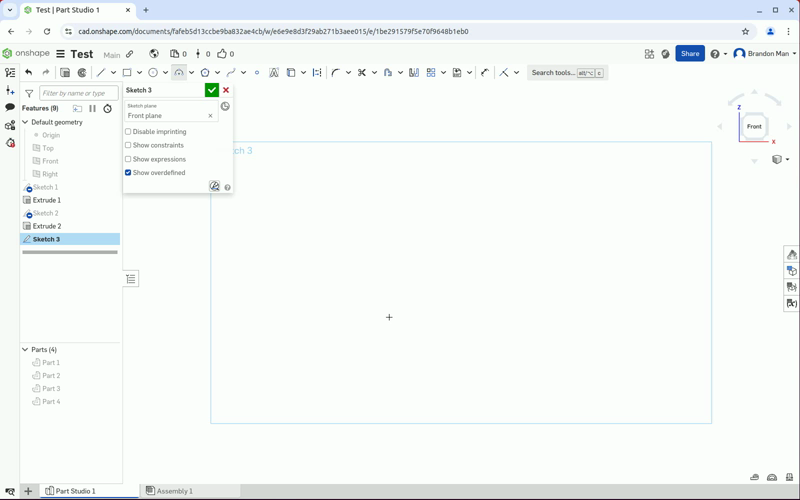
key_up(shift)
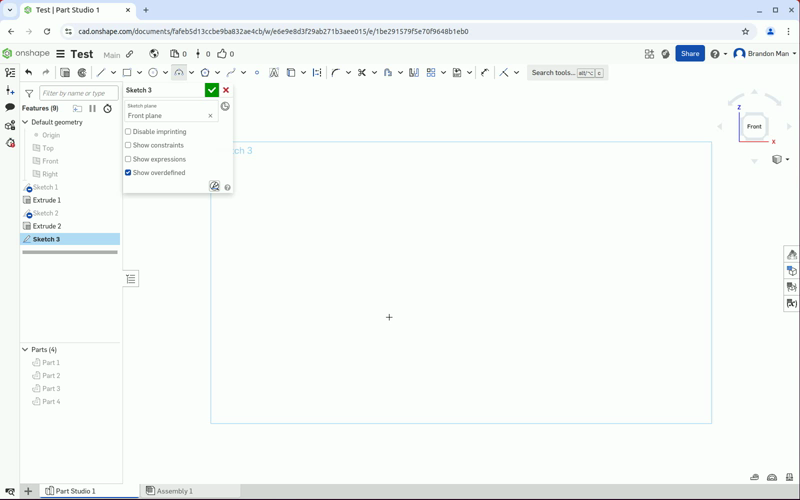
key_down(shift)
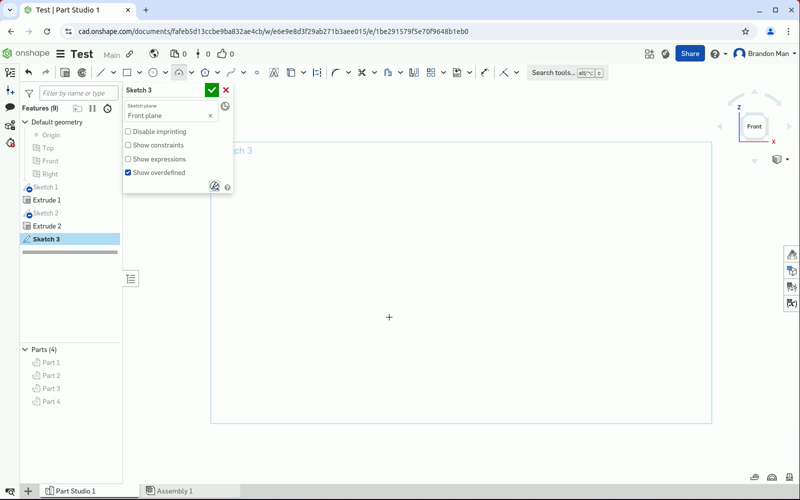
mouse_move(389, 233)
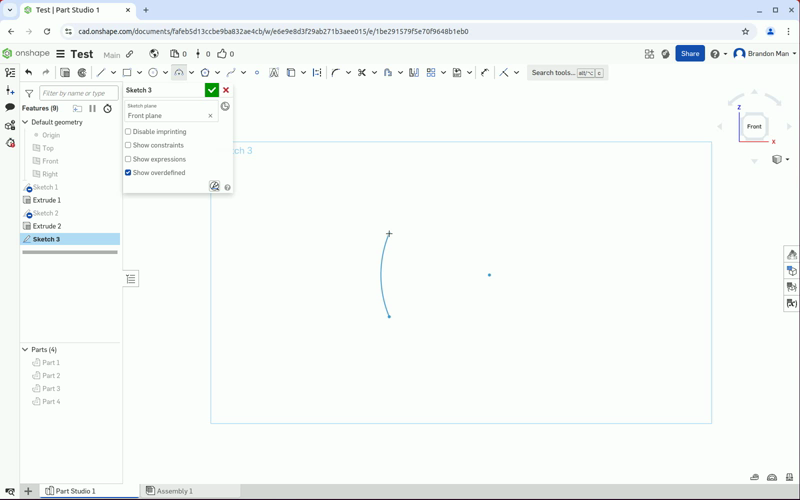
click(389, 233)
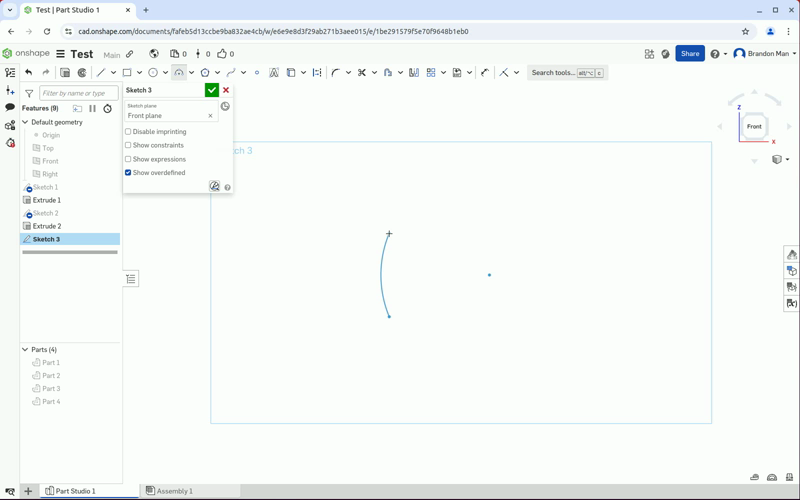
mouse_move(431, 275)
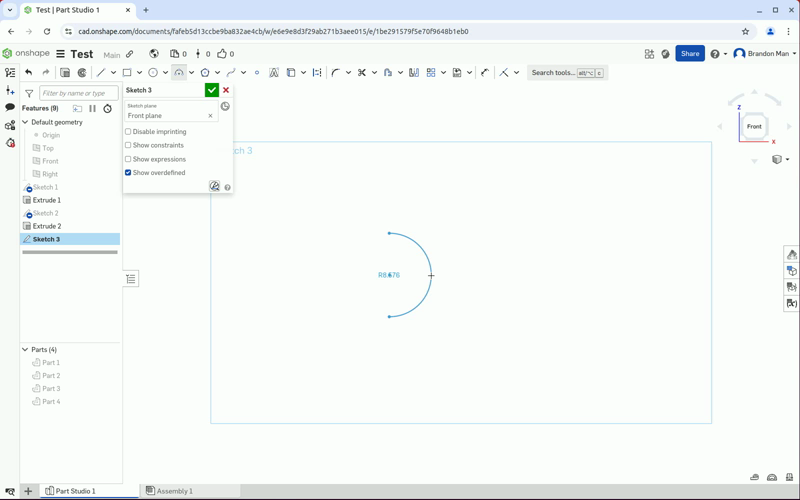
click(431, 275)
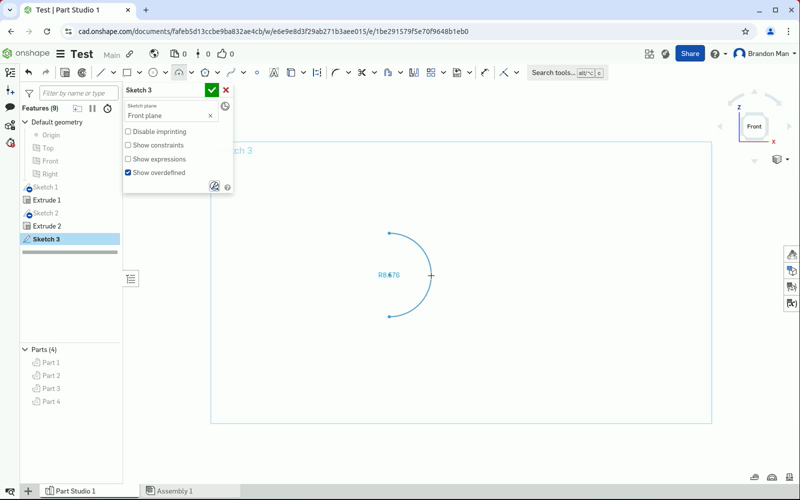
key_up(shift)
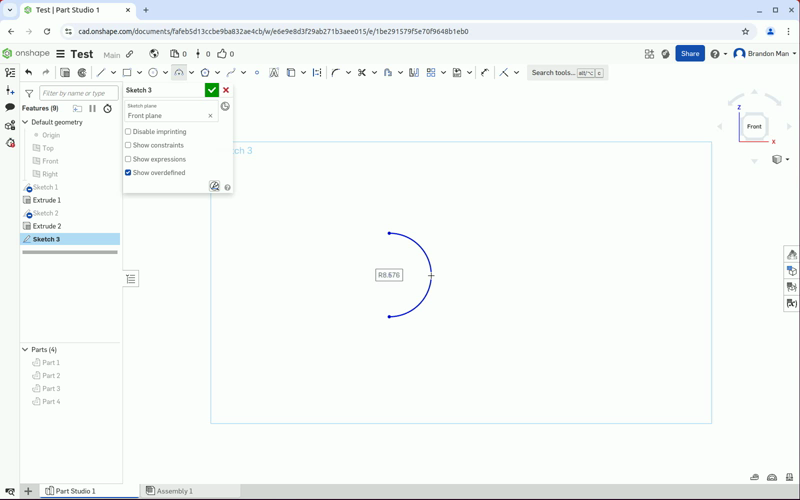
key(esc)
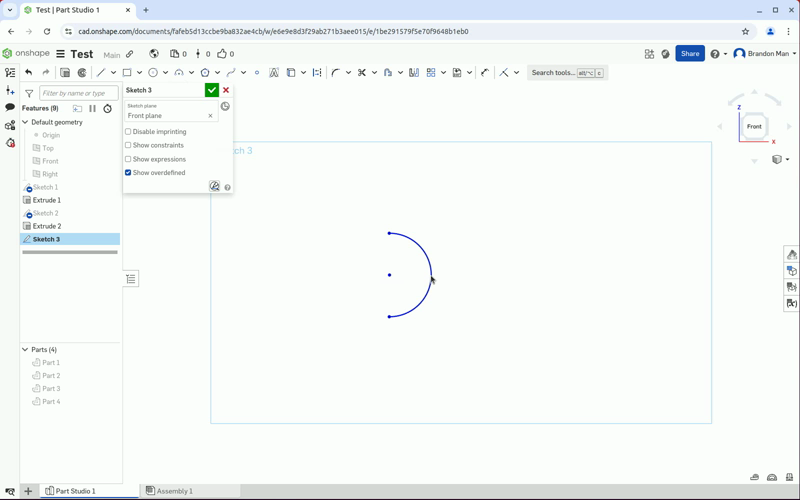
key(l)
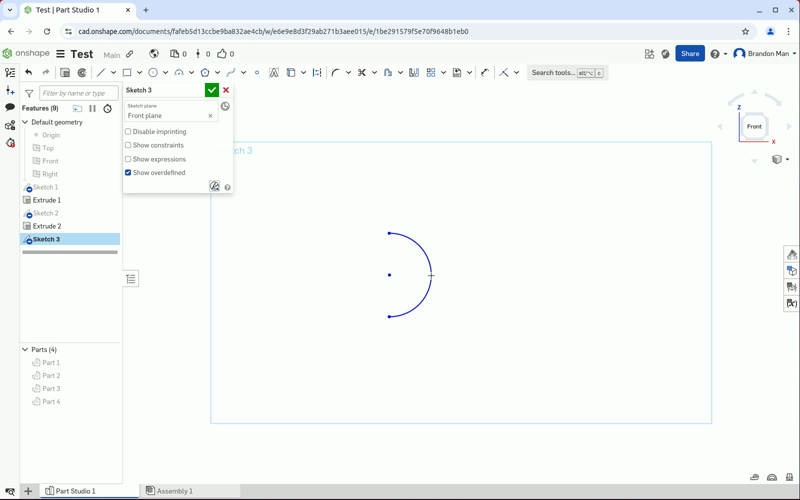
mouse_move(389, 233)
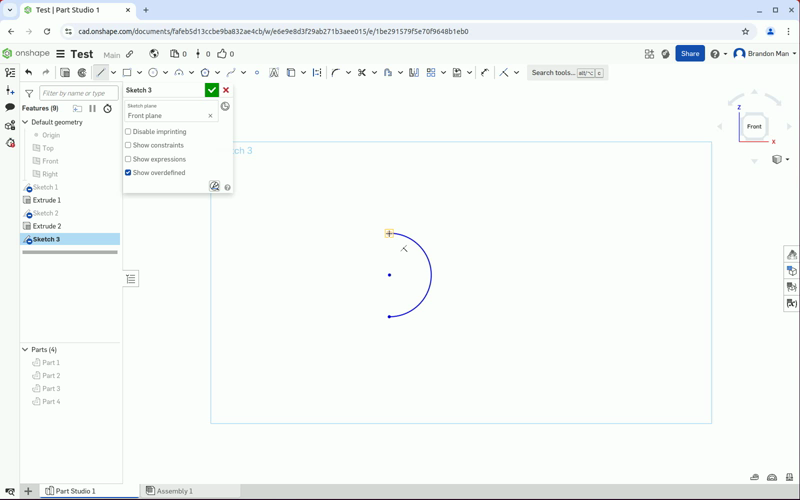
click(389, 233)
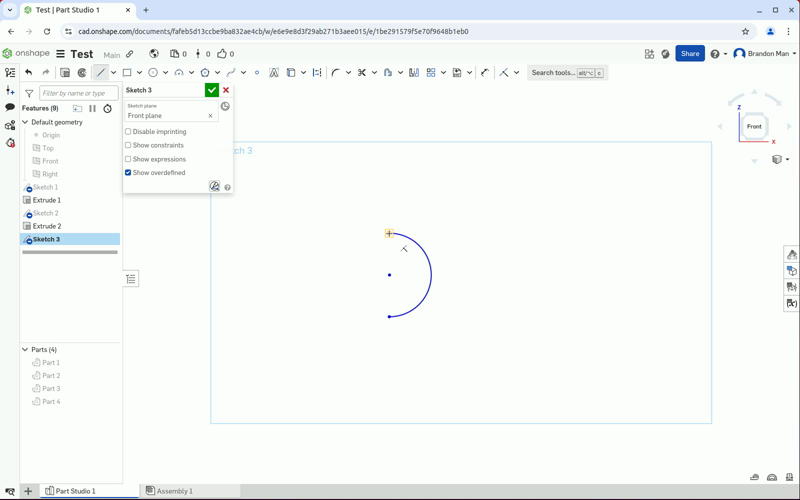
key_down(shift)
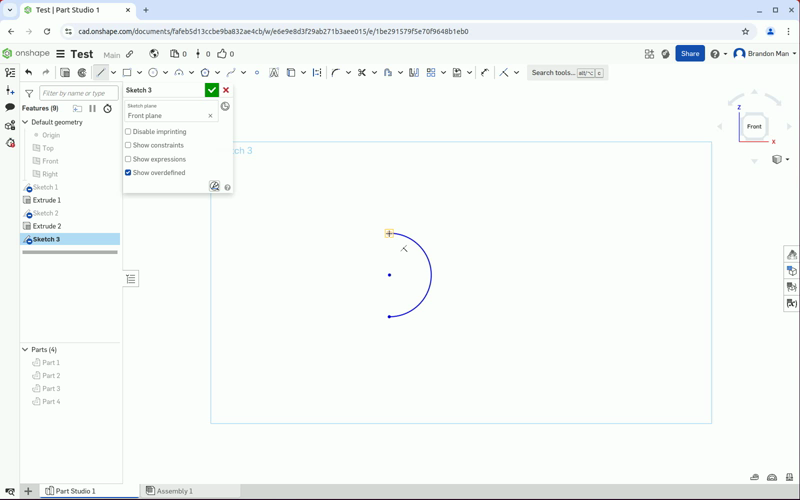
mouse_move(419, 233)
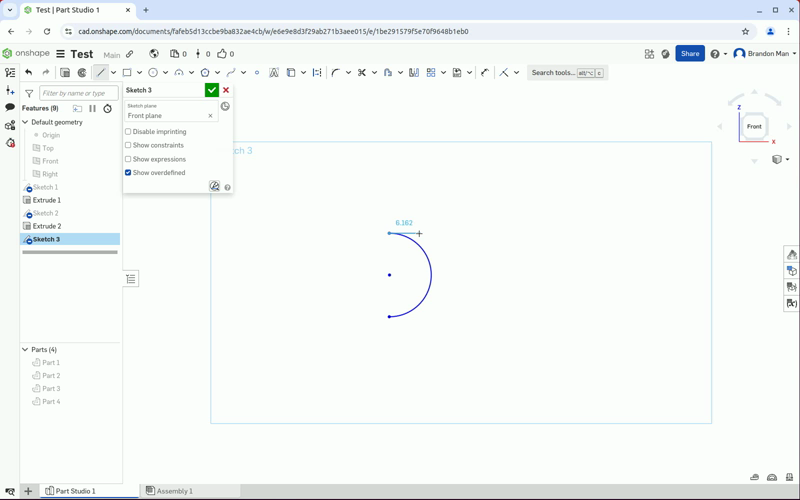
mouse_move(389, 258)
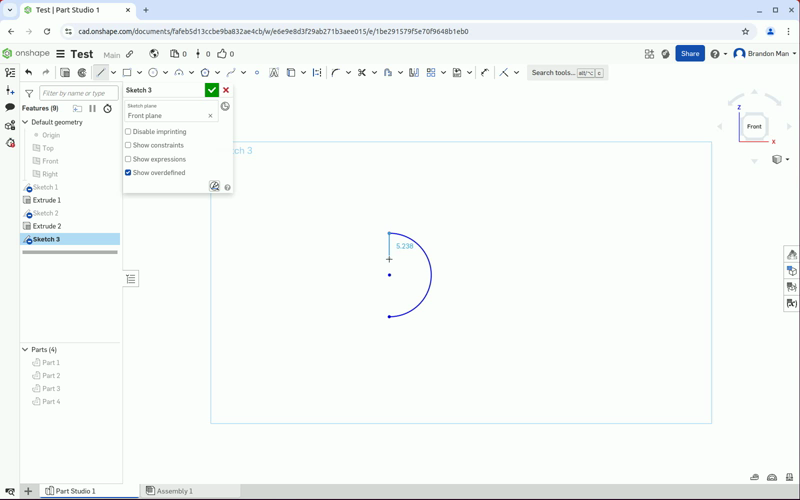
click(389, 258)
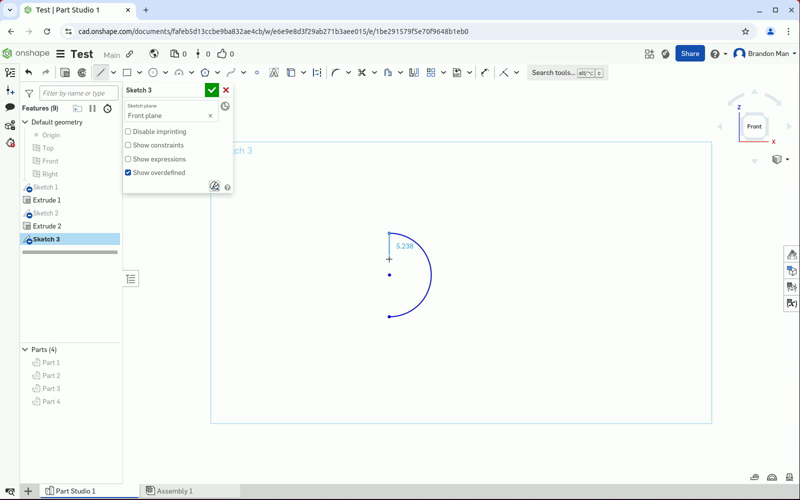
key_up(shift)
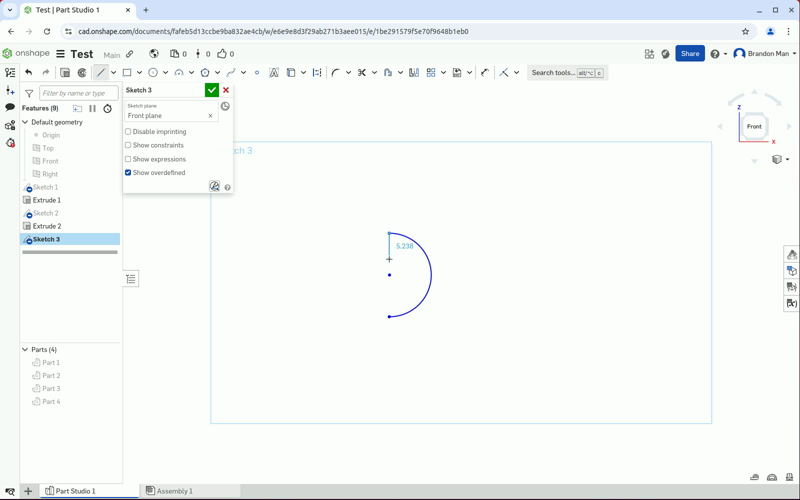
key(esc)
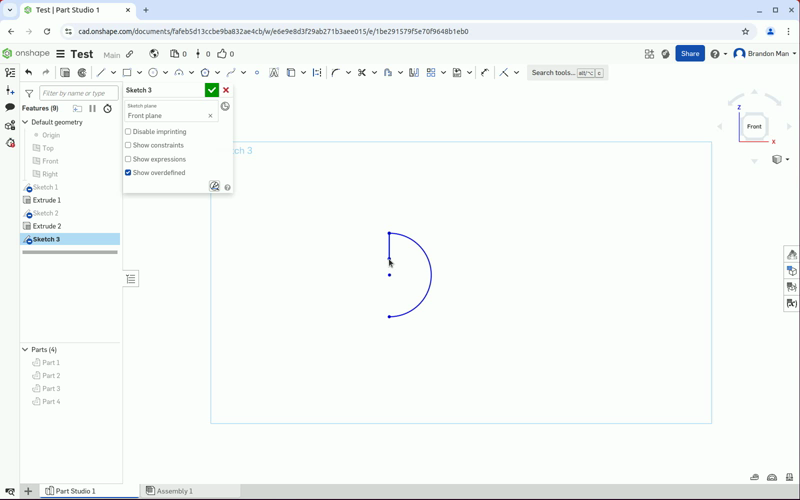
key(a)
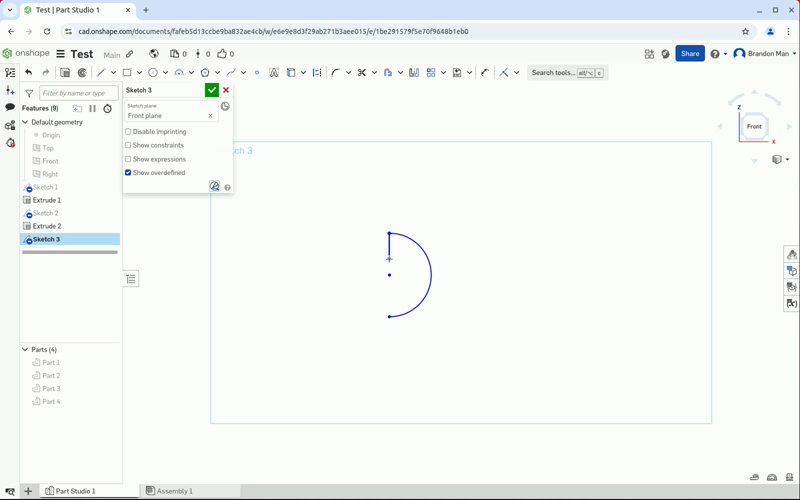
mouse_move(389, 258)
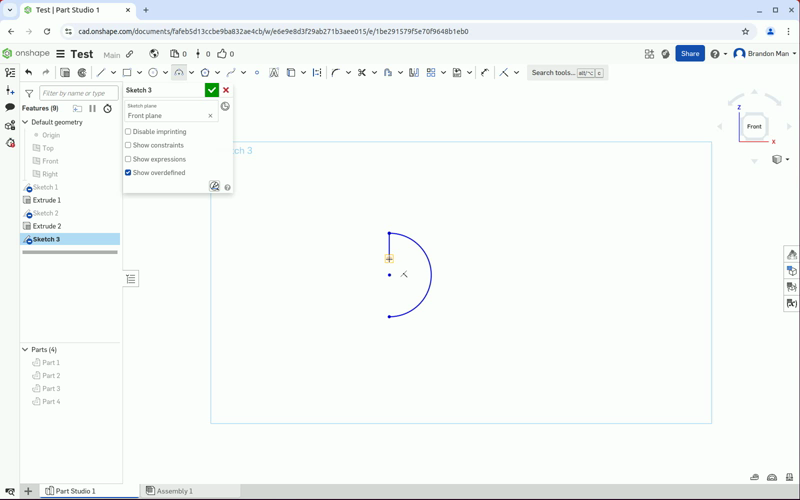
click(389, 258)
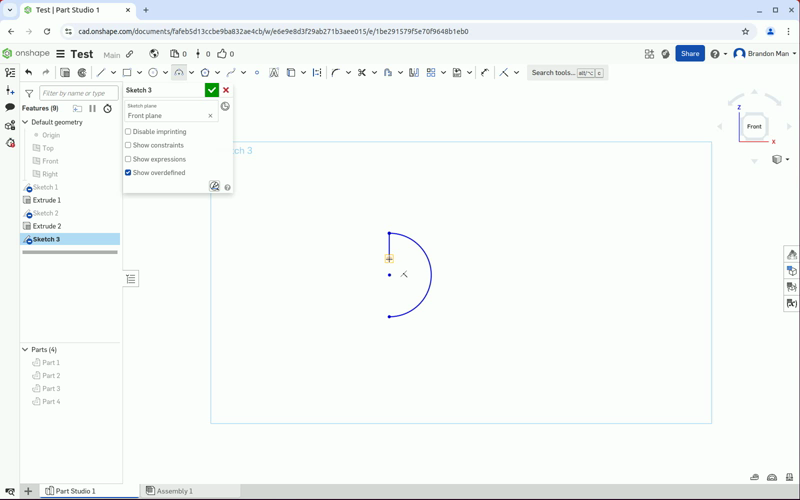
key_down(shift)
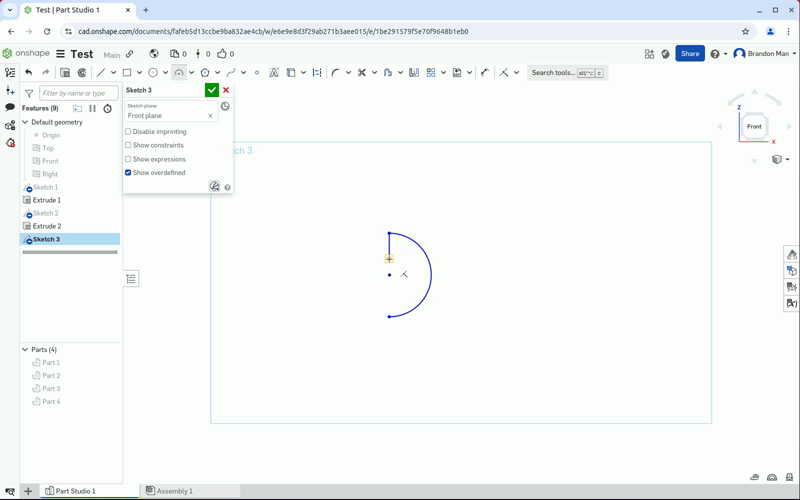
mouse_move(389, 292)
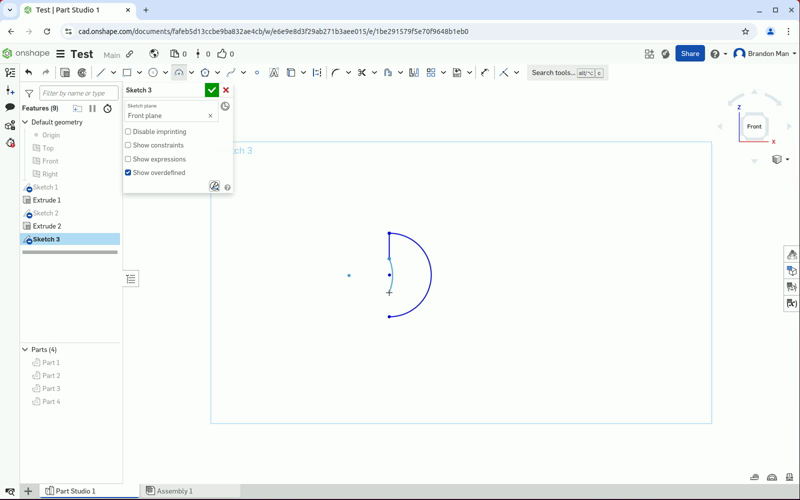
click(389, 292)
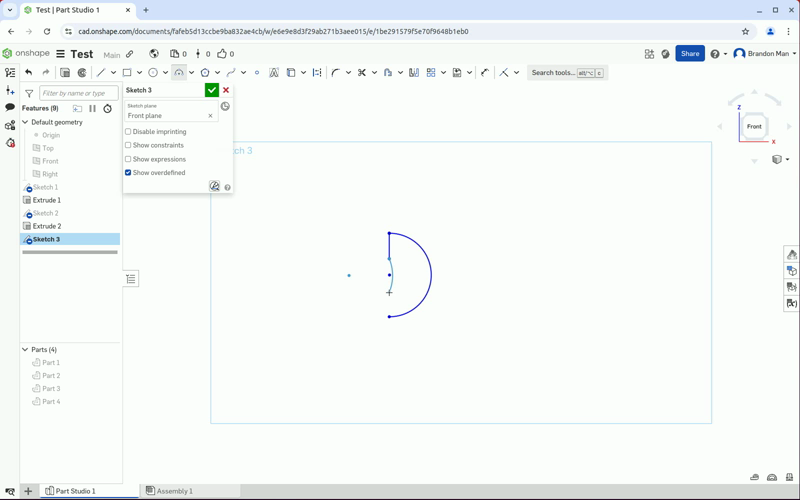
mouse_move(405, 275)
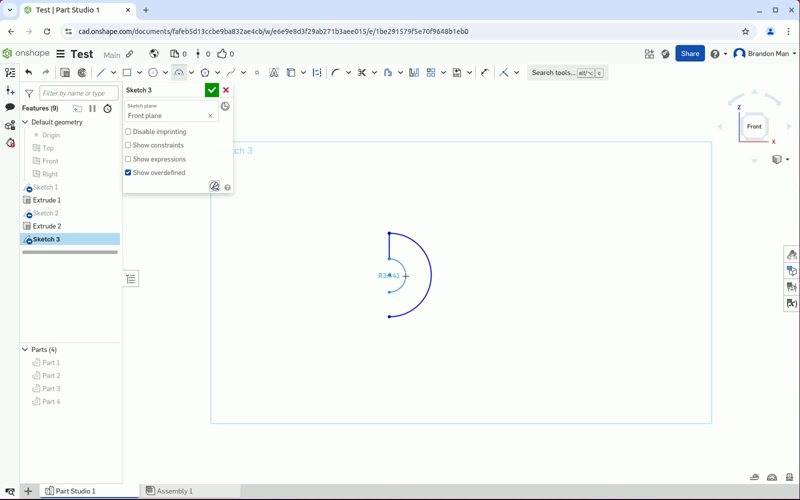
click(405, 275)
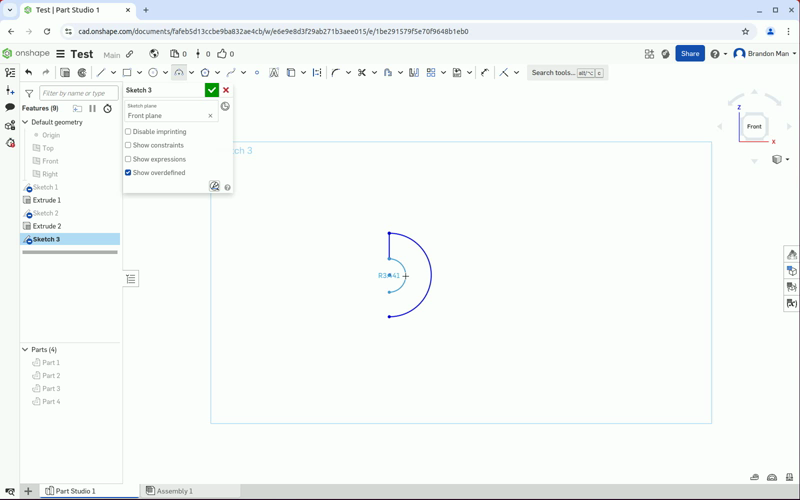
key_up(shift)
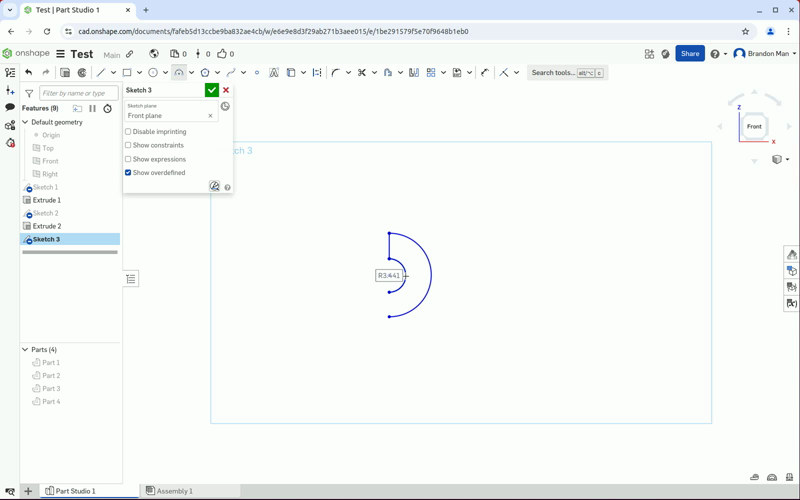
key(esc)
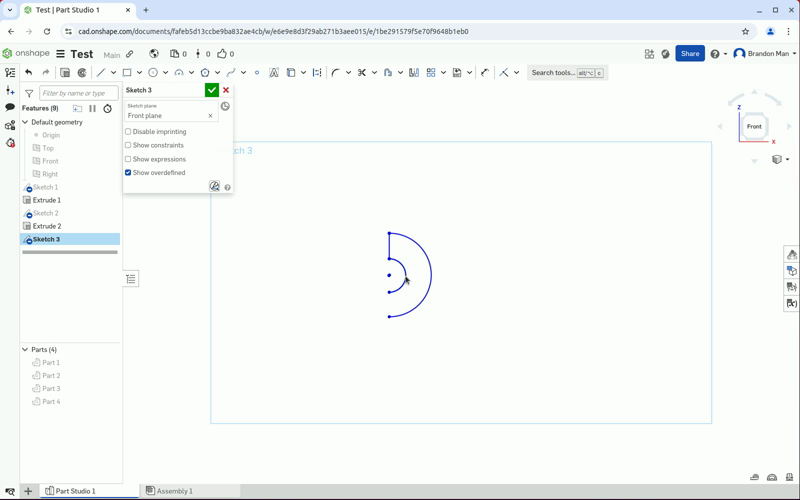
key(l)
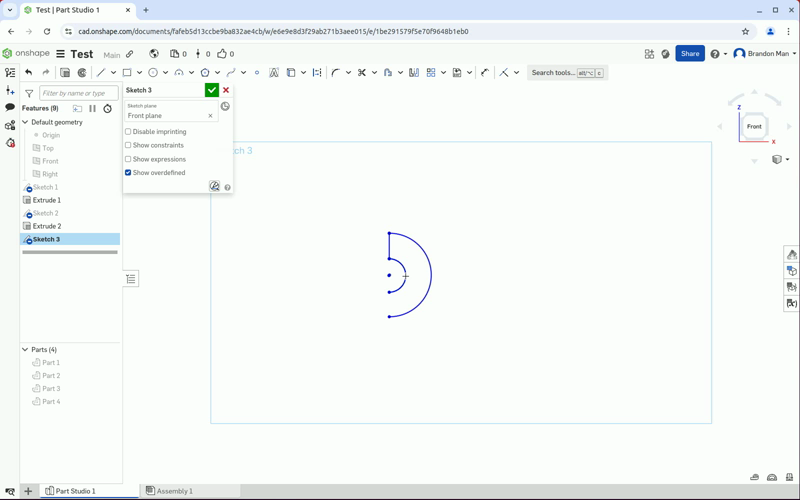
mouse_move(389, 292)
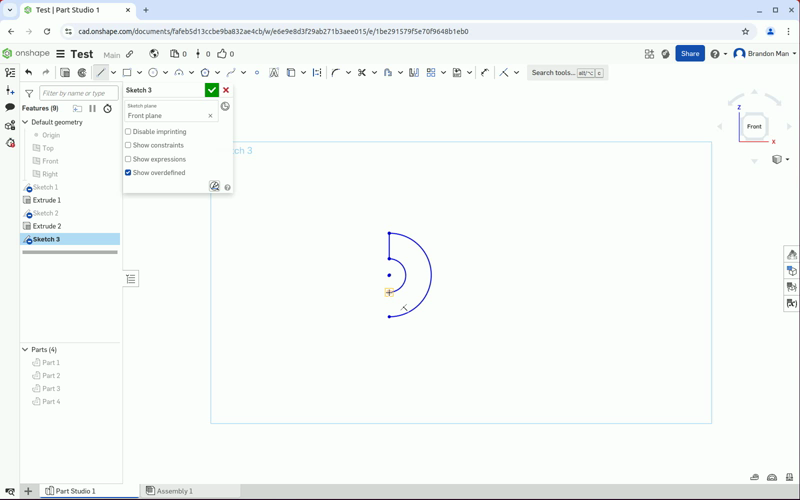
click(389, 292)
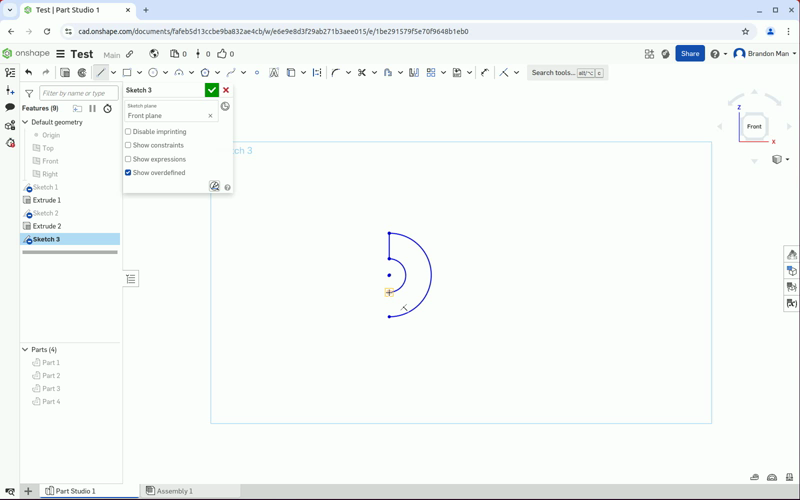
mouse_move(419, 292)
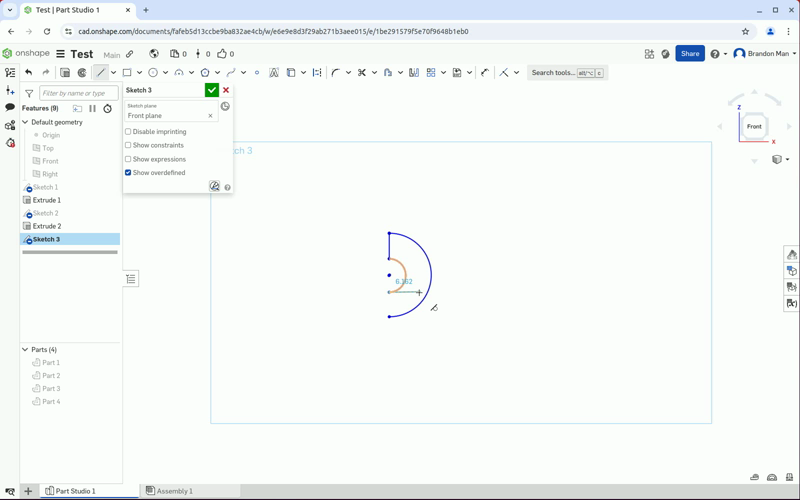
key_down(shift)
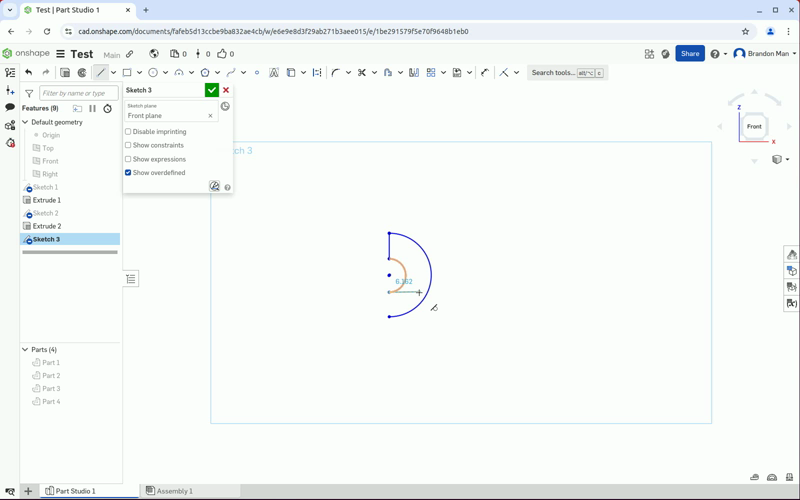
mouse_move(389, 316)
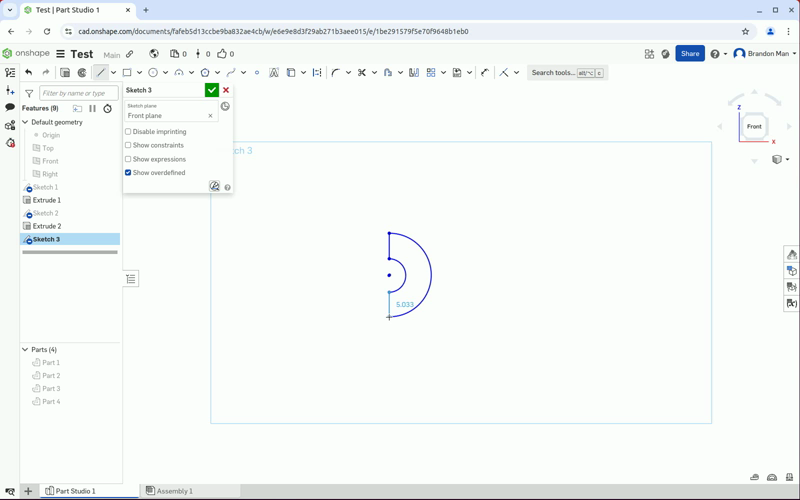
key_up(shift)
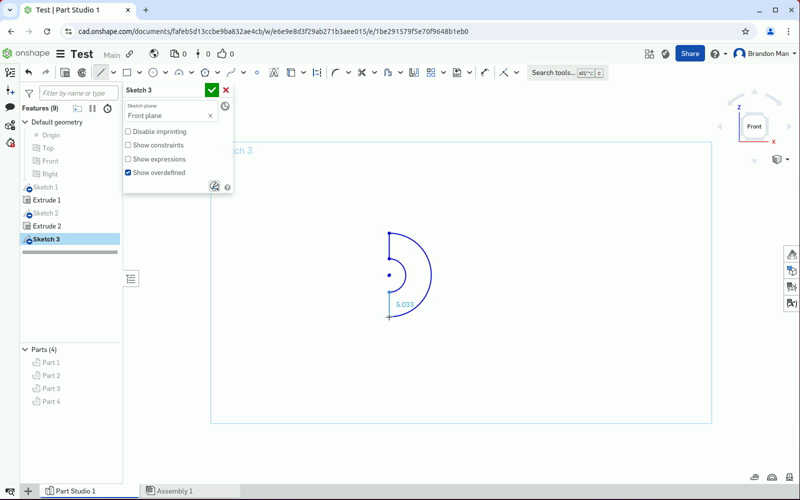
click(389, 316)
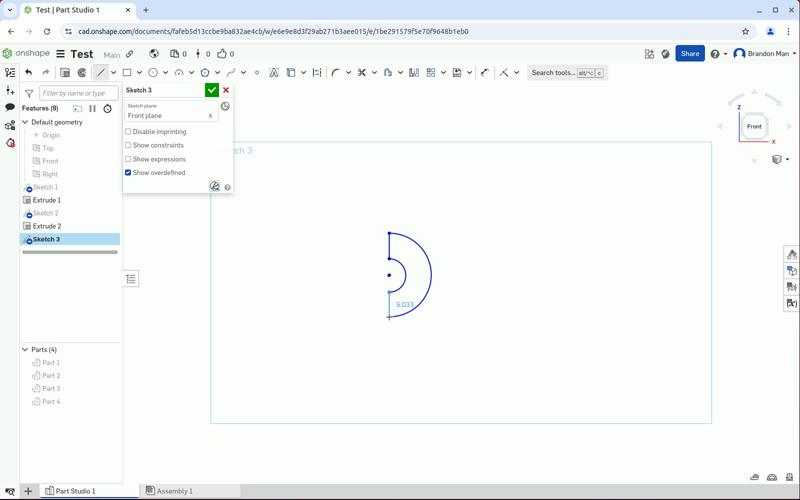
key(esc)
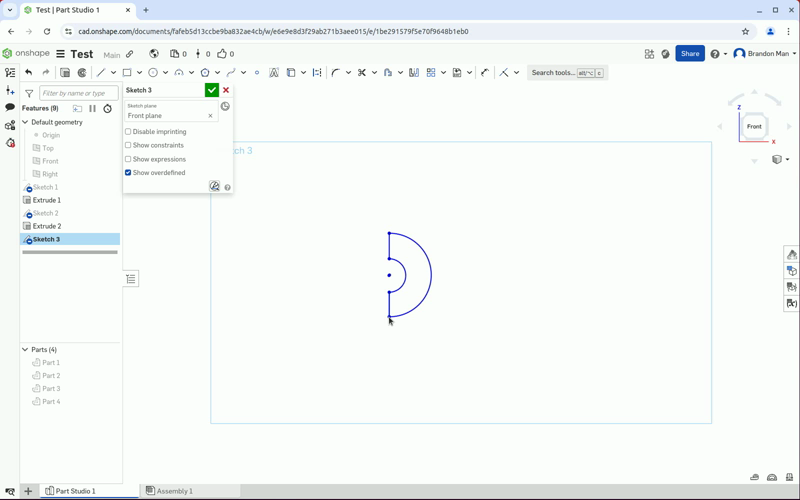
mouse_move(404, 259)
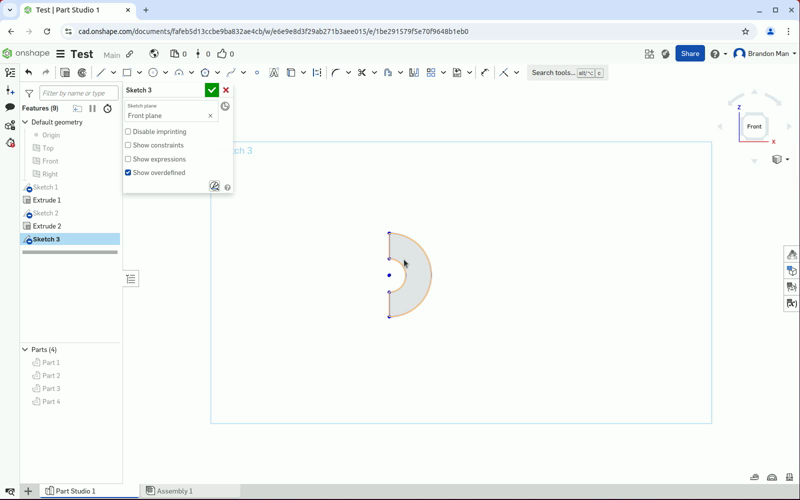
scroll(6)
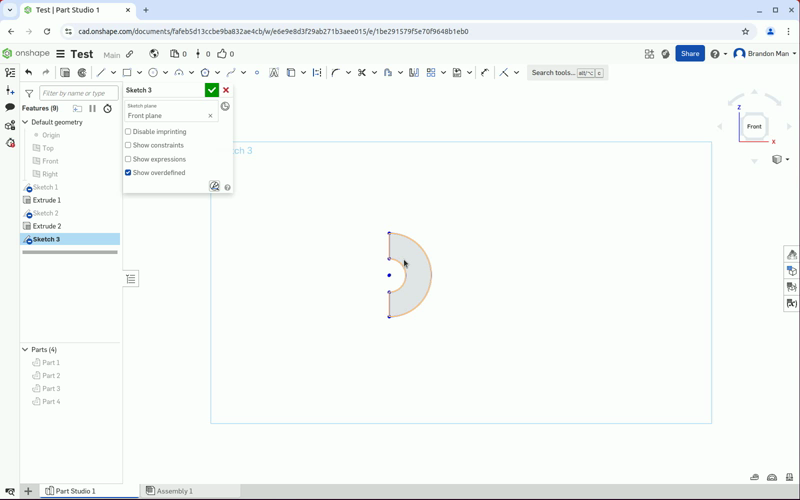
scroll(6)
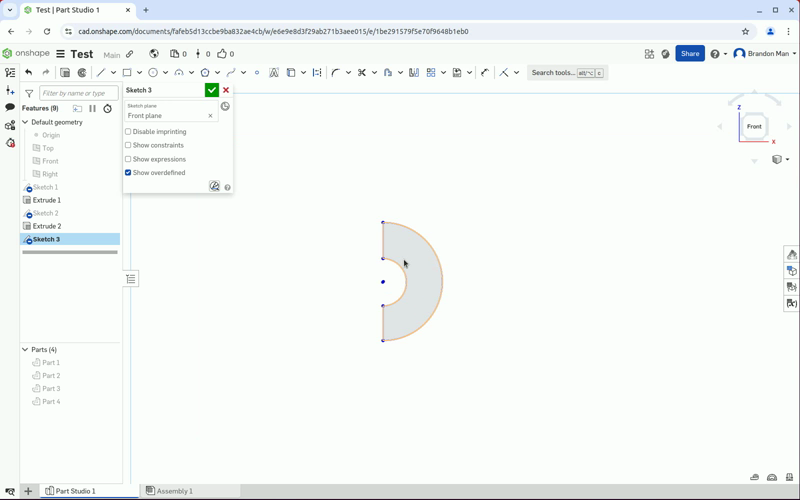
scroll(6)
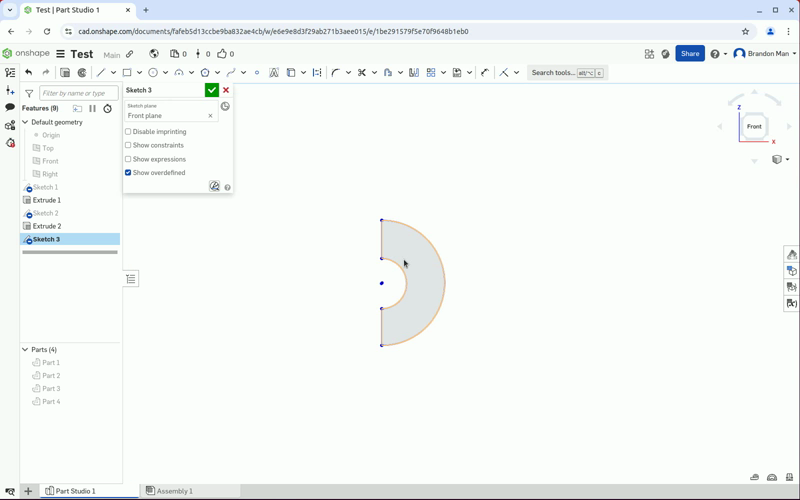
scroll(6)
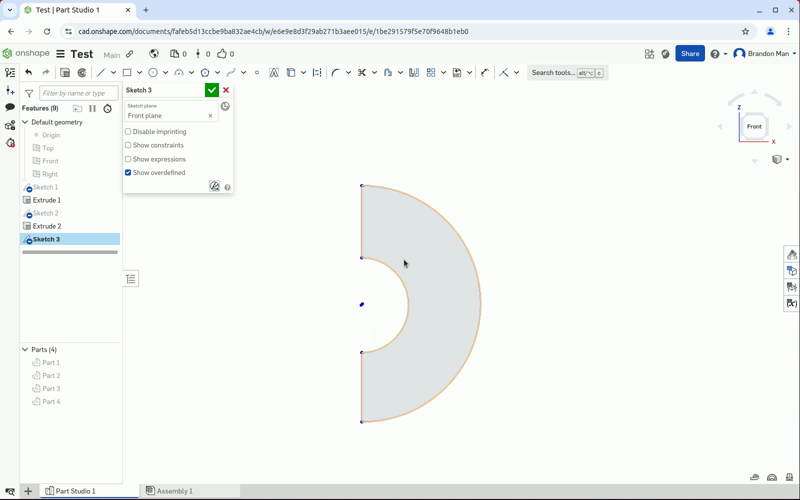
scroll(6)
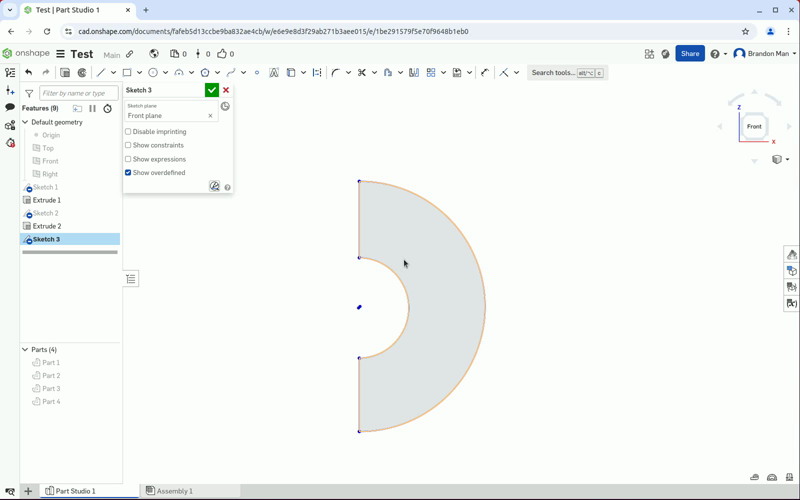
scroll(6)
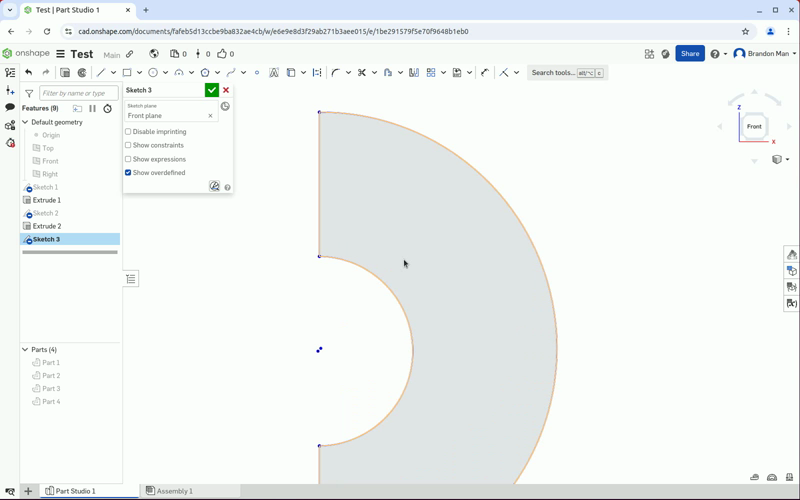
scroll(6)
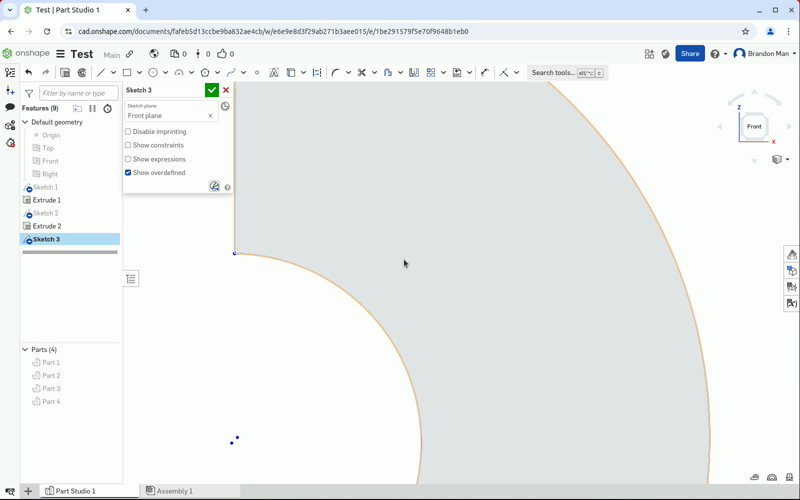
click(404, 259)
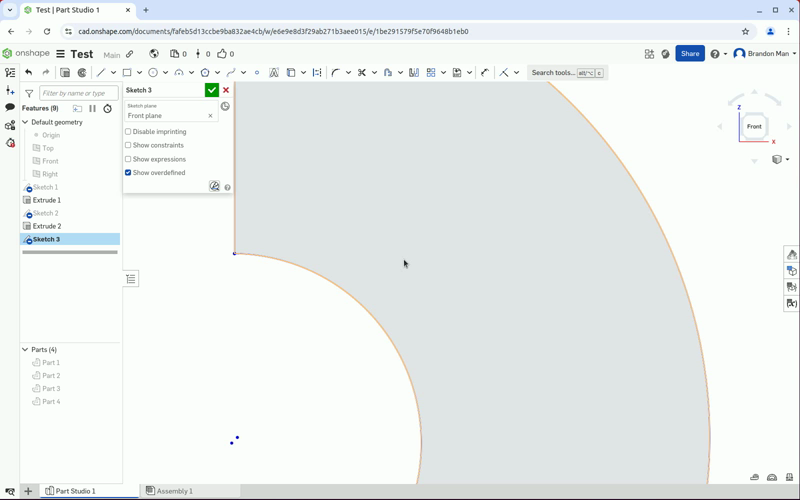
scroll(-6)
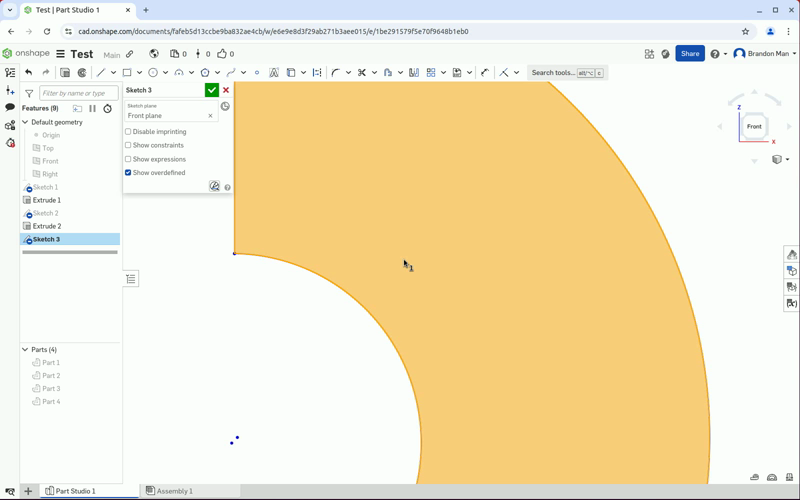
scroll(-6)
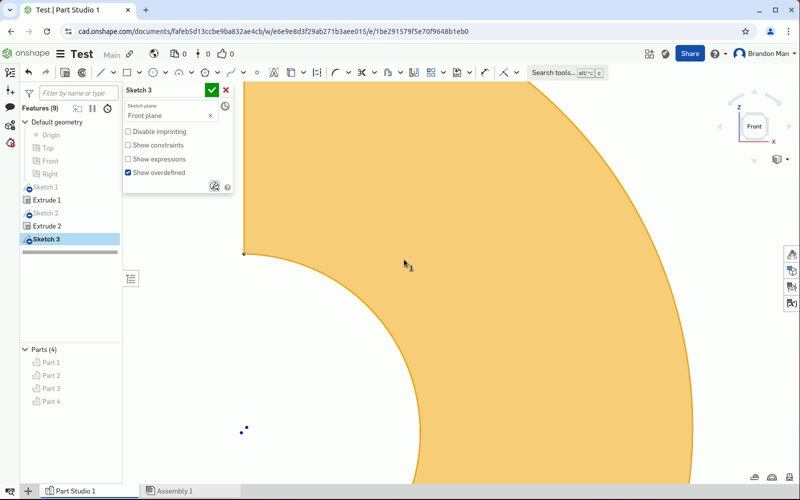
scroll(-6)
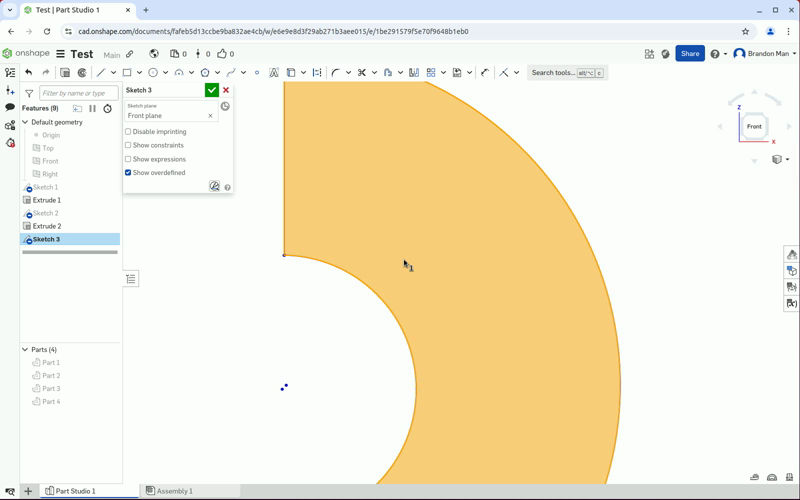
scroll(-6)
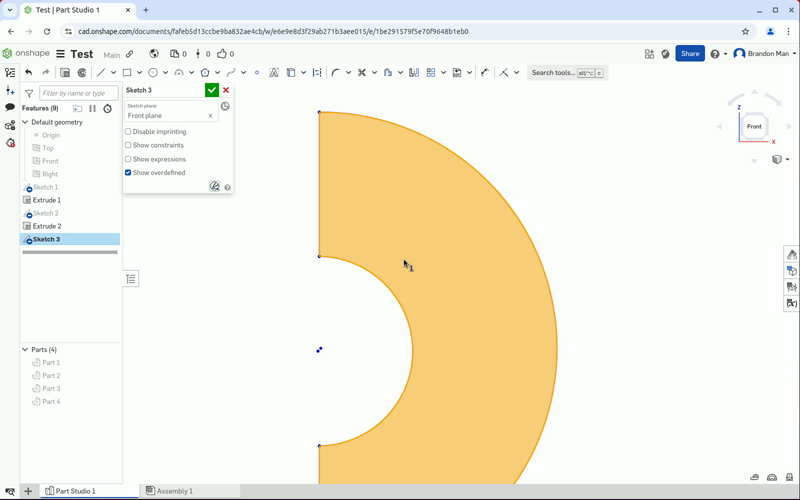
scroll(-6)
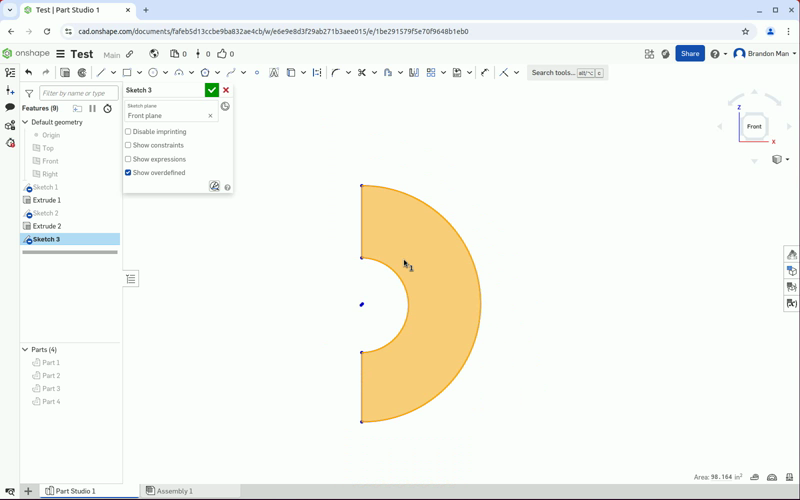
scroll(-6)
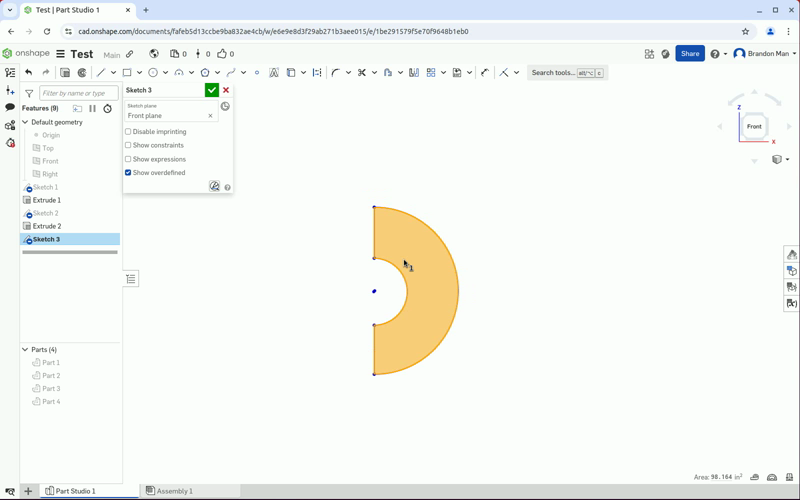
scroll(-6)
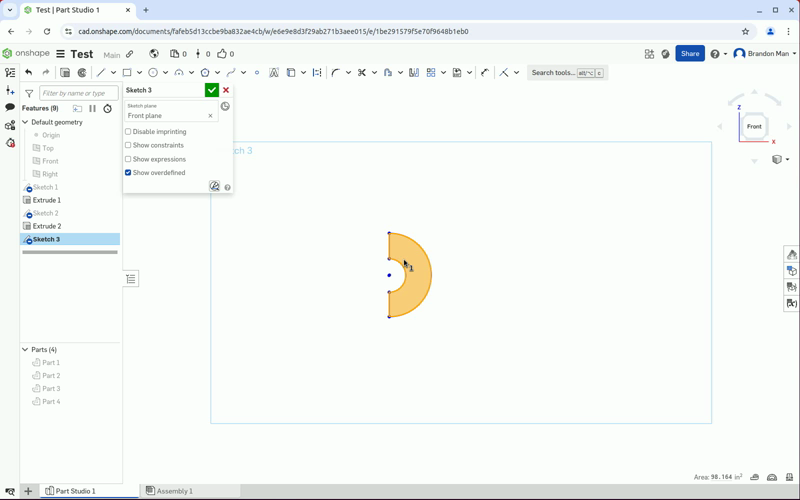
mouse_move(73, 352)
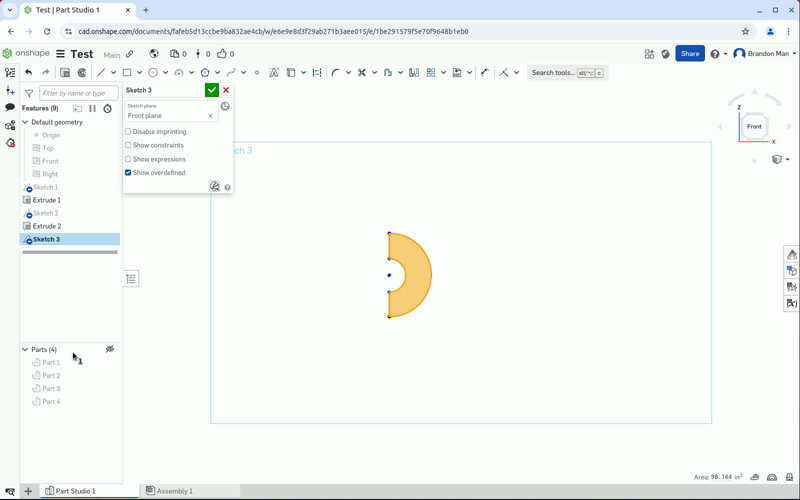
key(shift+y)
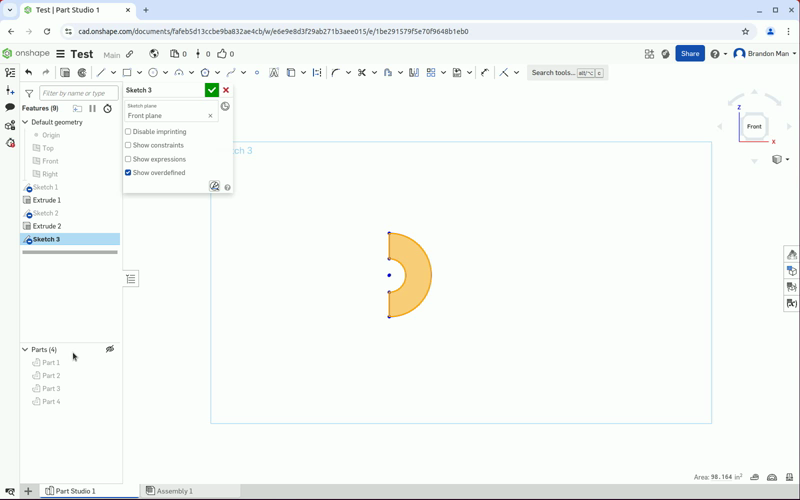
key(shift+e)
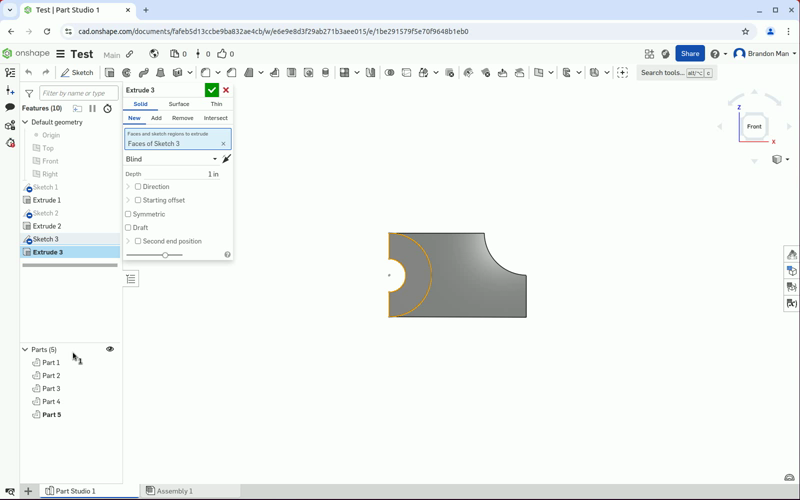
mouse_move(143, 106)
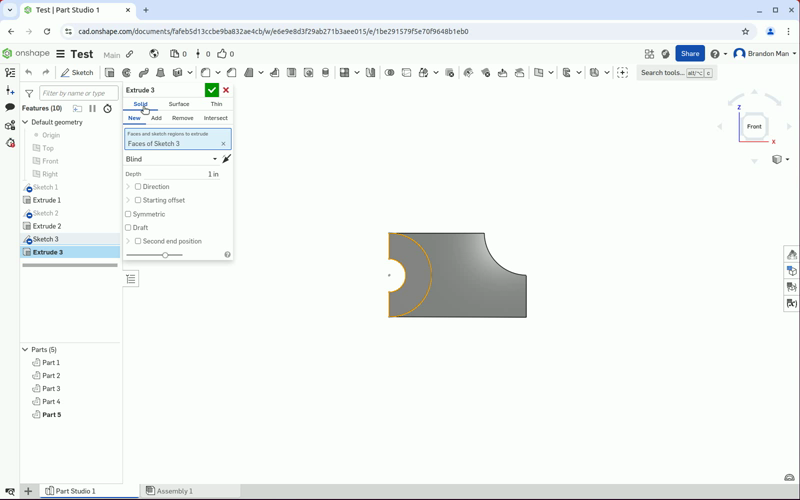
click(143, 106)
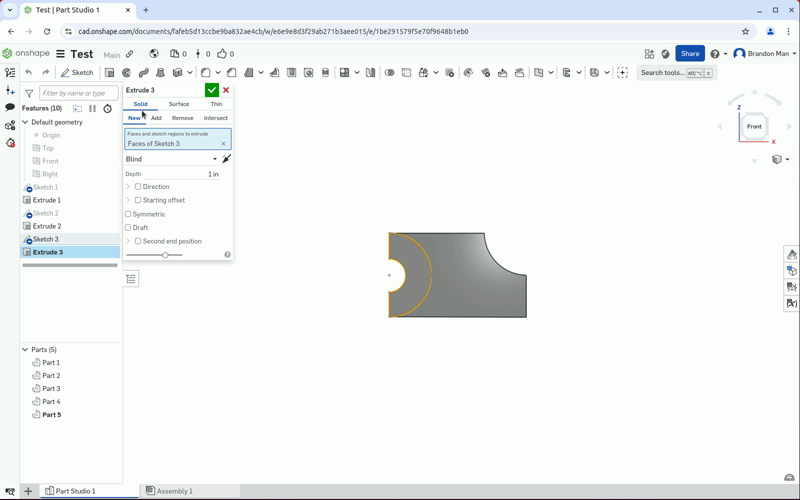
mouse_move(137, 120)
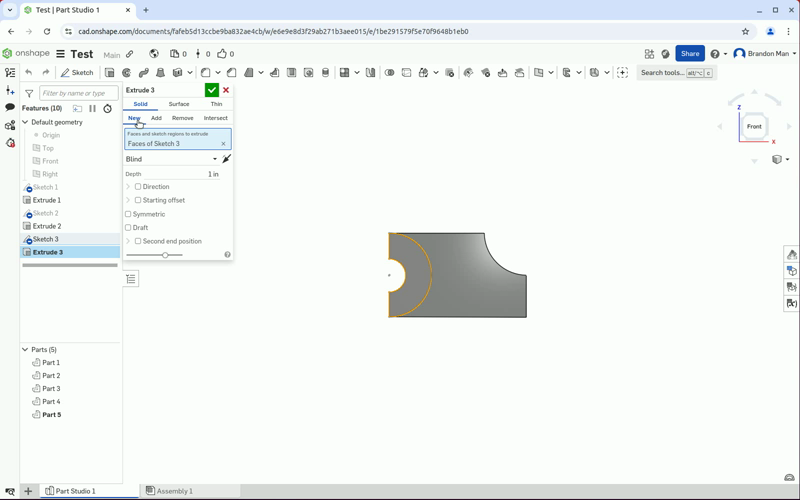
click(137, 120)
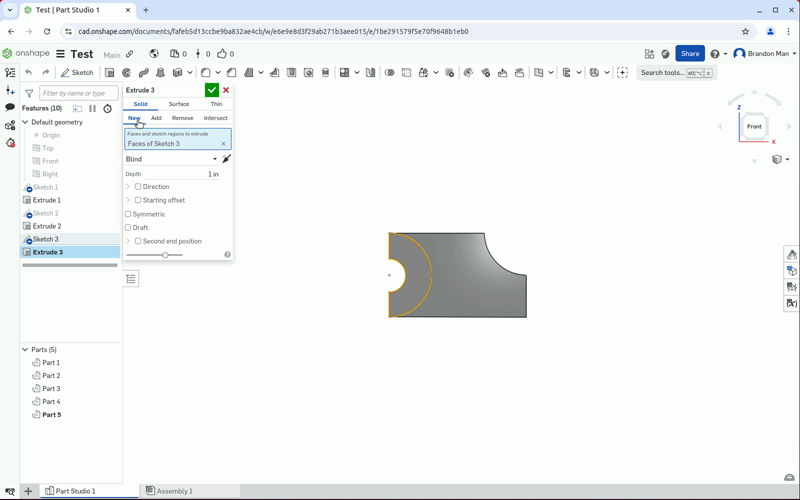
key(tab, 4)
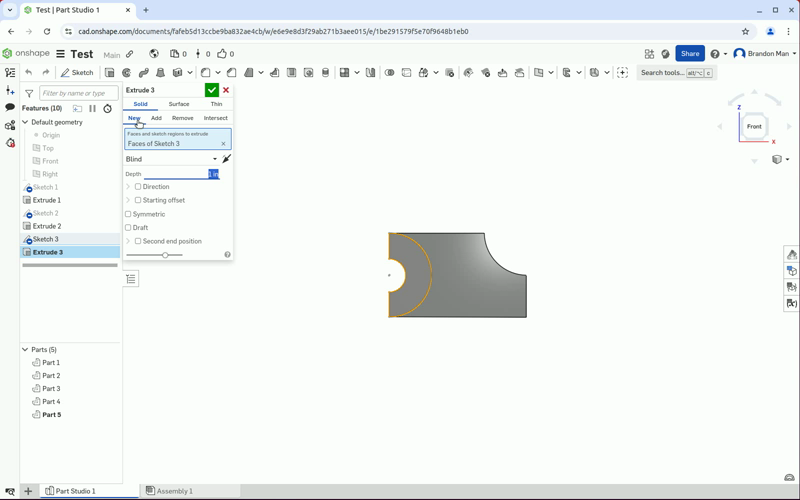
text(6.74)
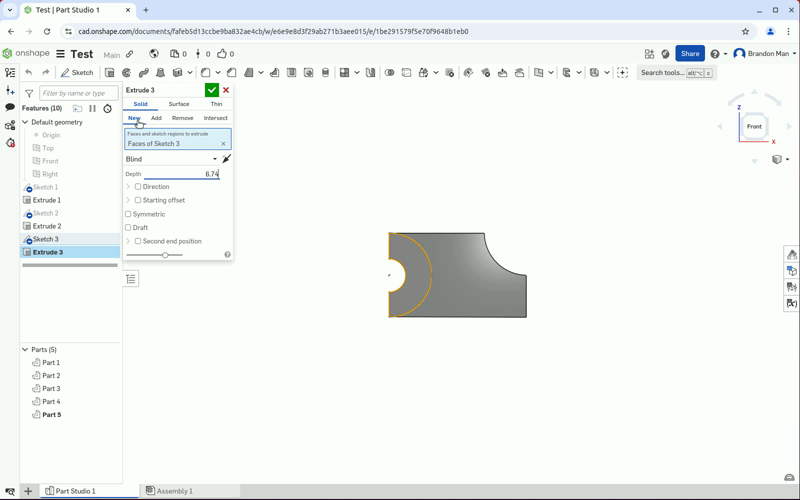
key(enter)
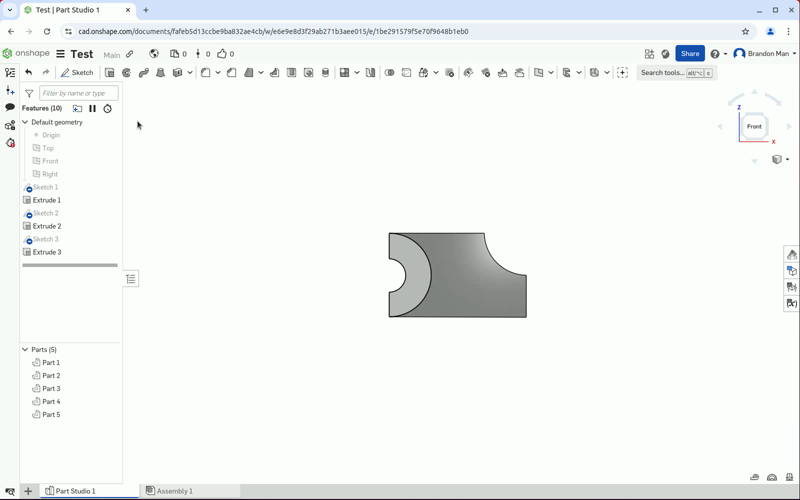
key(shift+h)
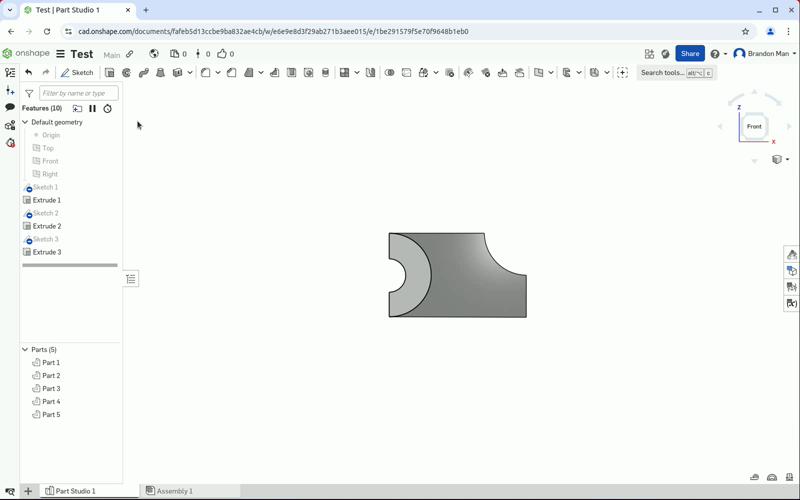
key(shift+h)
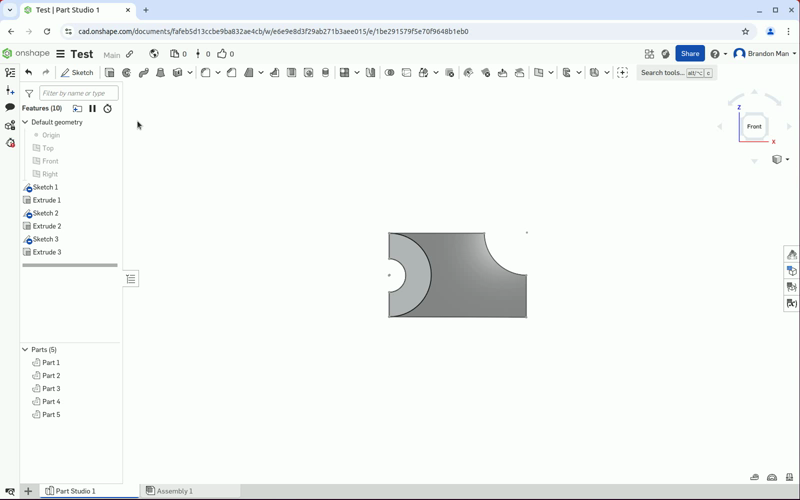
key(shift+7)
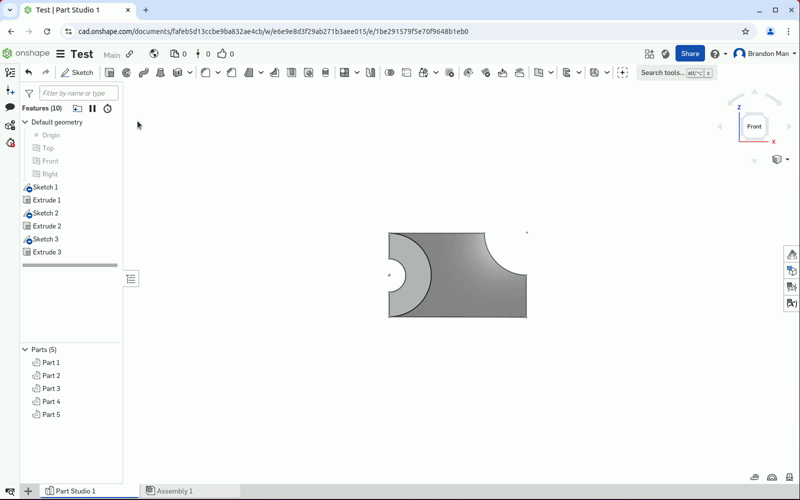
key(left, 2)
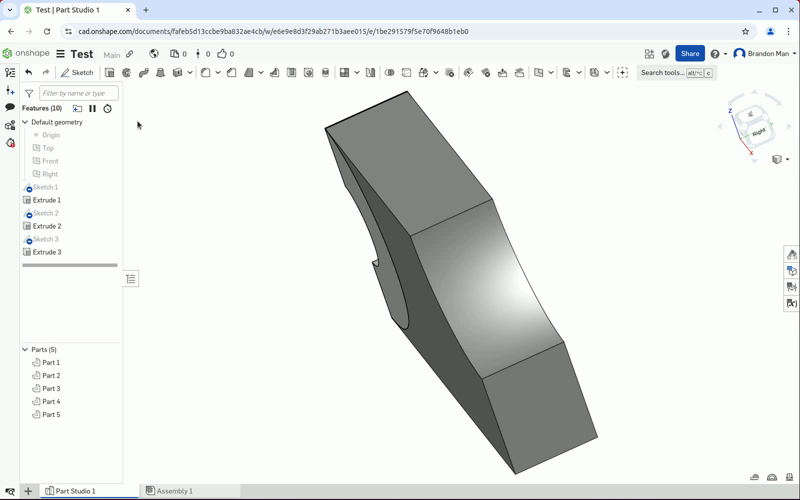
key(down, 2)
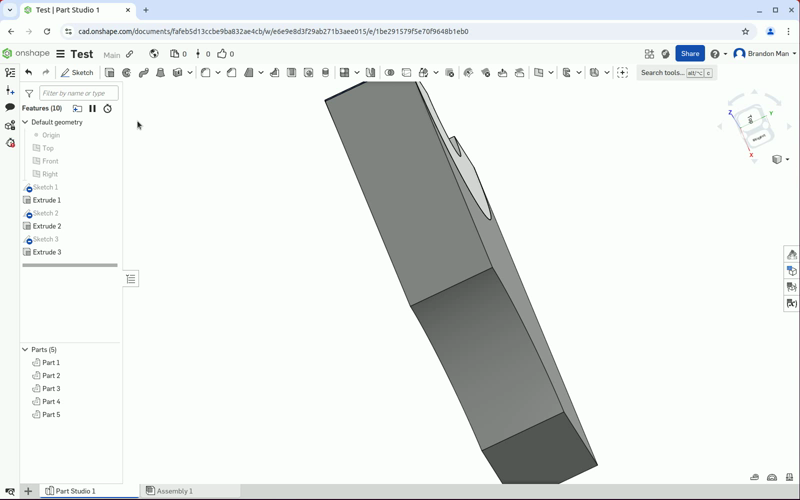
key(up, 2)
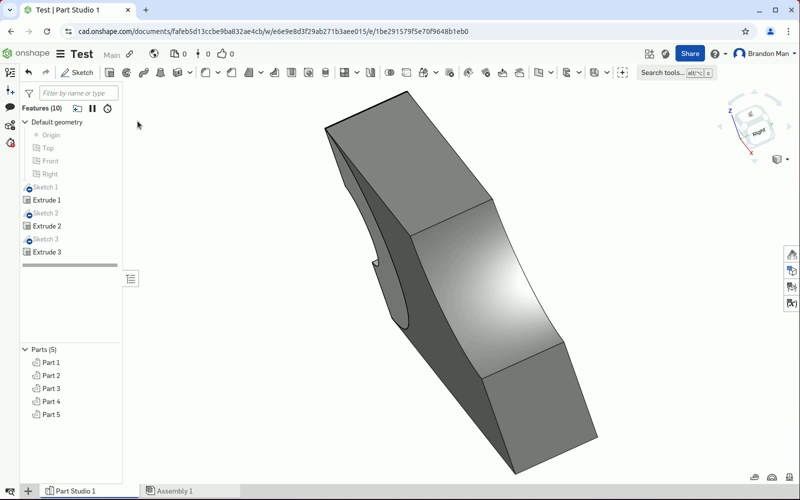
key(right, 2)
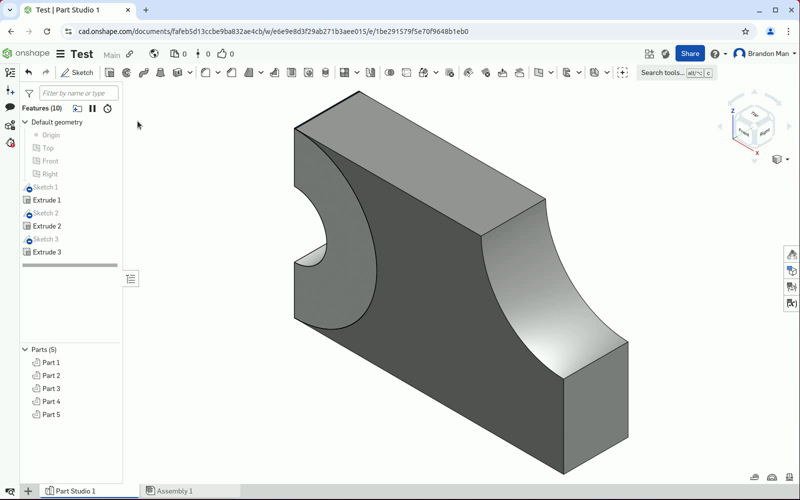
mouse_move(73, 189)
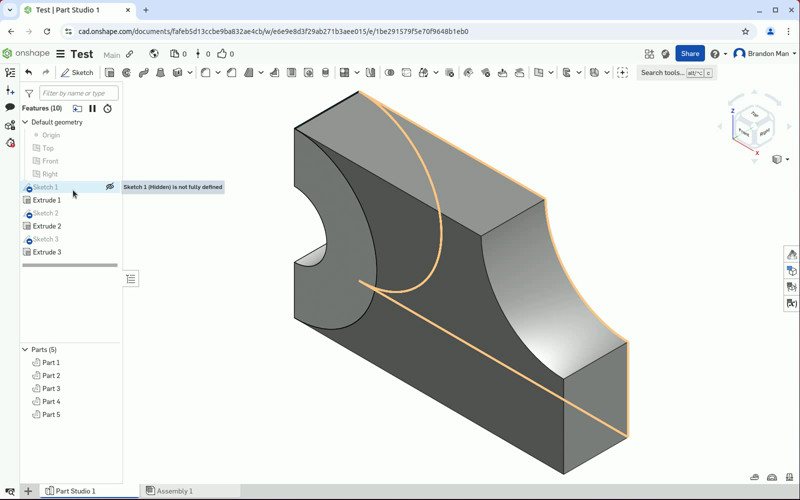
click(73, 189)